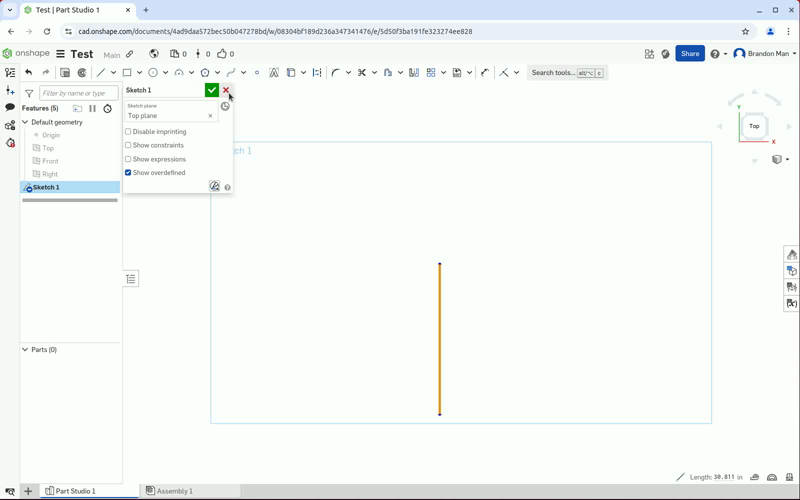
key(shift+h)
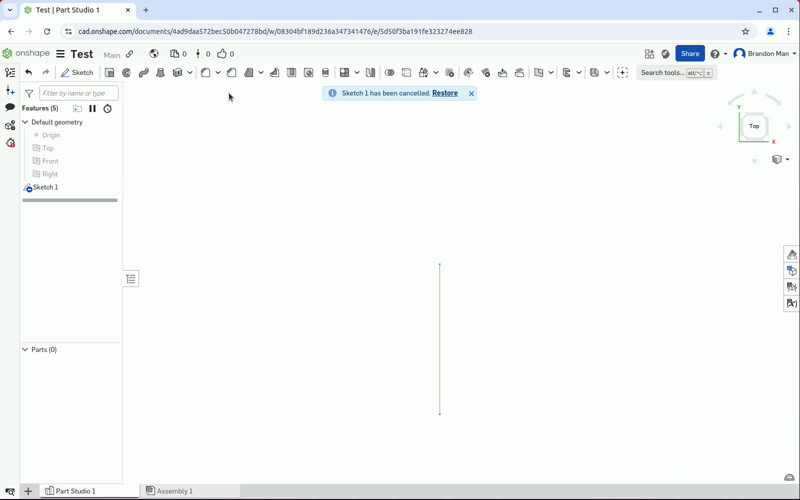
key(shift+s)
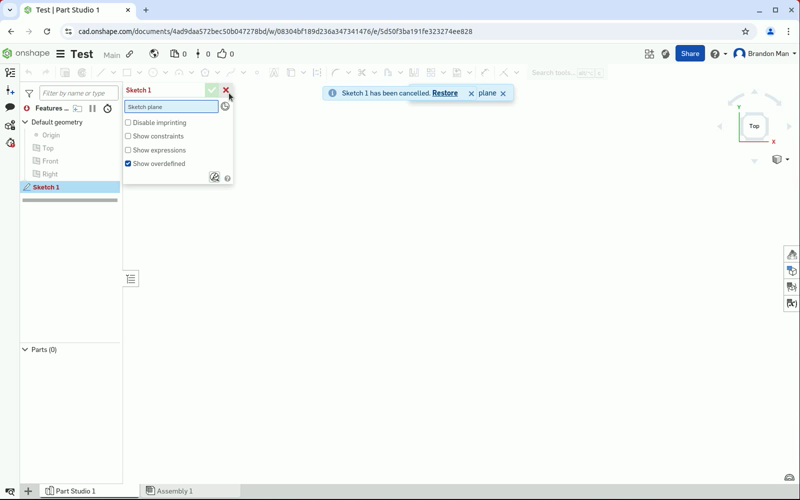
mouse_move(73, 150)
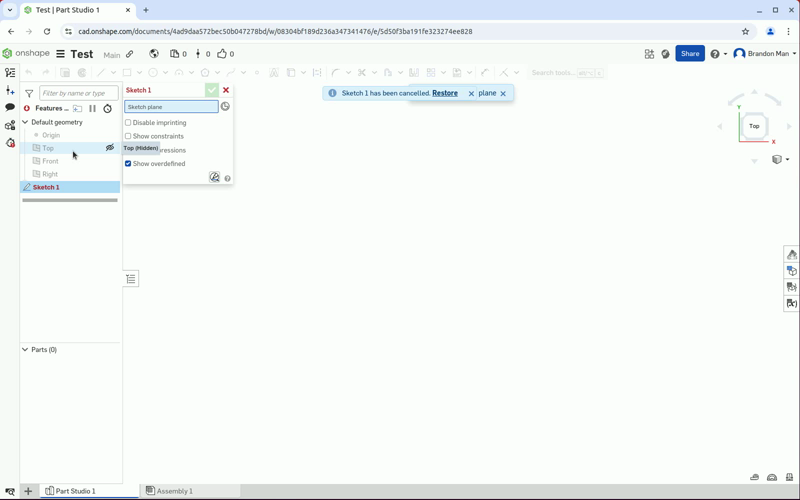
click(73, 150)
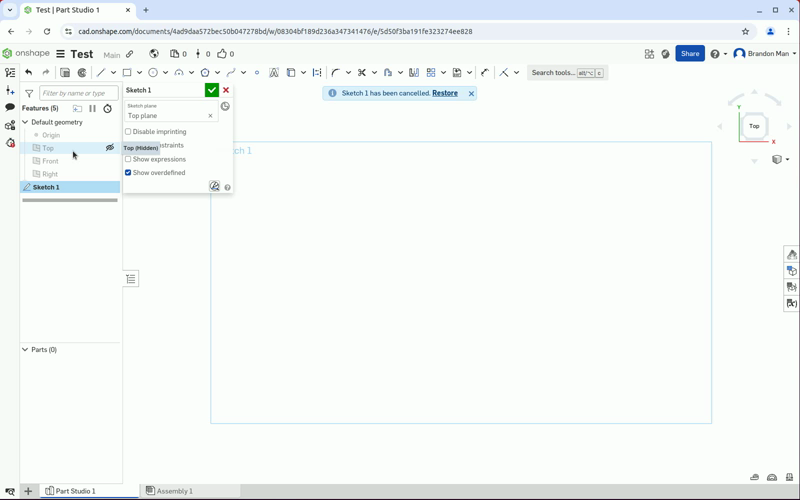
mouse_move(73, 352)
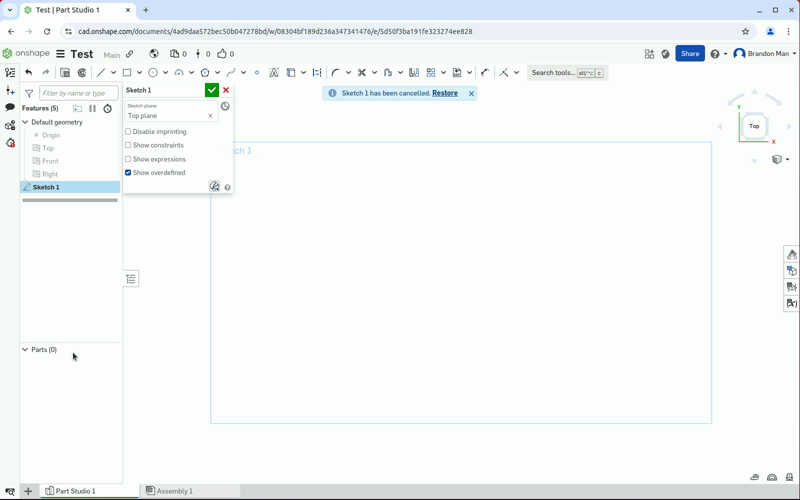
key(y)
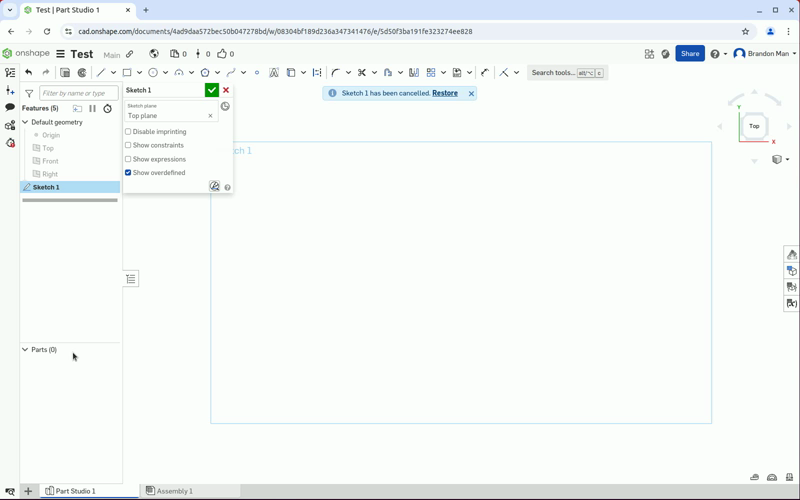
key(l)
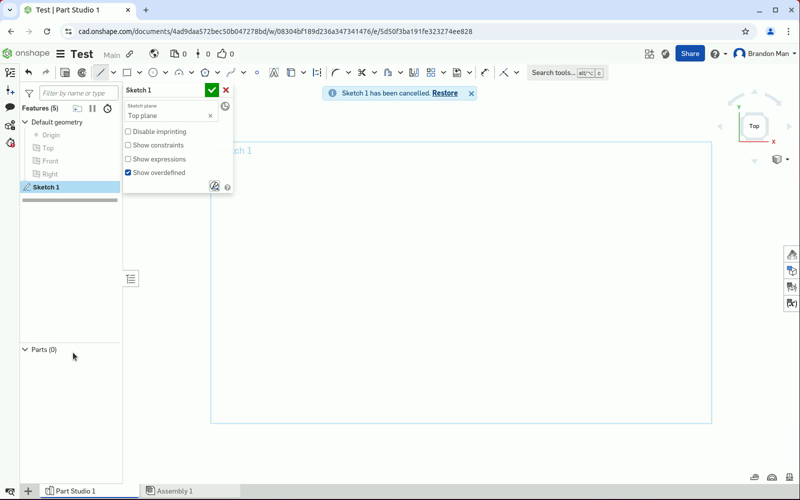
key_down(shift)
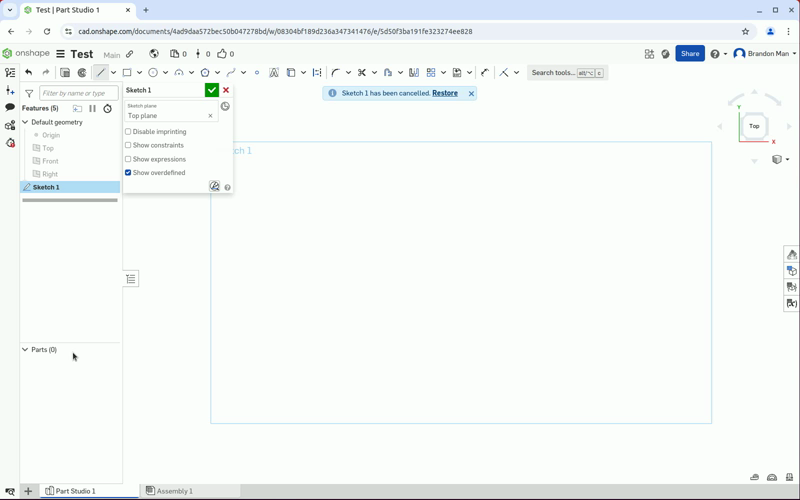
mouse_move(458, 285)
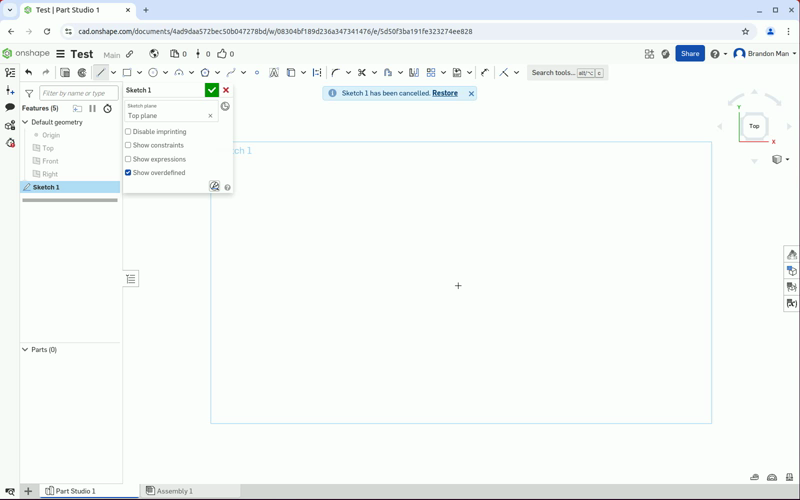
click(458, 285)
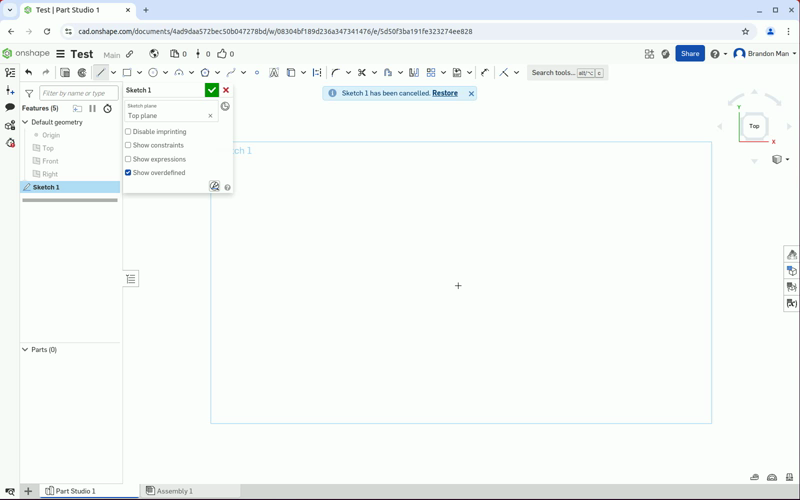
key_up(shift)
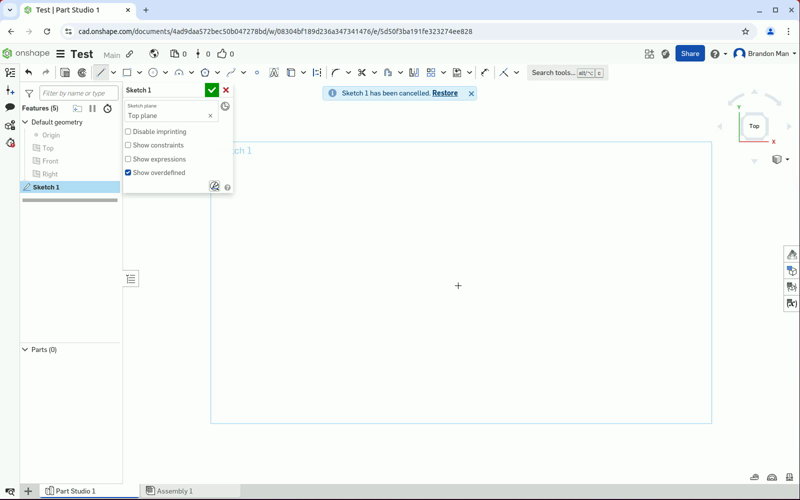
key_down(shift)
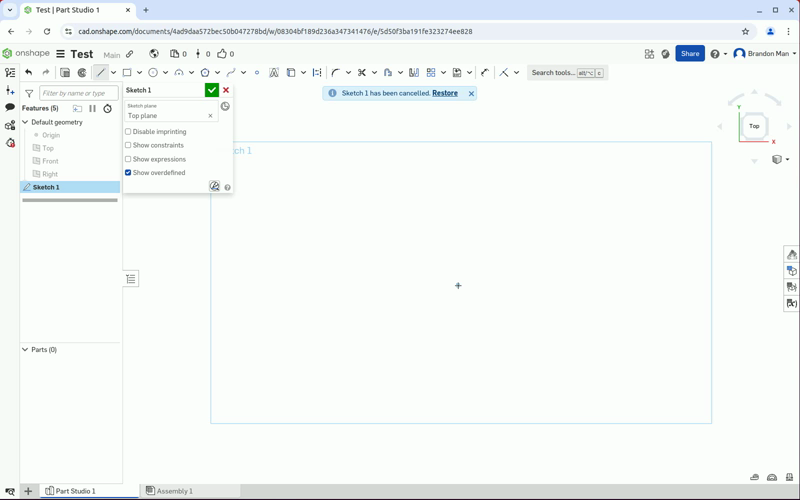
mouse_move(488, 285)
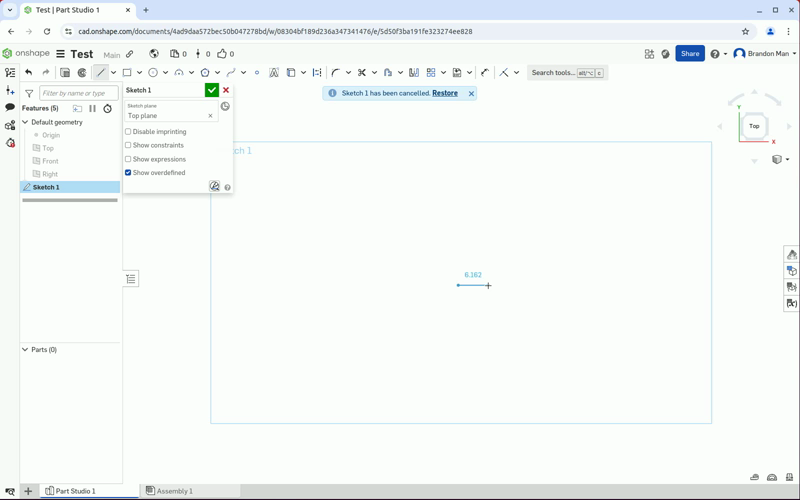
mouse_move(464, 285)
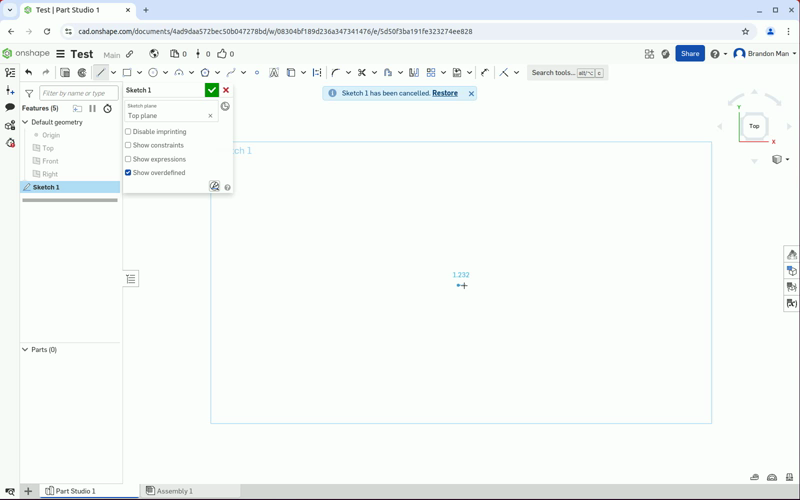
scroll(6)
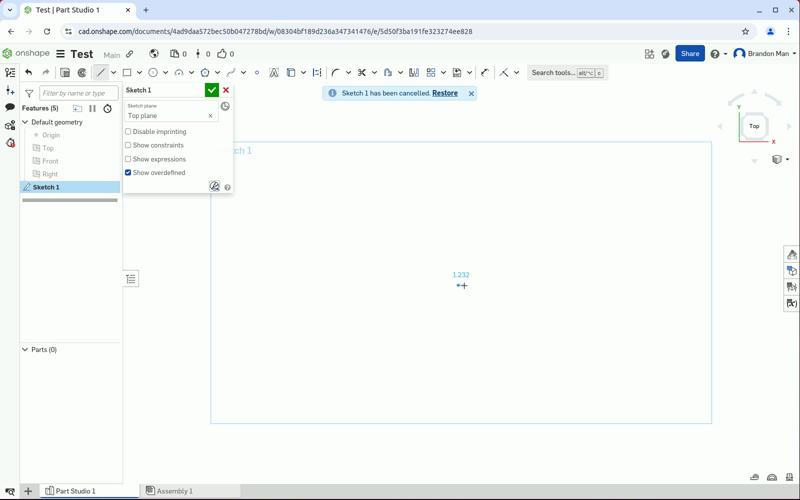
scroll(6)
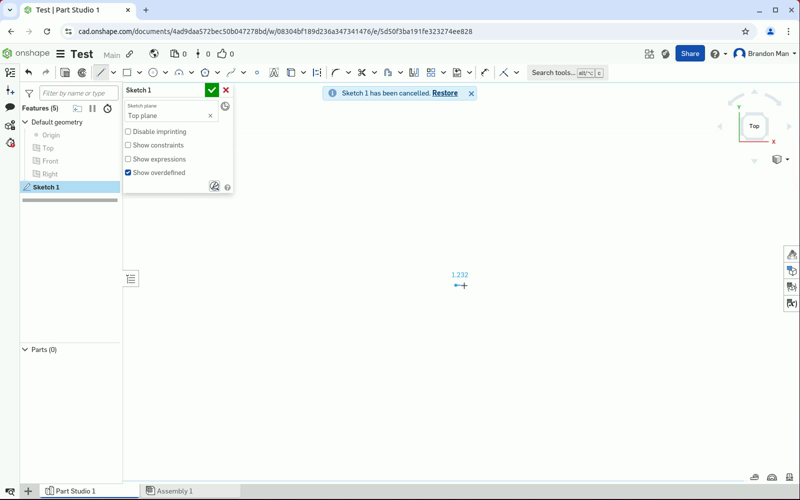
scroll(6)
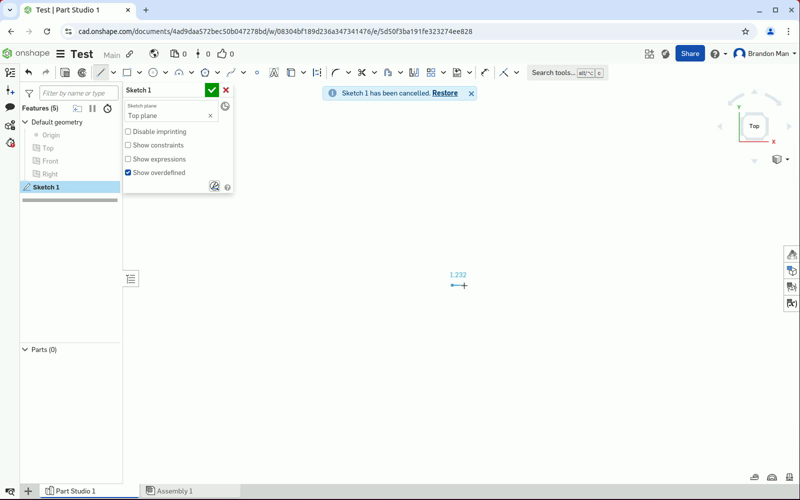
scroll(6)
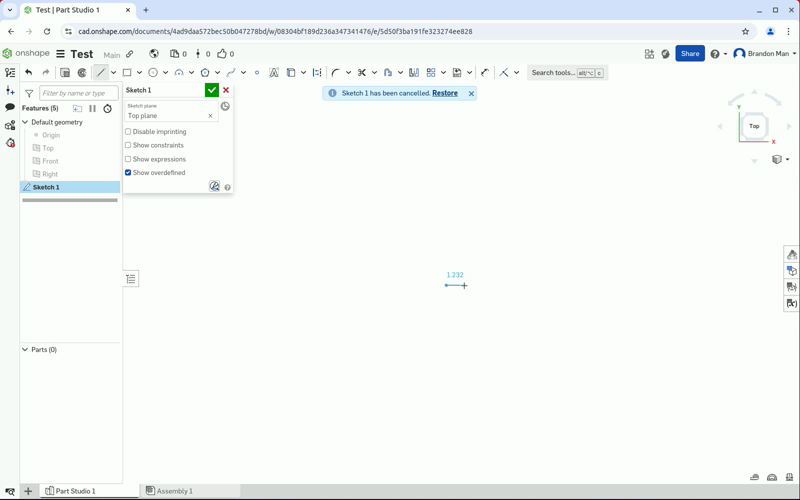
scroll(6)
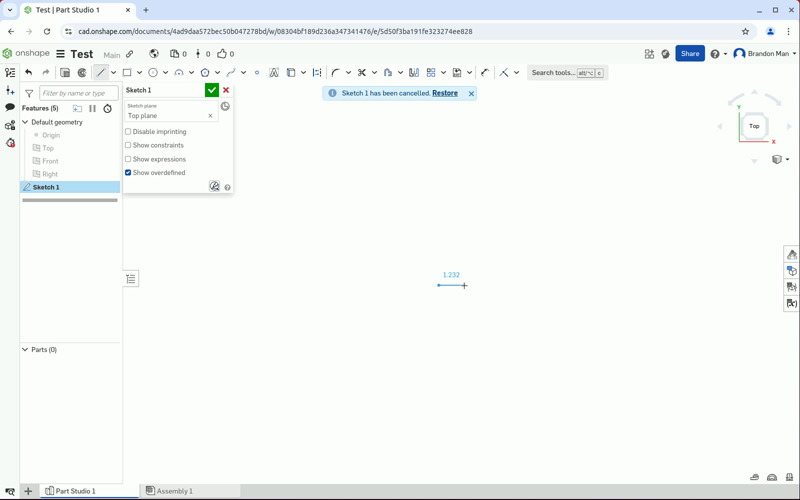
scroll(6)
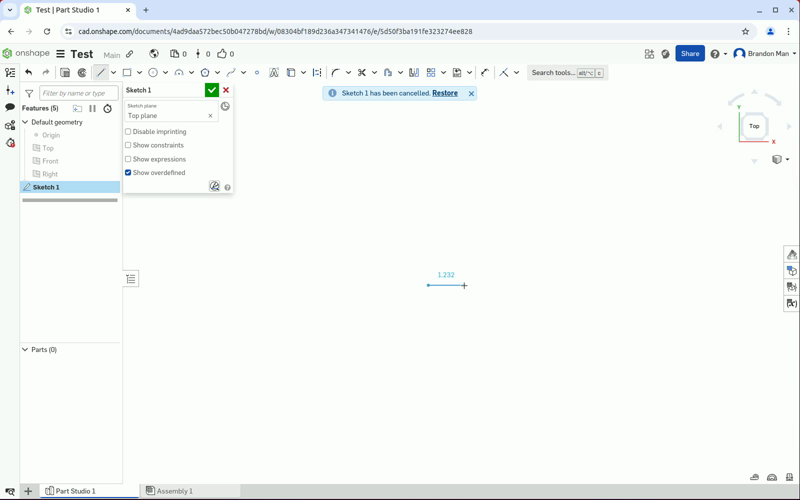
scroll(6)
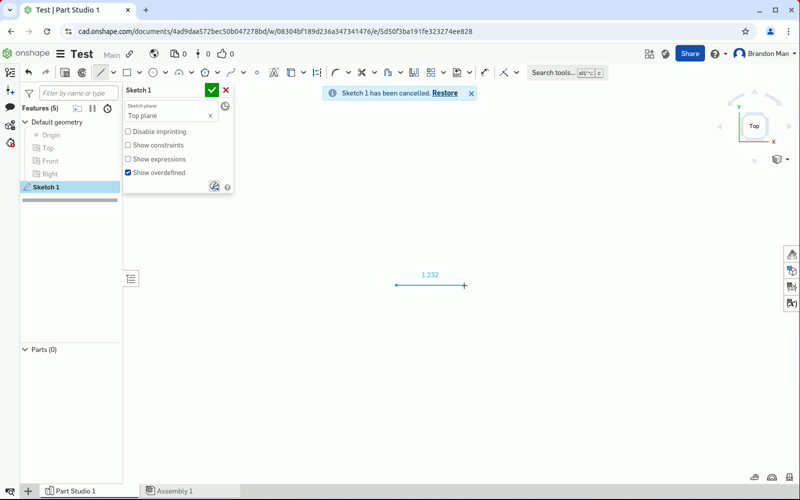
click(464, 285)
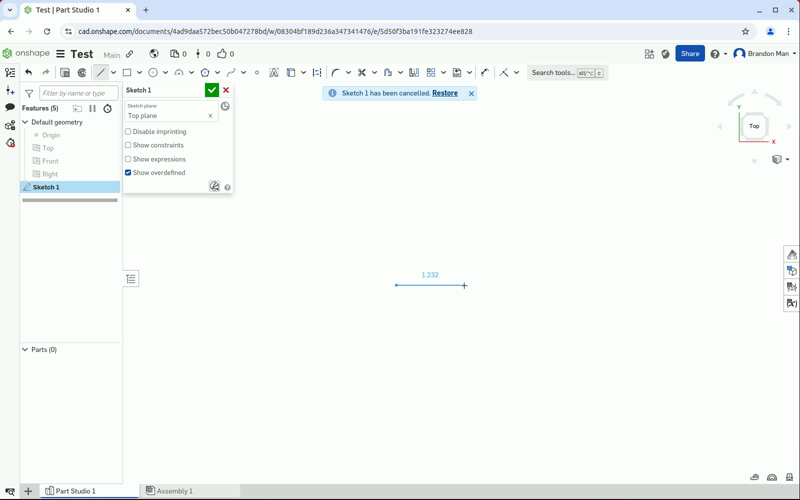
scroll(-6)
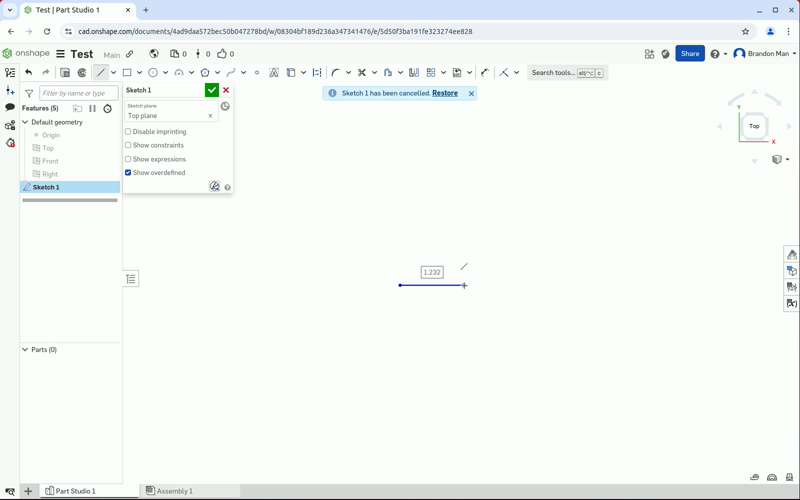
scroll(-6)
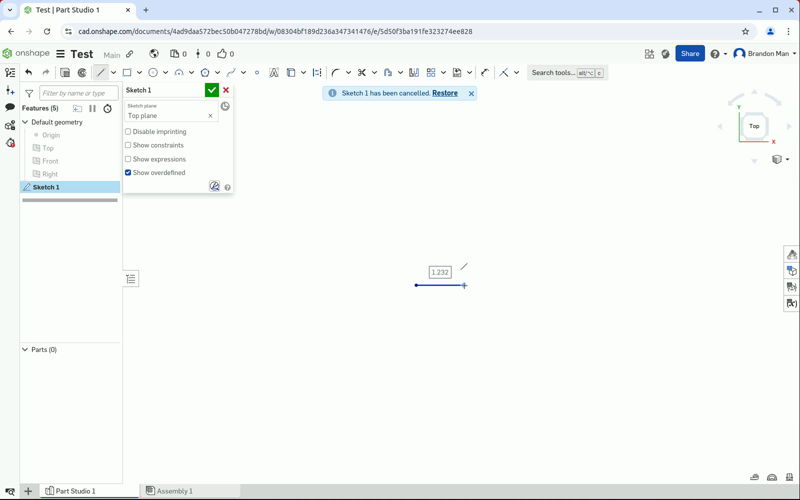
scroll(-6)
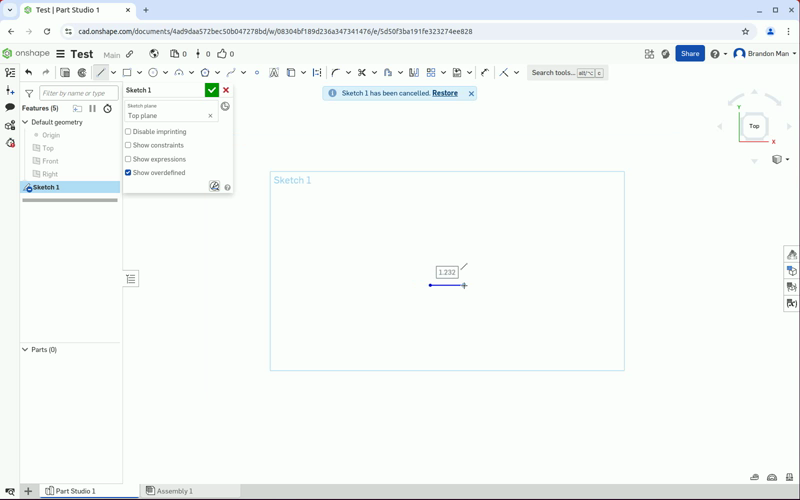
scroll(-6)
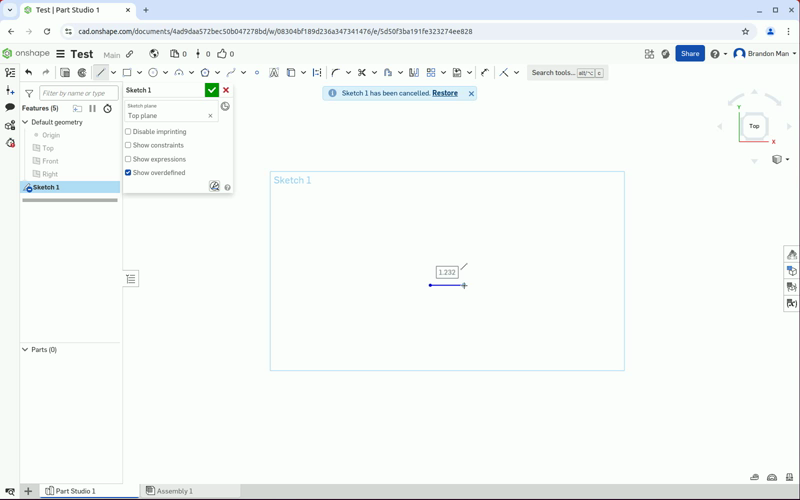
scroll(-6)
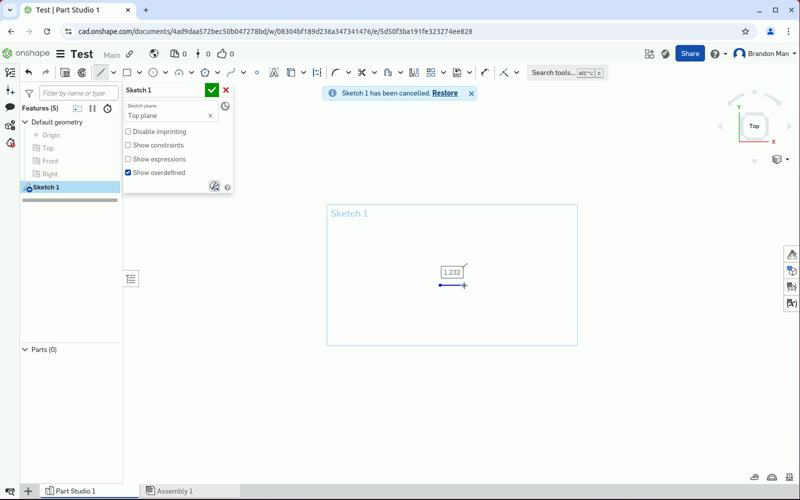
scroll(-6)
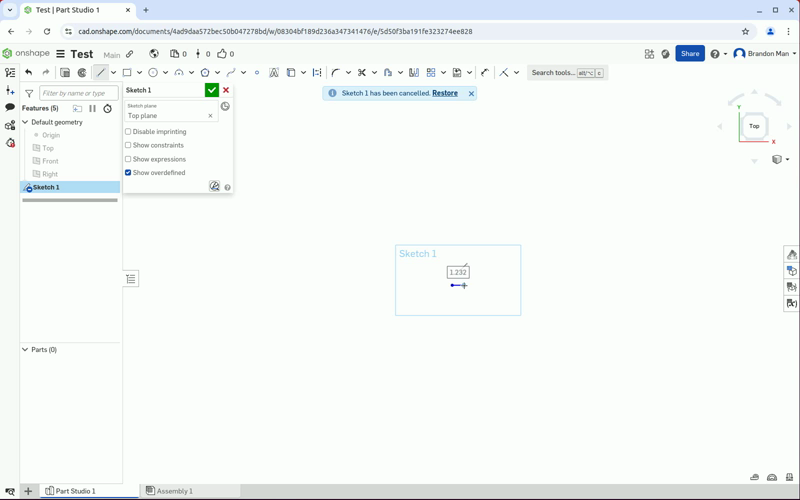
scroll(-6)
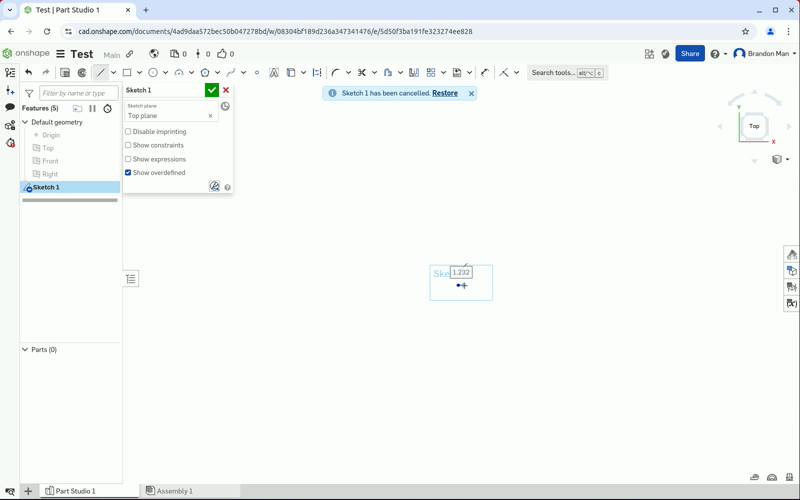
key_up(shift)
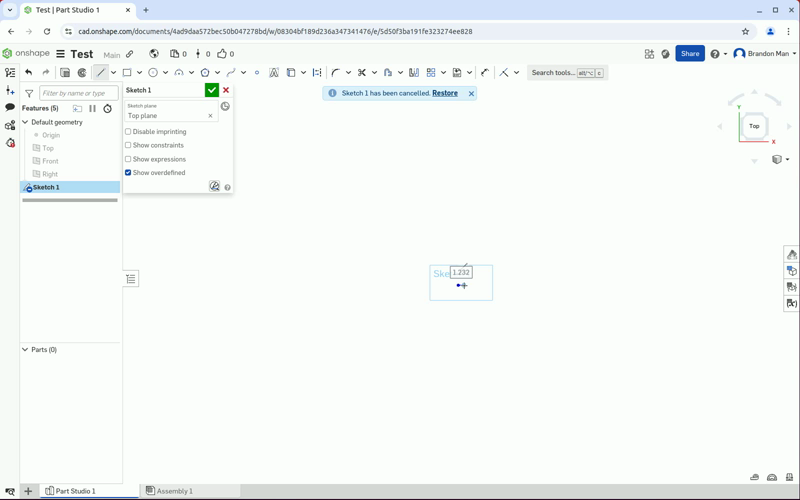
key_down(shift)
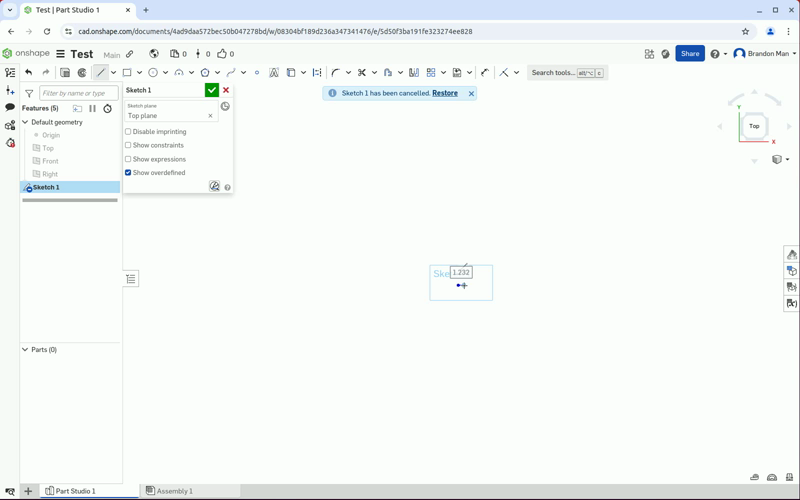
mouse_move(494, 285)
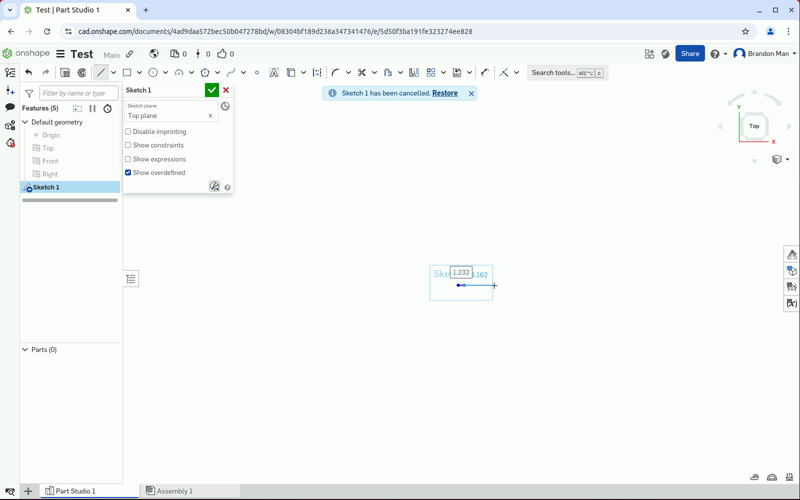
mouse_move(464, 279)
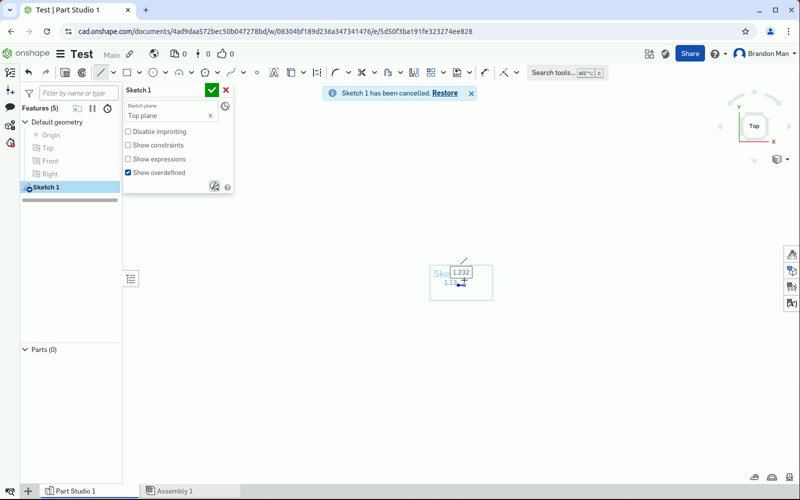
scroll(6)
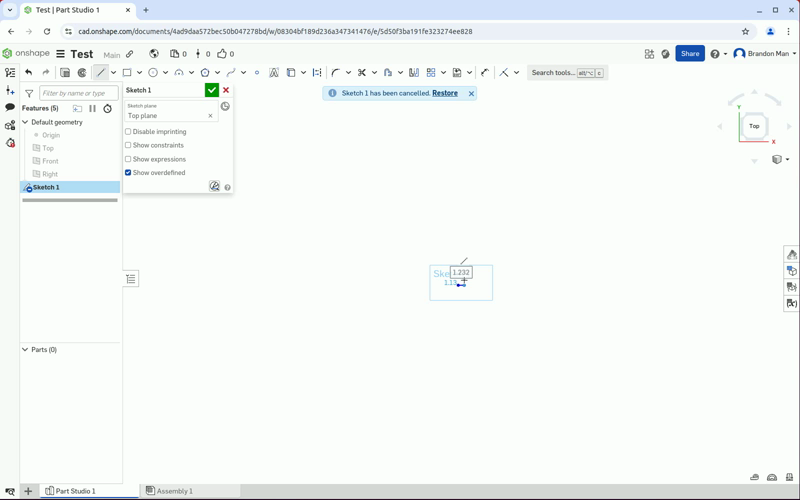
scroll(6)
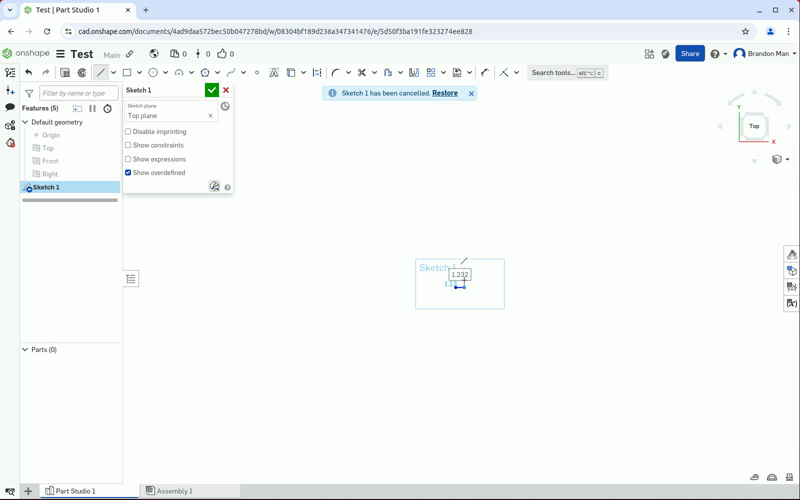
scroll(6)
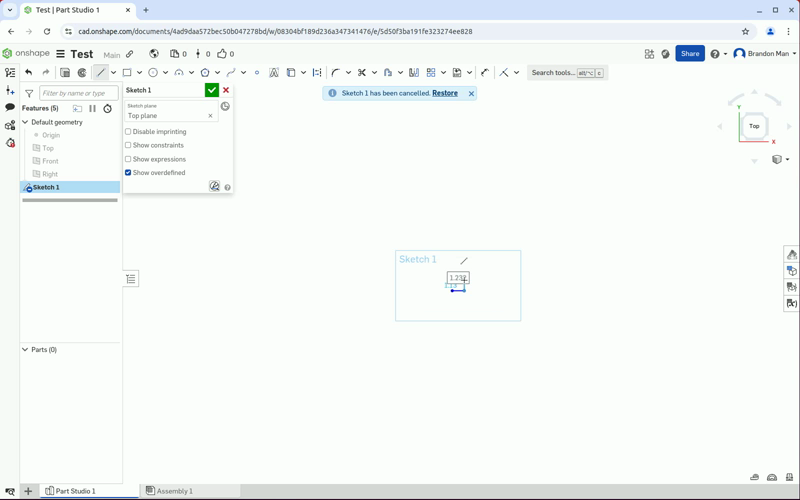
scroll(6)
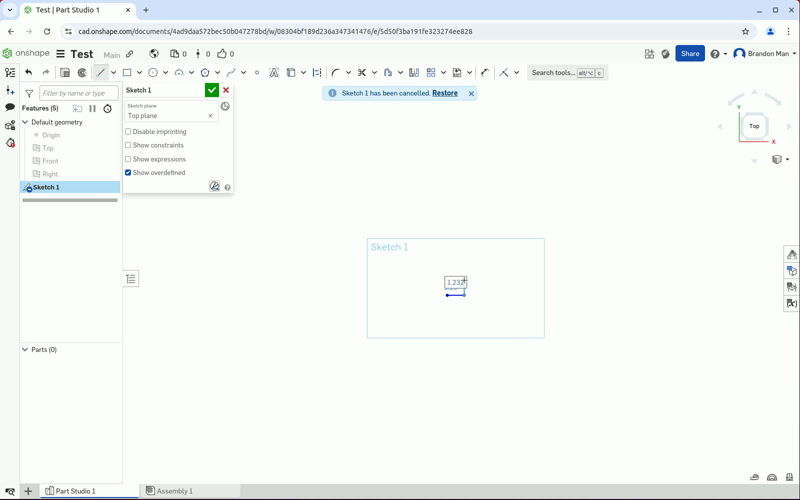
scroll(6)
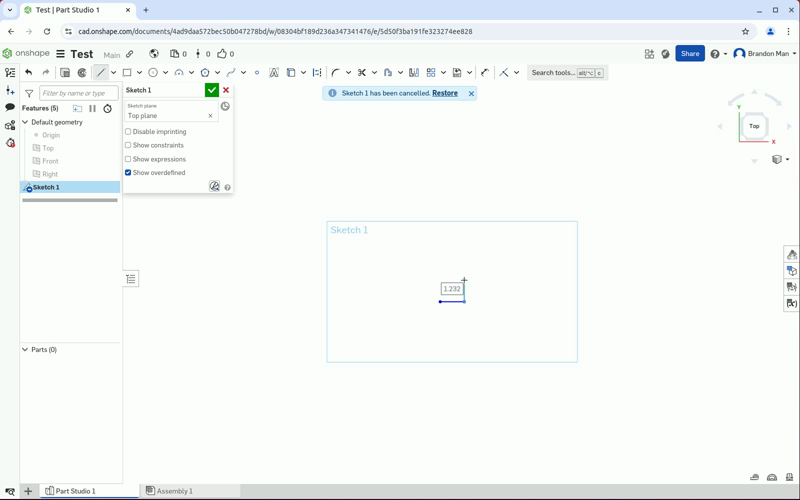
scroll(6)
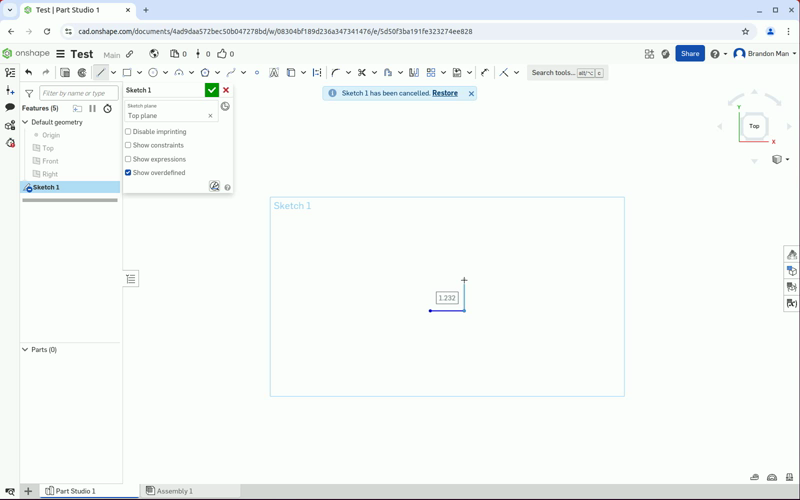
scroll(6)
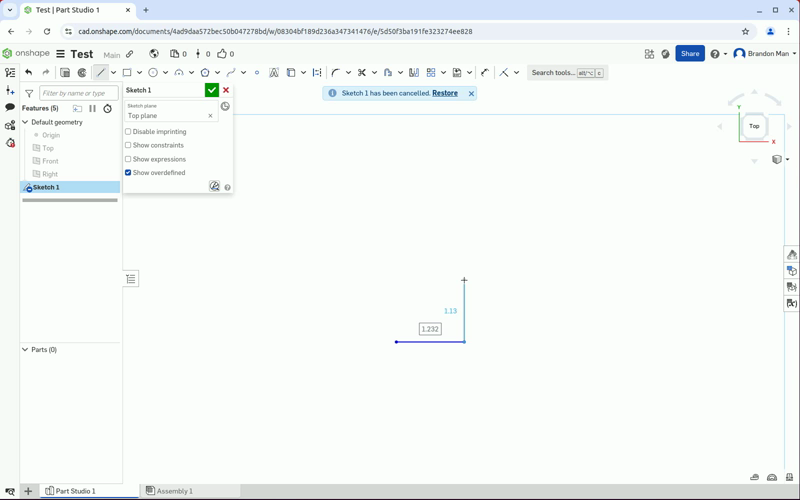
click(464, 279)
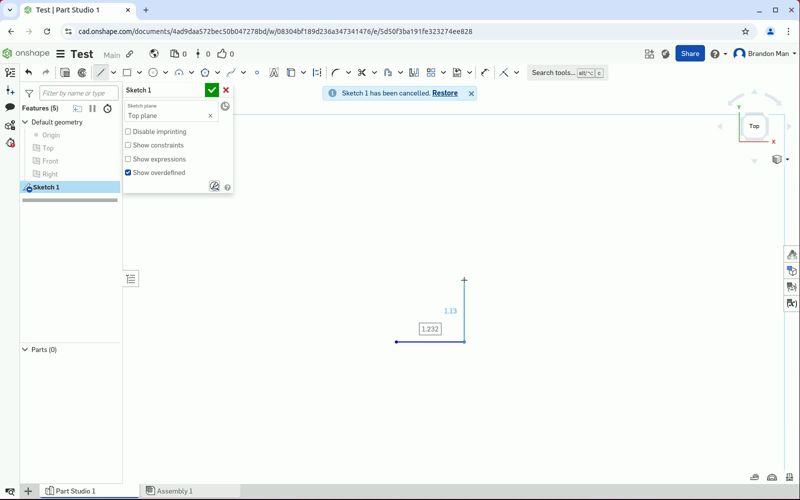
scroll(-6)
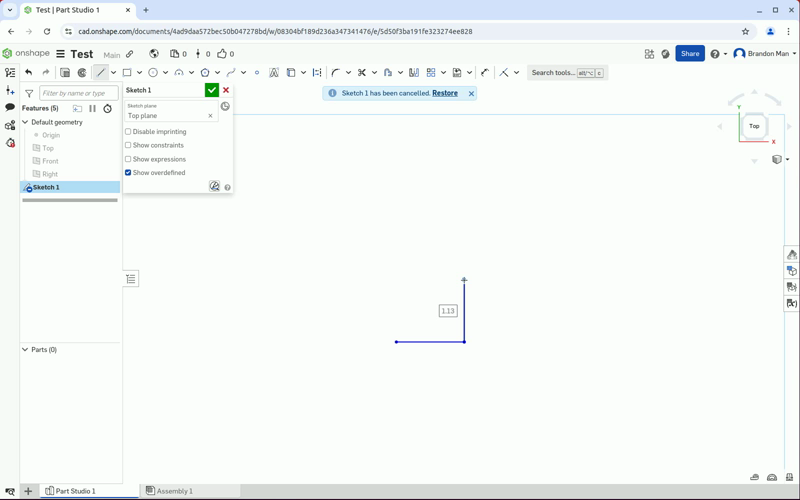
scroll(-6)
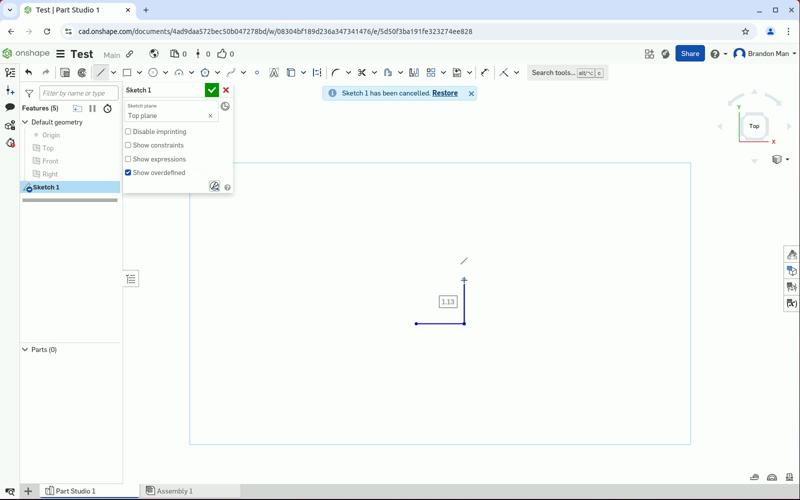
scroll(-6)
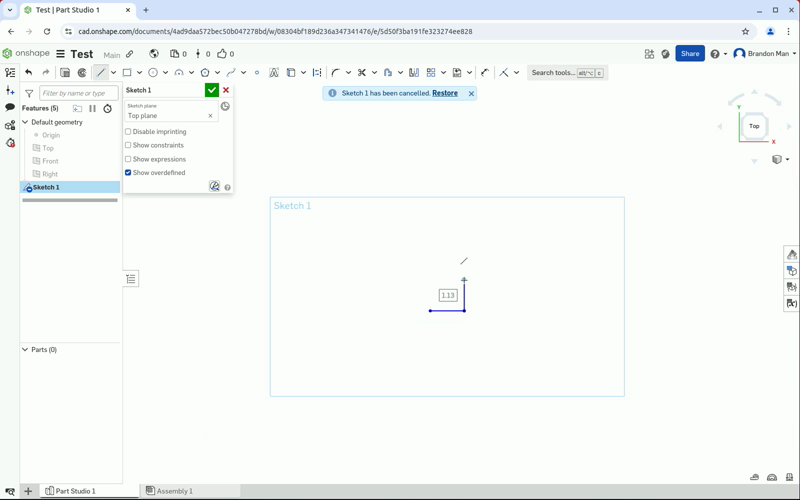
scroll(-6)
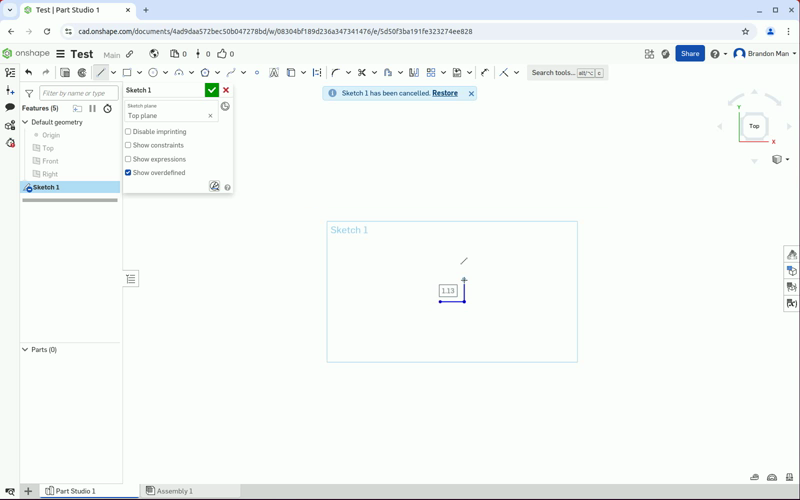
scroll(-6)
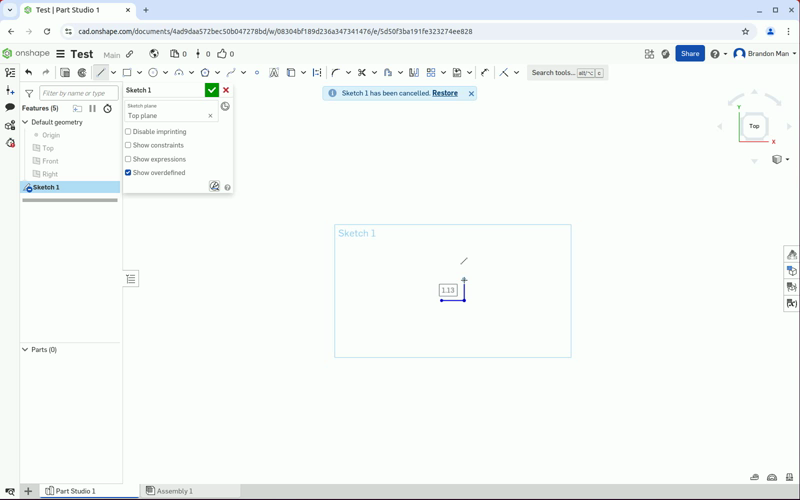
scroll(-6)
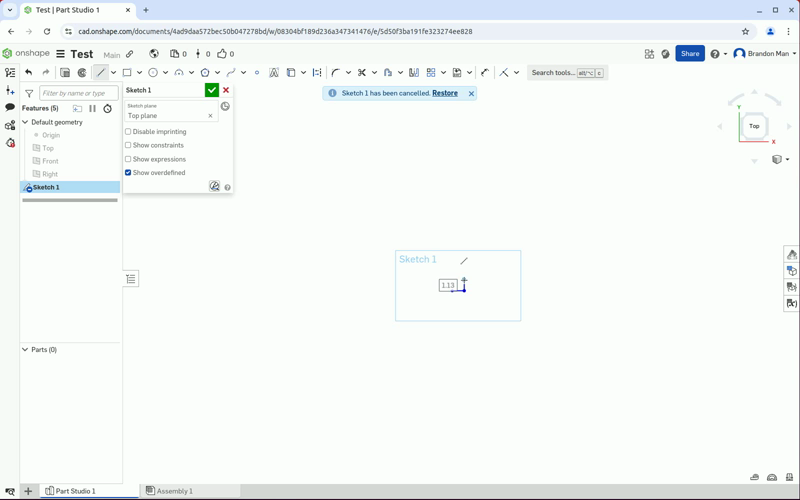
scroll(-6)
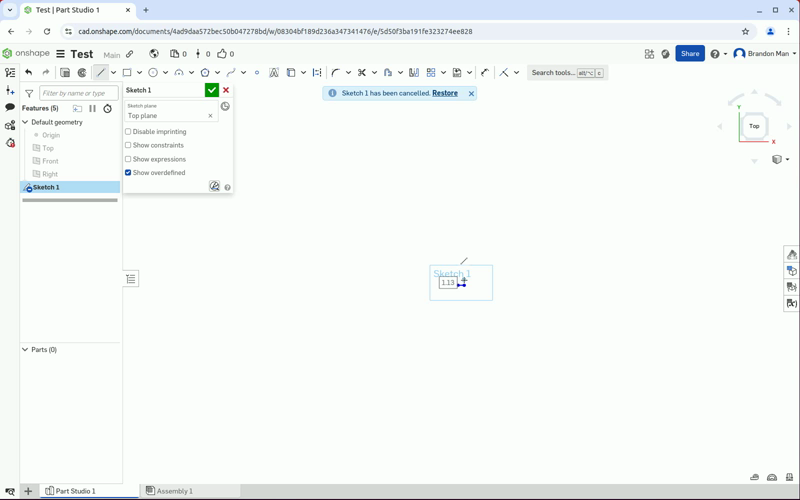
key_up(shift)
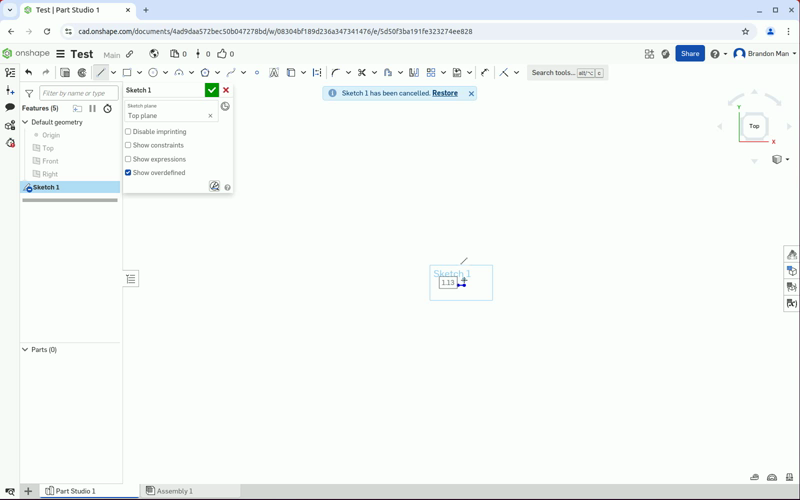
key_down(shift)
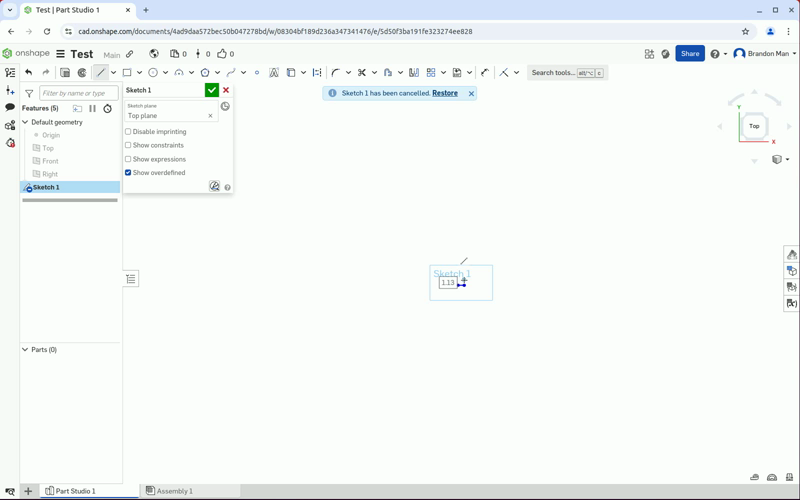
mouse_move(494, 279)
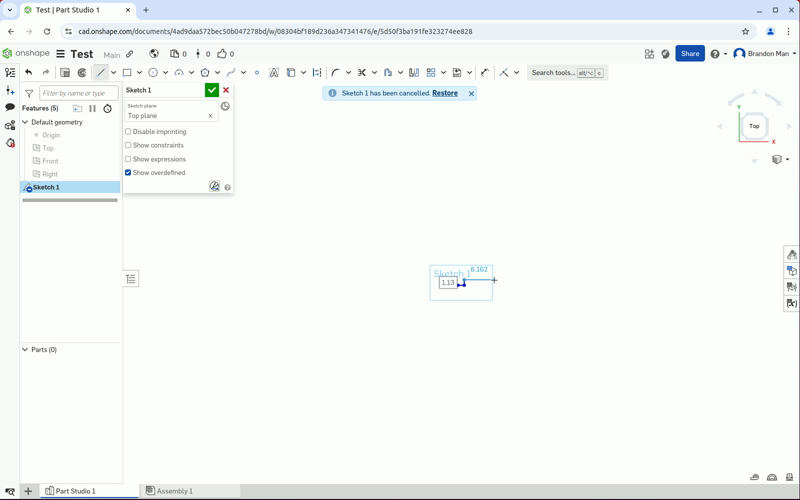
mouse_move(458, 279)
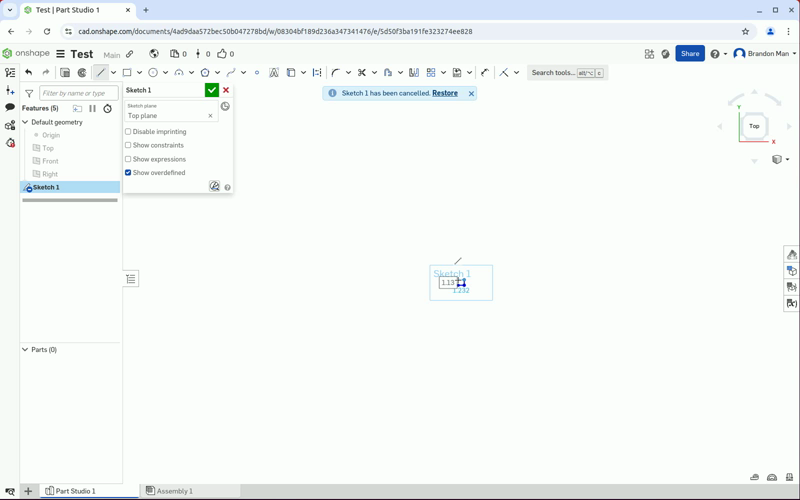
scroll(6)
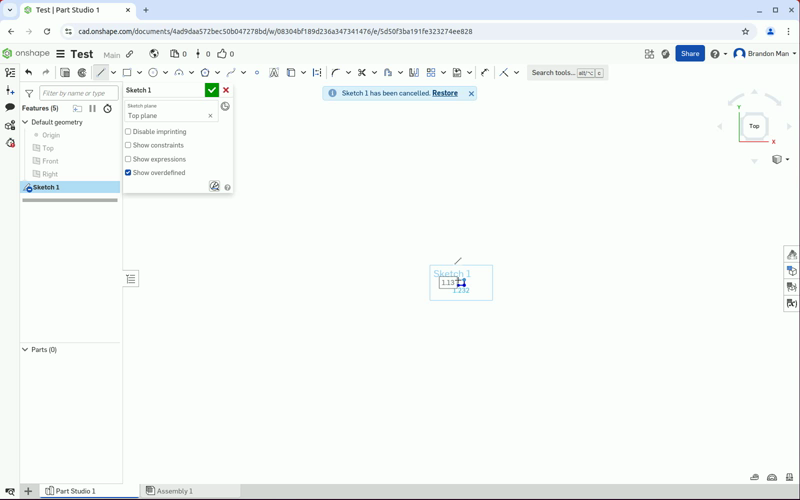
scroll(6)
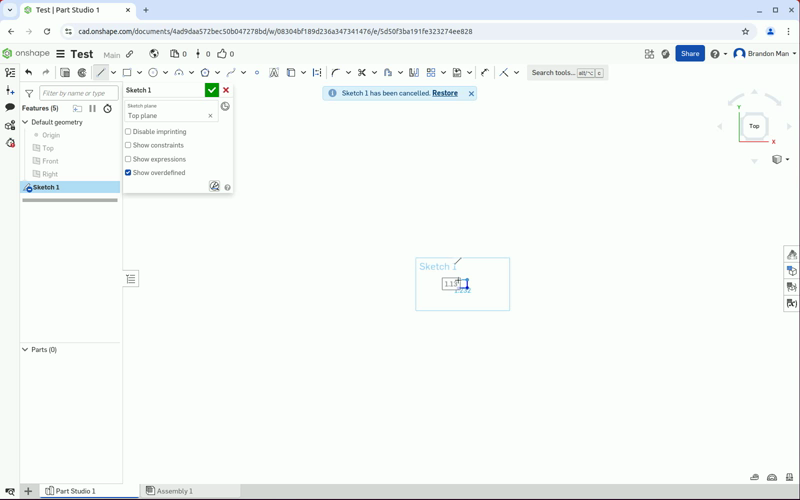
scroll(6)
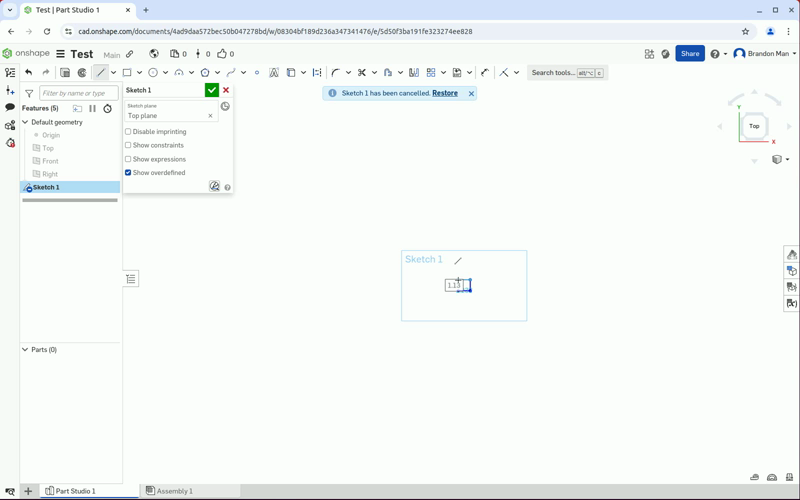
scroll(6)
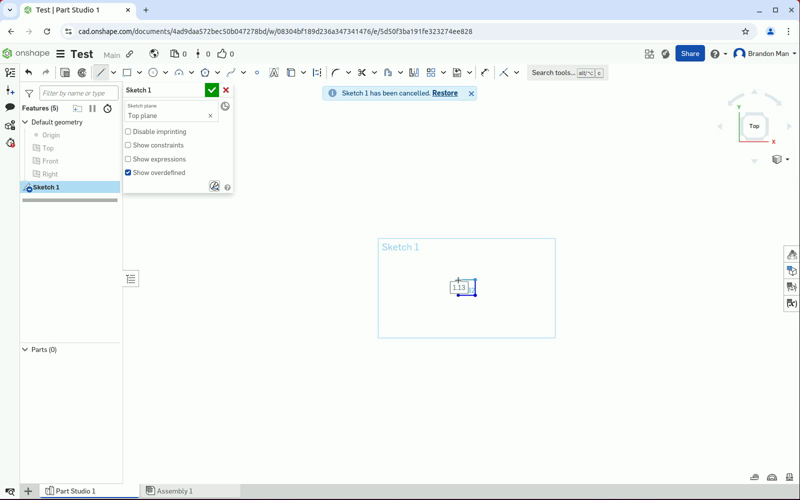
scroll(6)
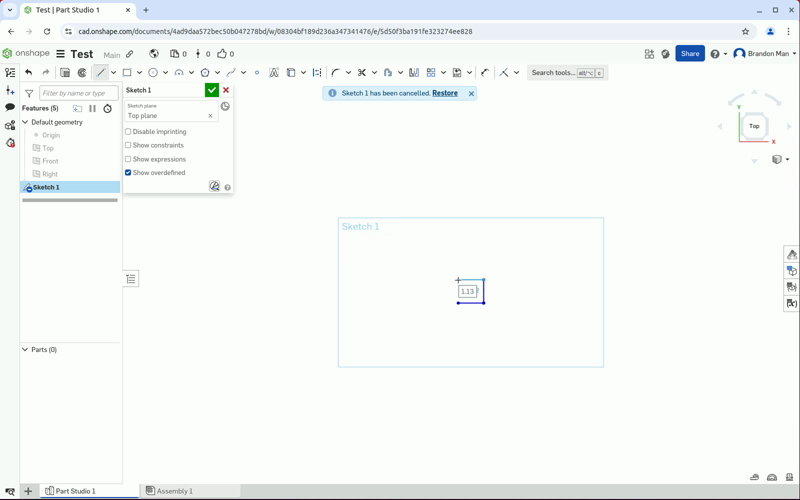
scroll(6)
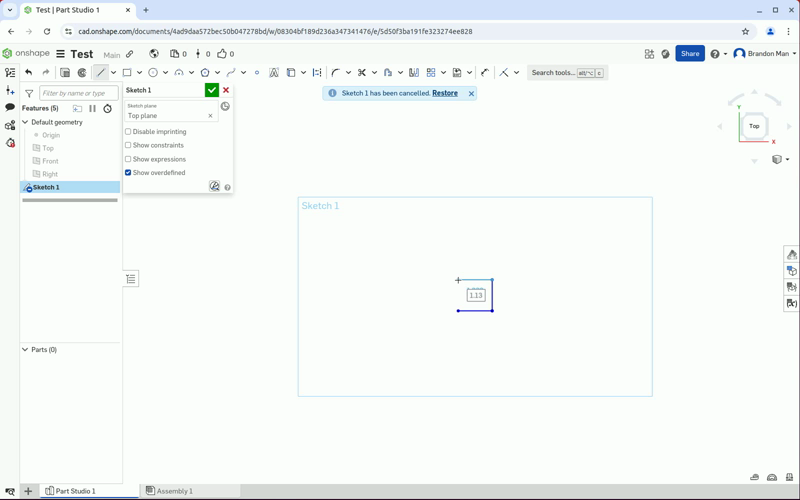
scroll(6)
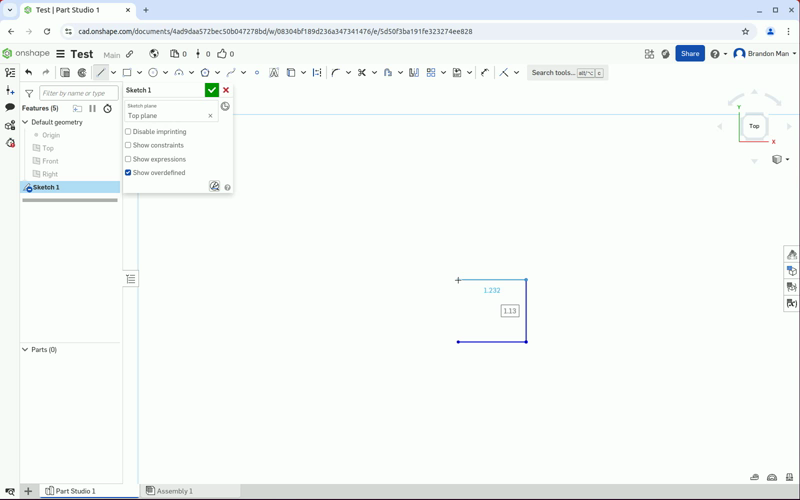
click(458, 279)
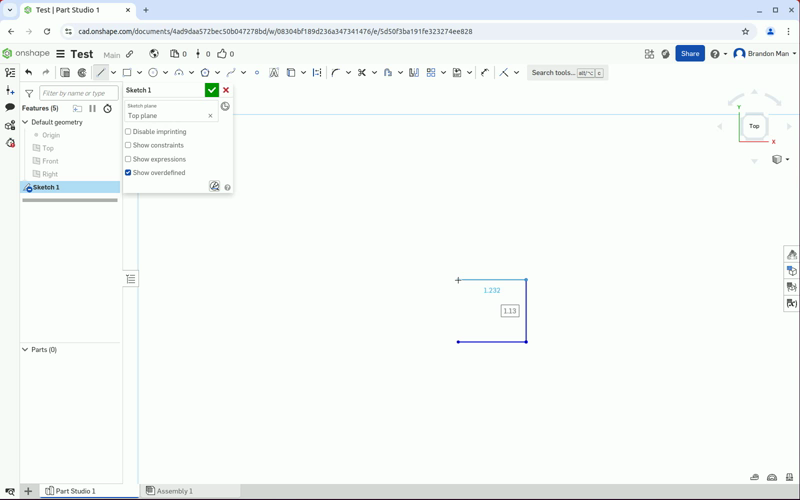
scroll(-6)
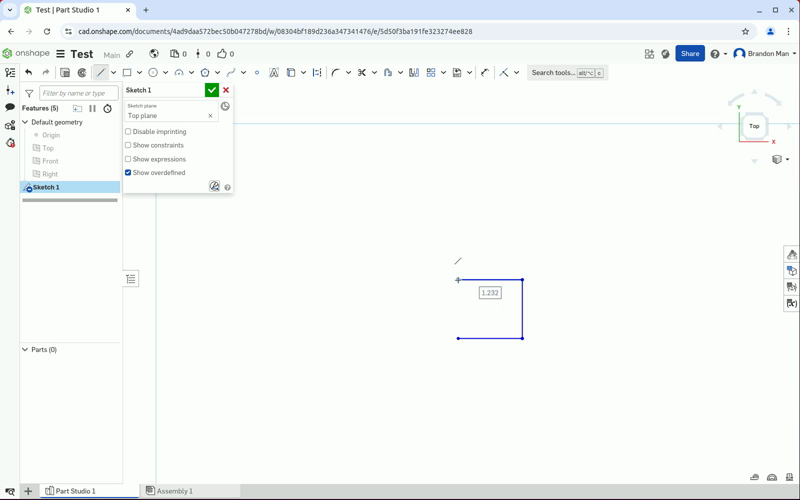
scroll(-6)
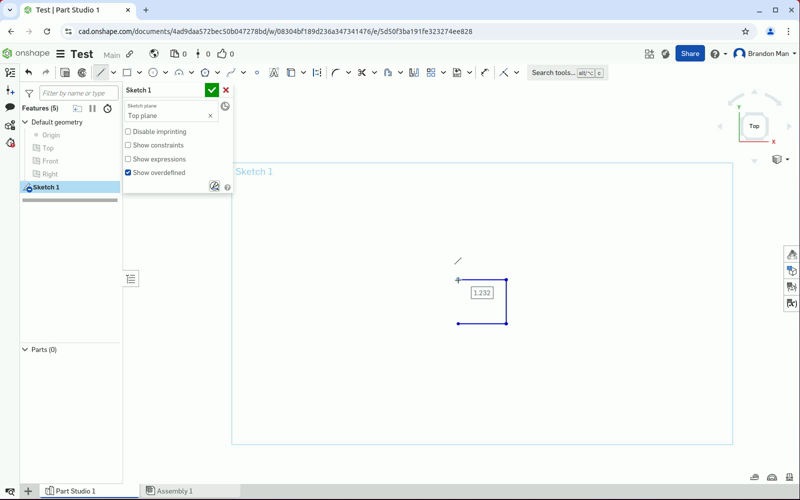
scroll(-6)
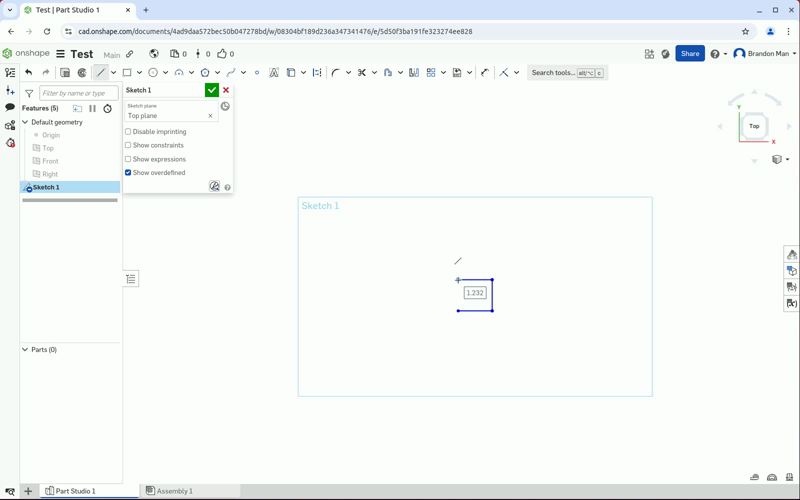
scroll(-6)
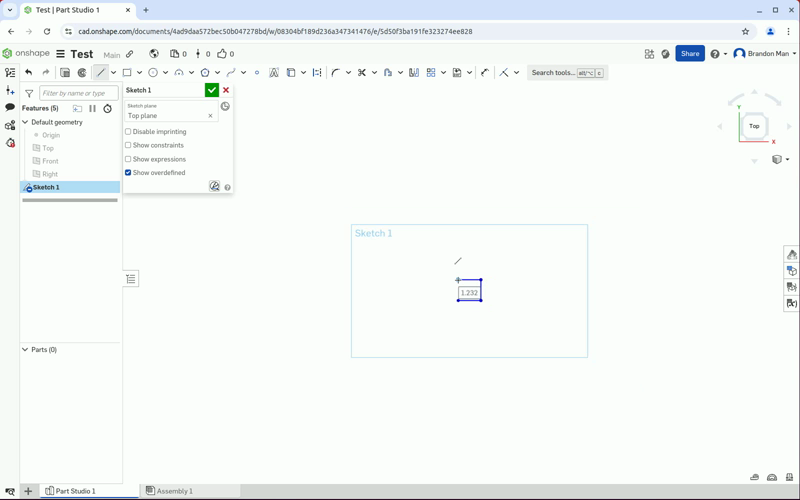
scroll(-6)
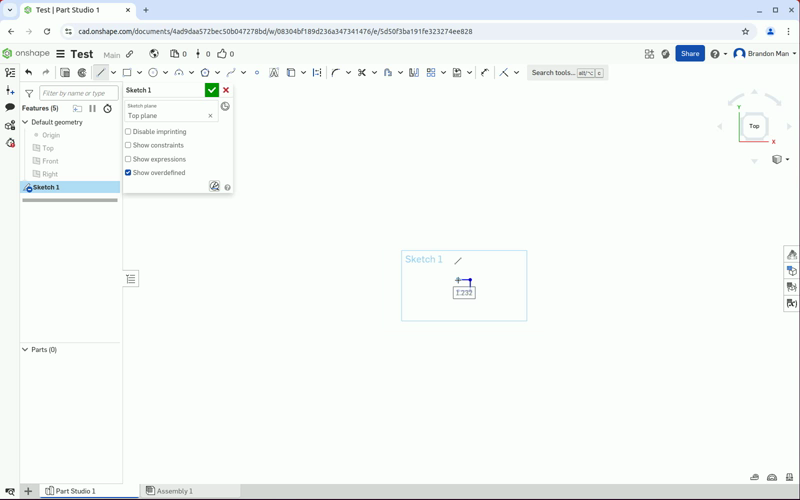
scroll(-6)
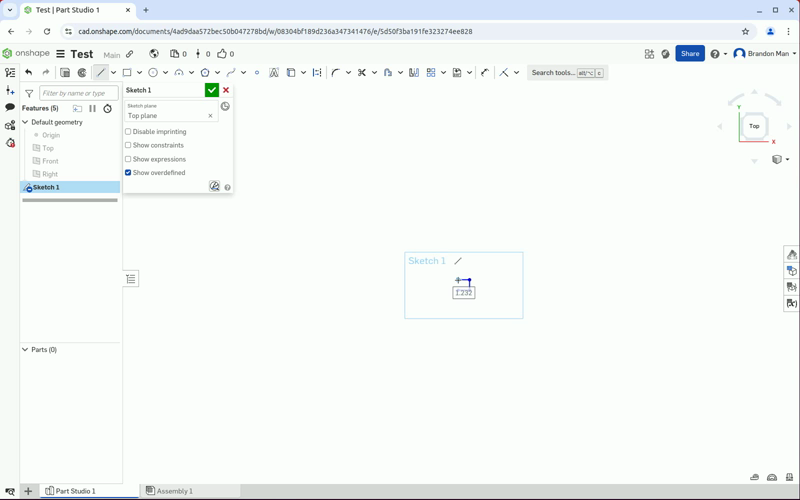
scroll(-6)
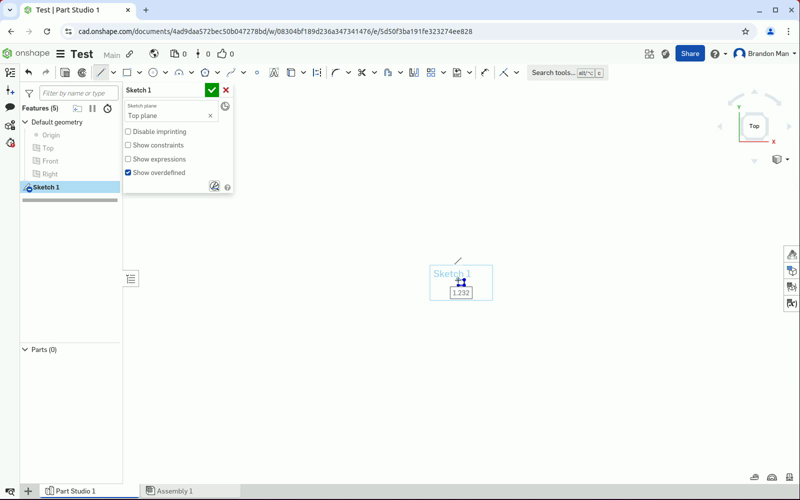
key_up(shift)
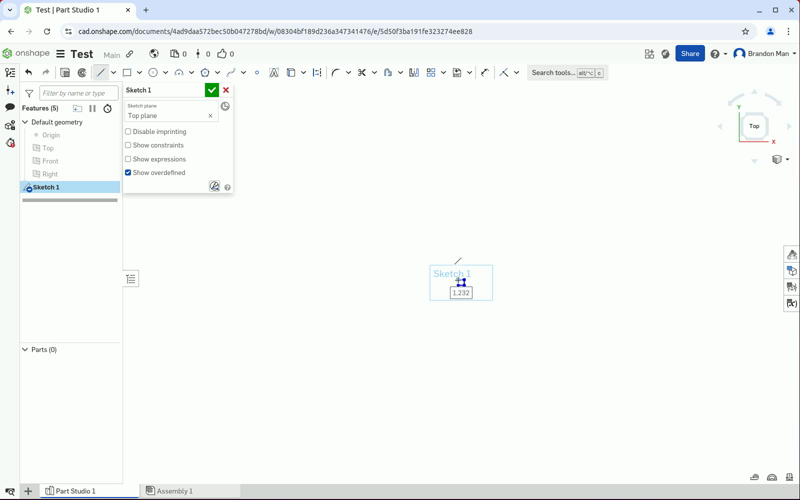
mouse_move(488, 279)
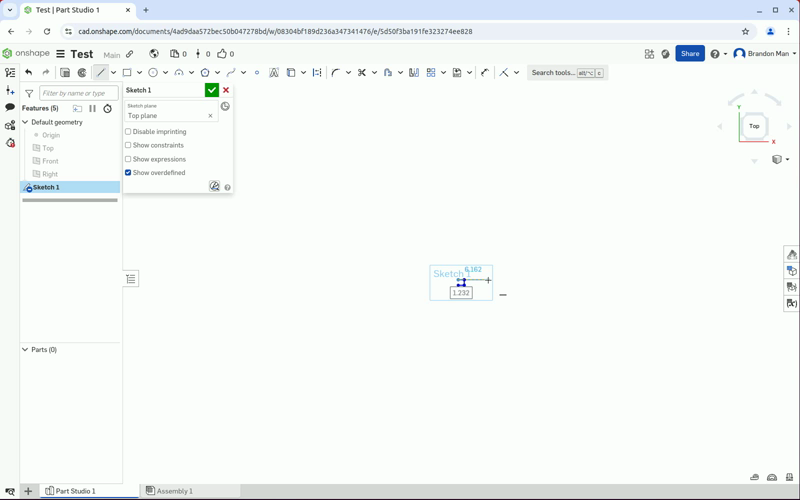
key_down(shift)
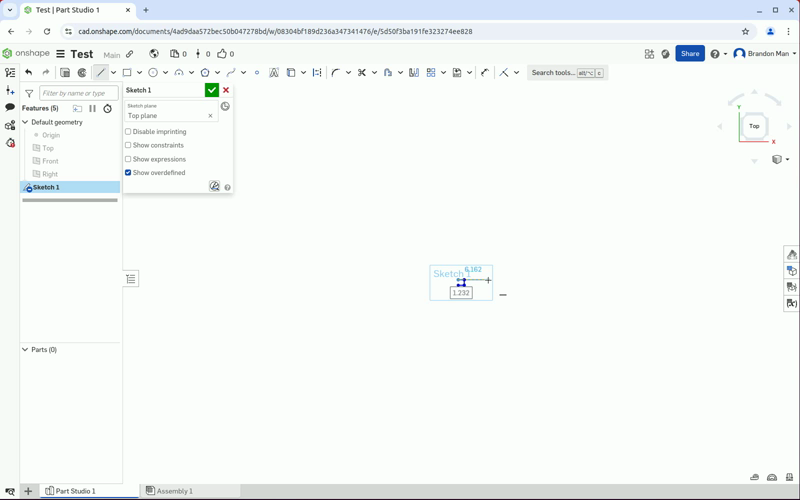
mouse_move(458, 285)
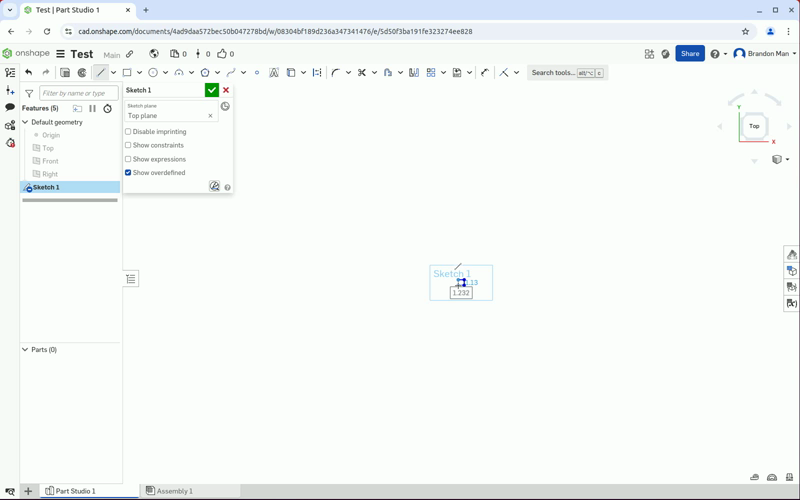
scroll(6)
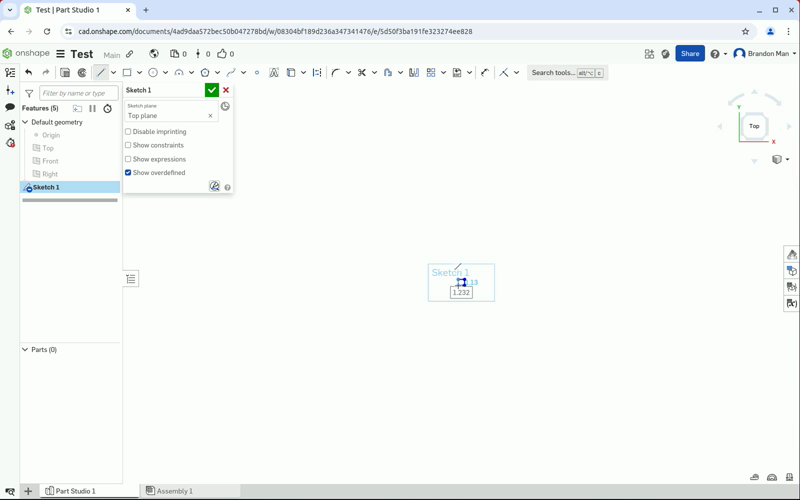
scroll(6)
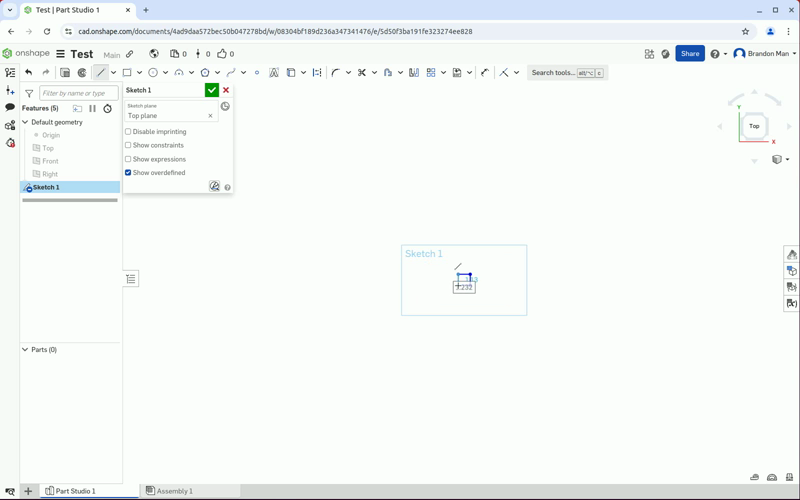
scroll(6)
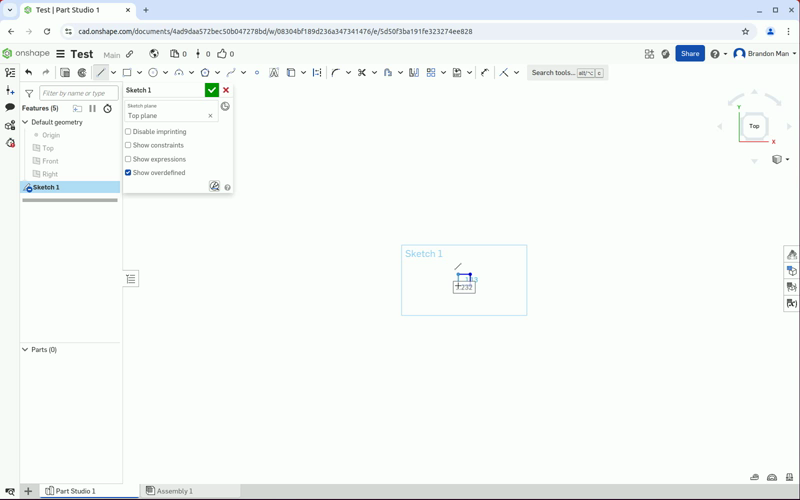
scroll(6)
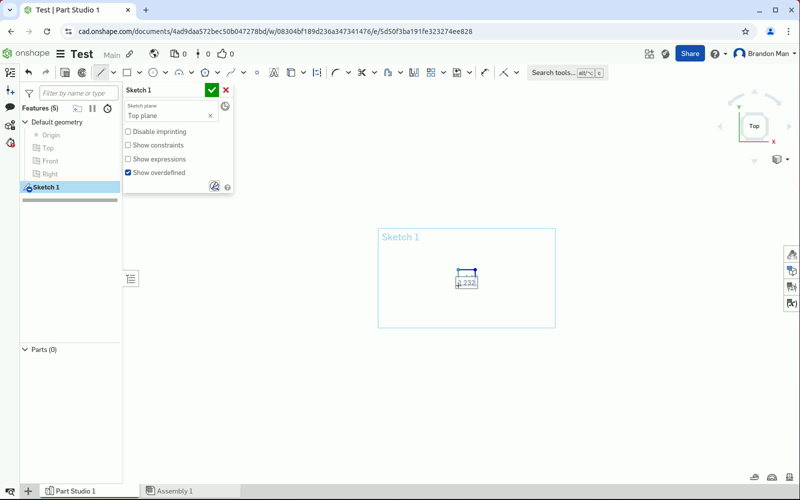
scroll(6)
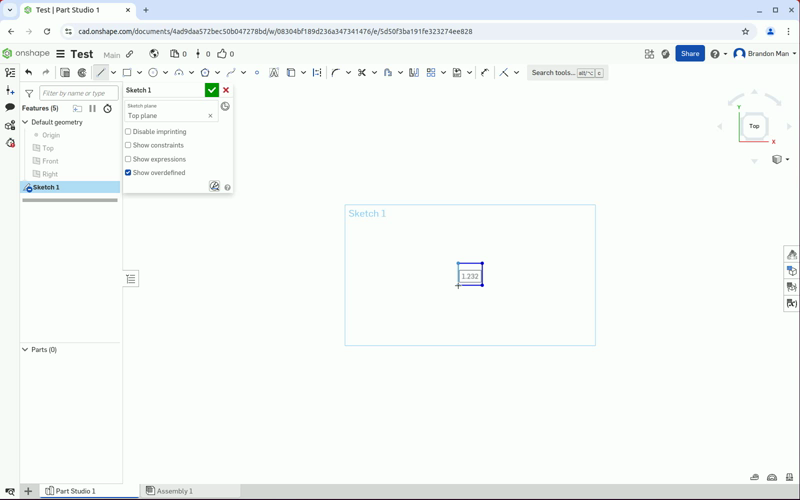
scroll(6)
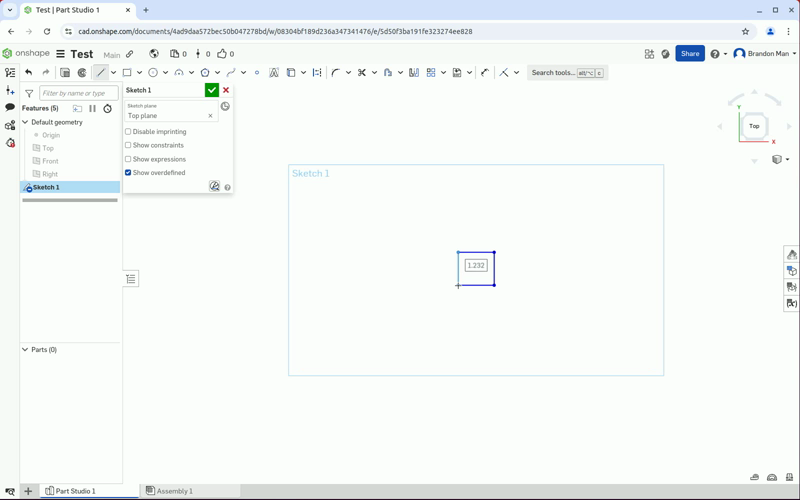
scroll(6)
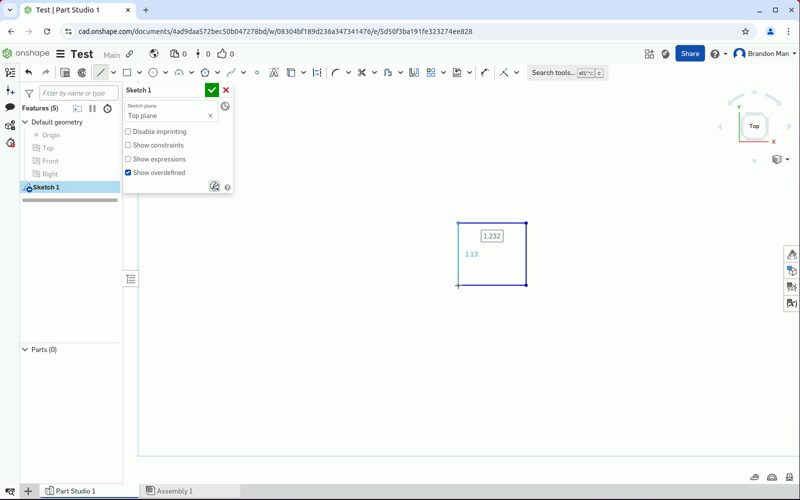
key_up(shift)
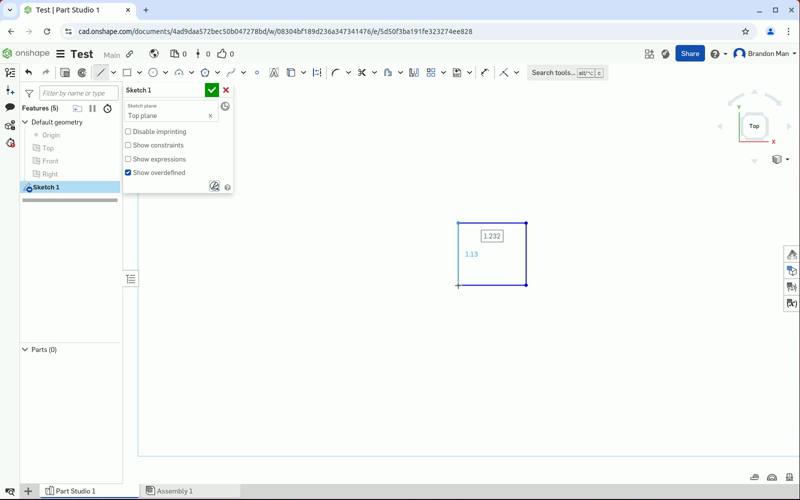
click(458, 285)
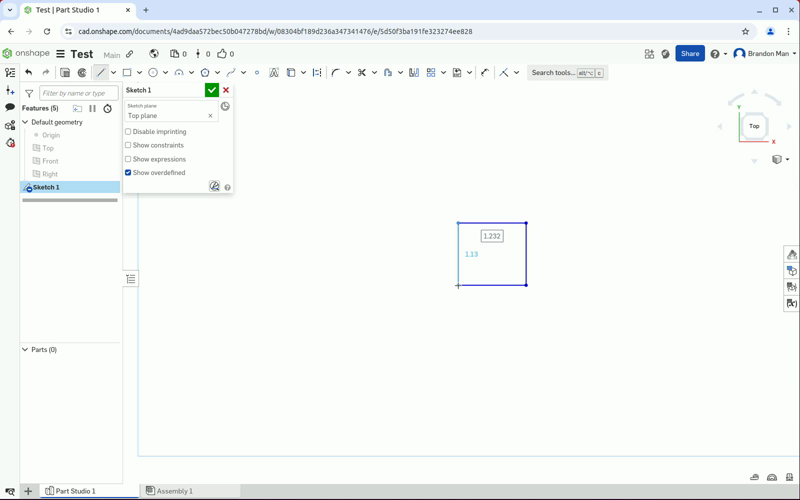
scroll(-6)
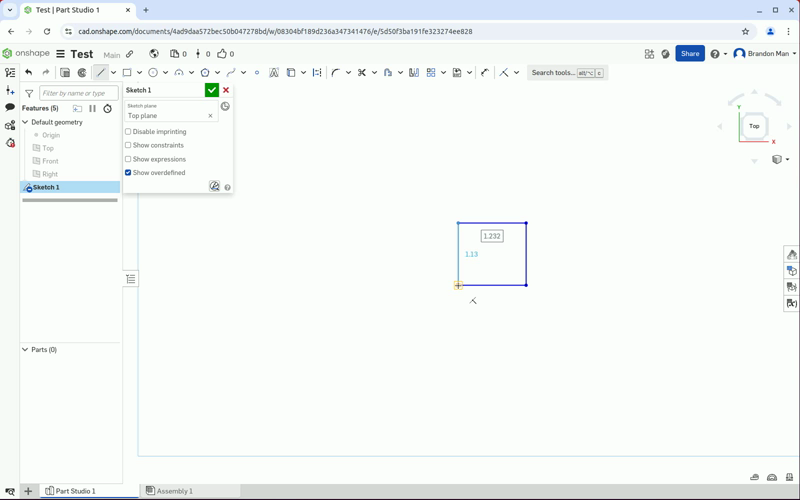
scroll(-6)
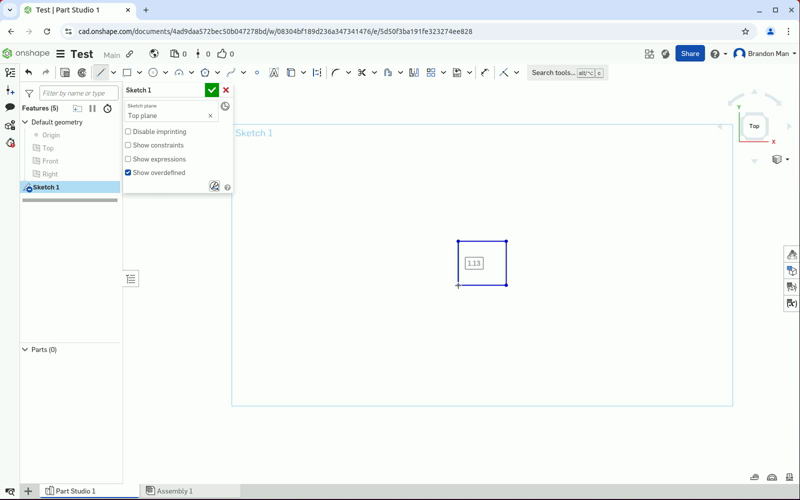
scroll(-6)
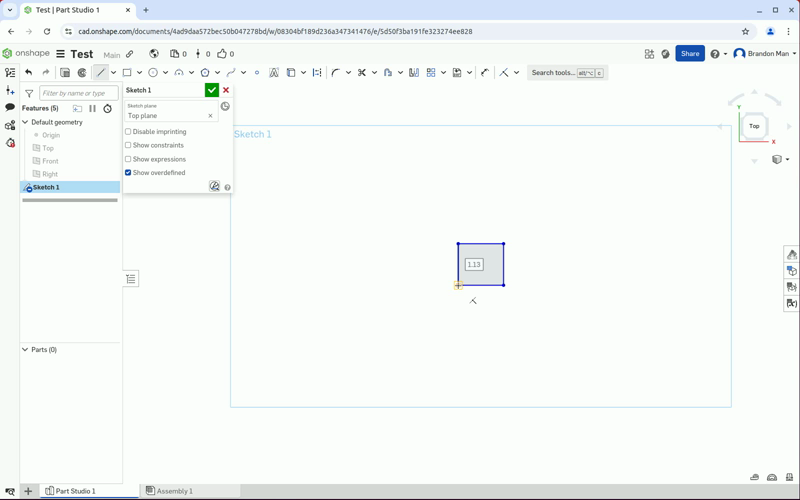
scroll(-6)
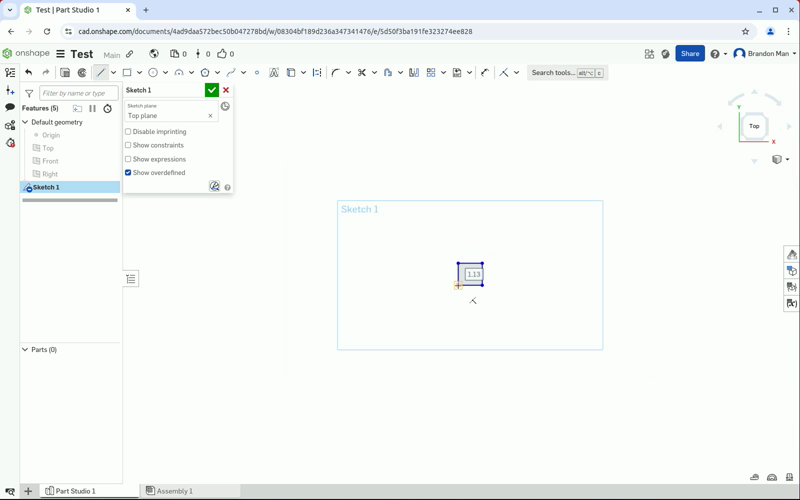
scroll(-6)
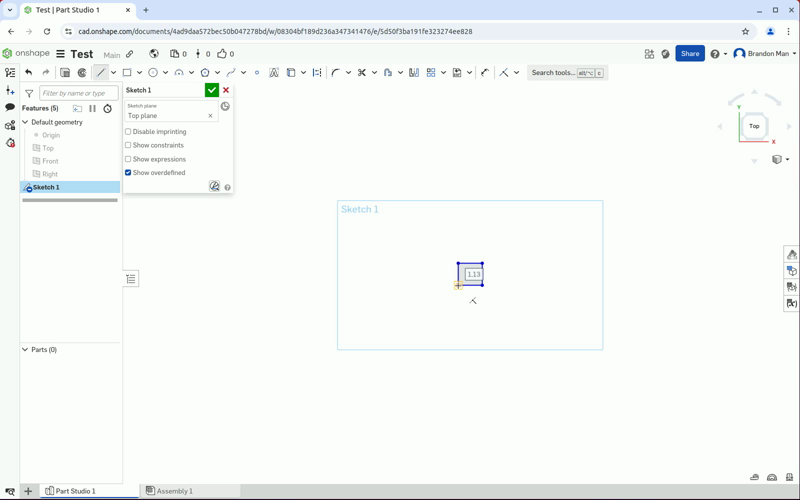
scroll(-6)
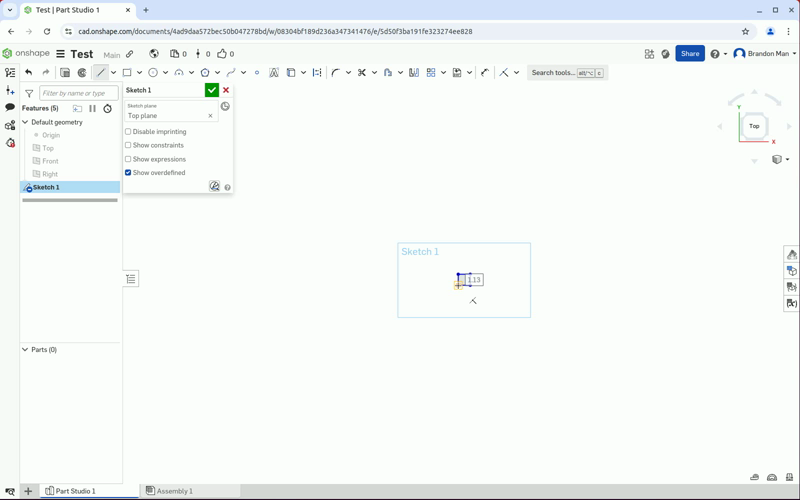
scroll(-6)
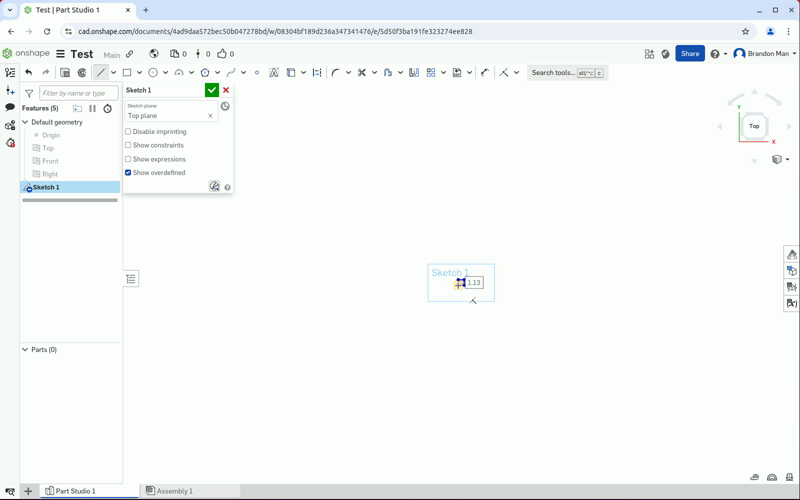
key(esc)
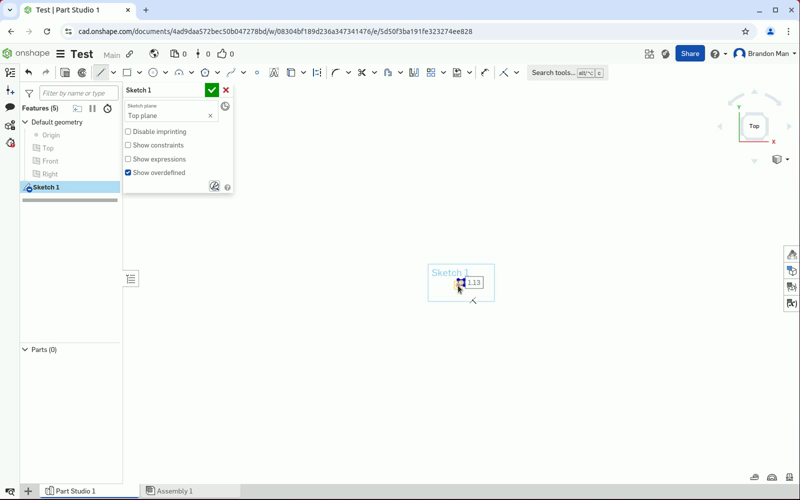
mouse_move(461, 280)
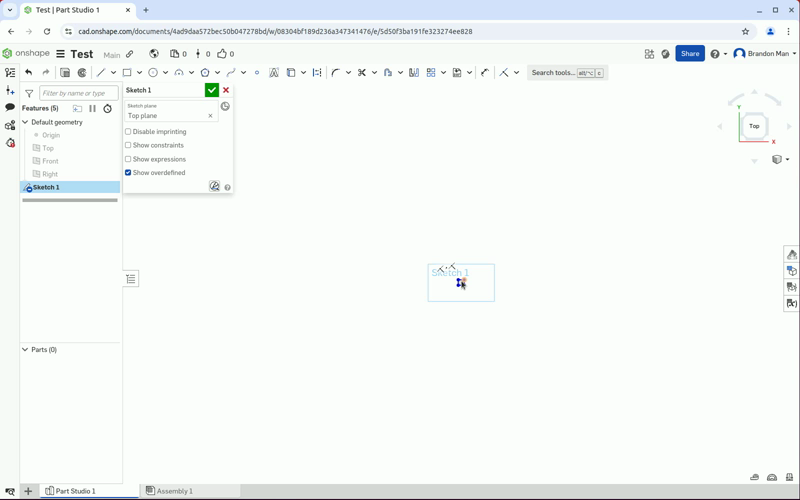
scroll(6)
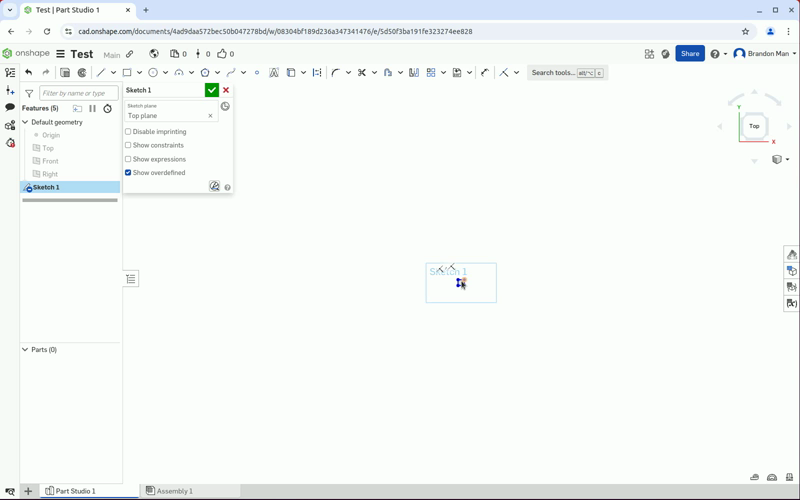
scroll(6)
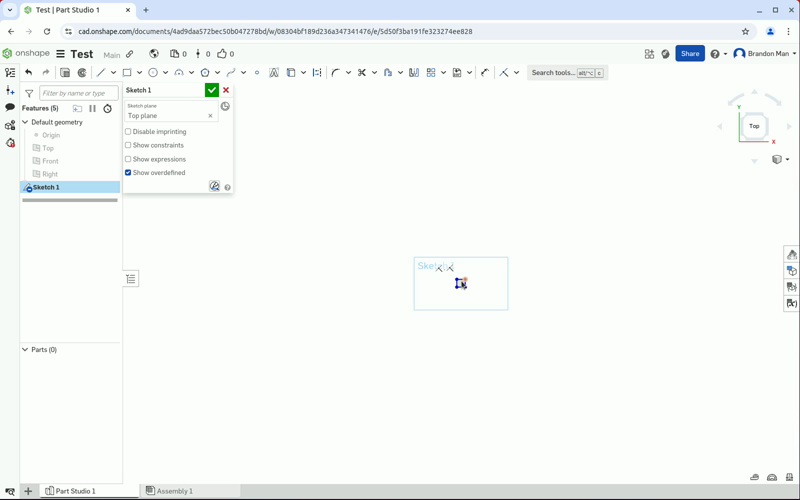
scroll(6)
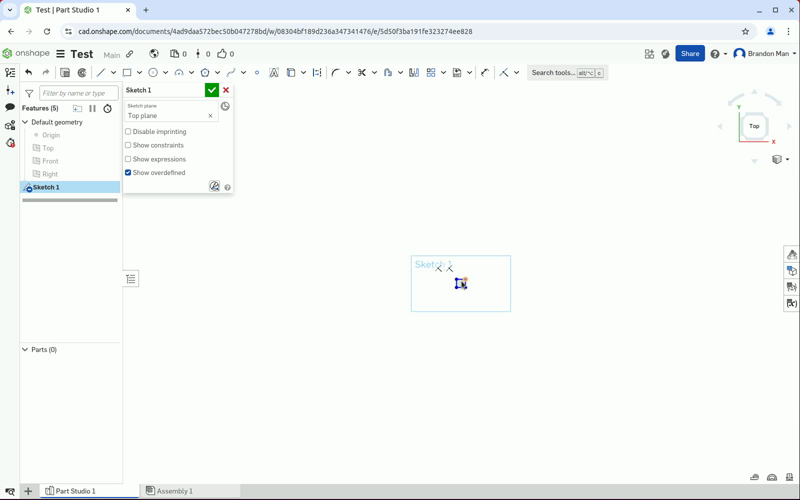
scroll(6)
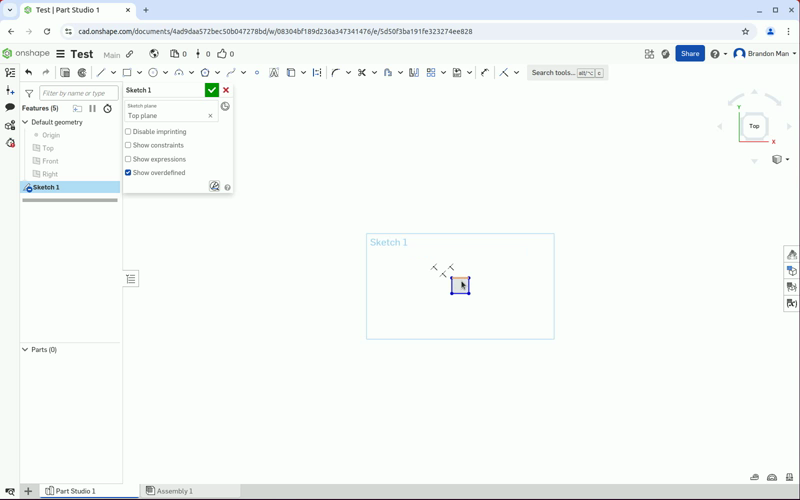
scroll(6)
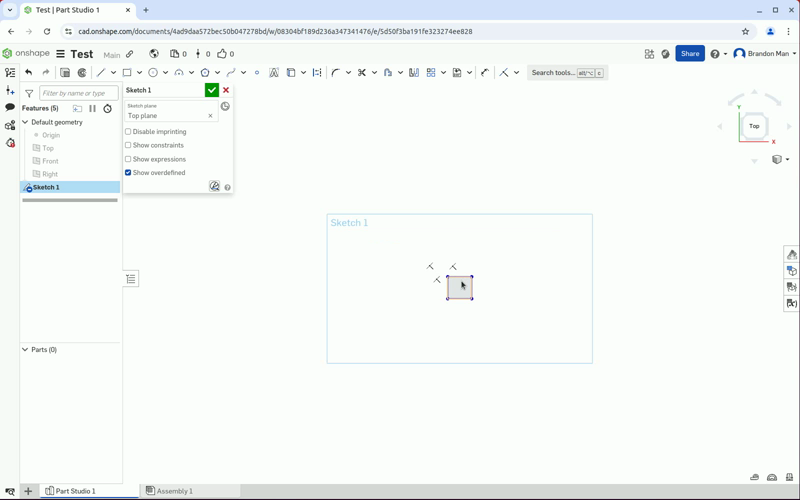
scroll(6)
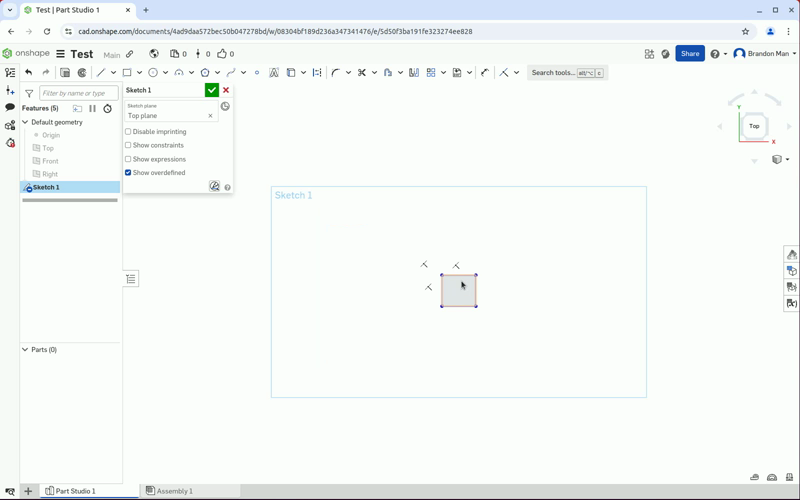
scroll(6)
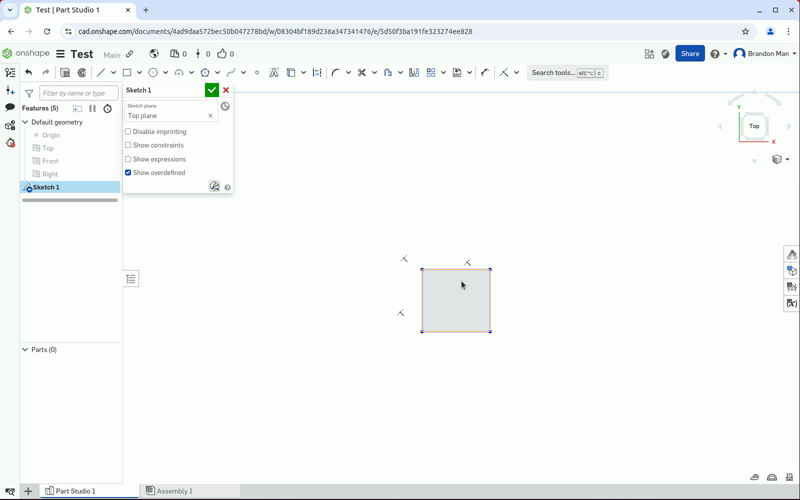
click(461, 280)
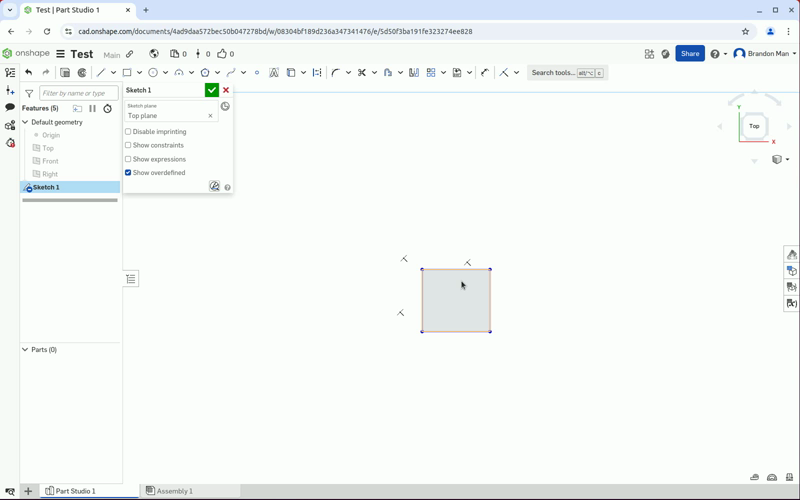
scroll(-6)
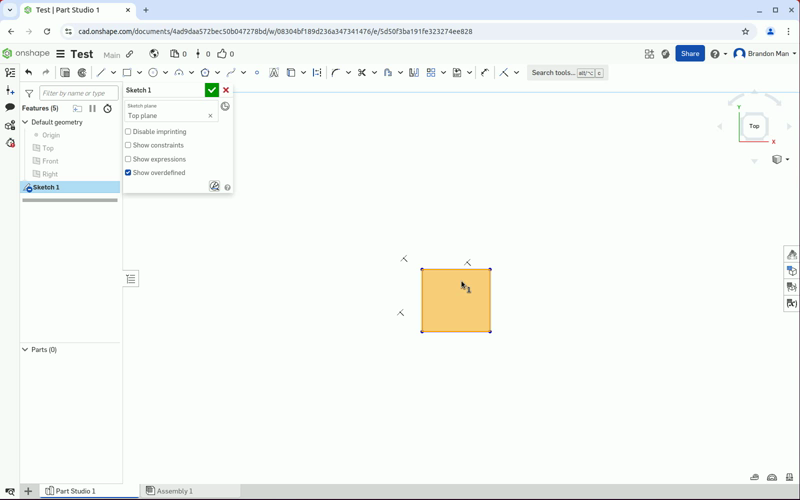
scroll(-6)
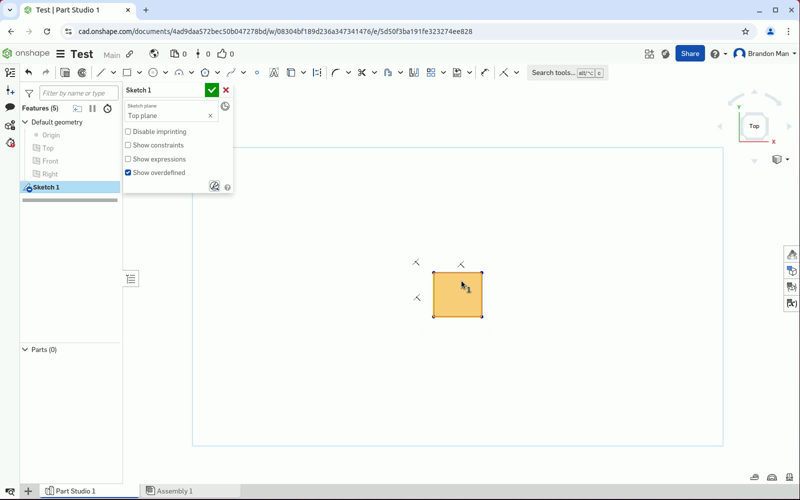
scroll(-6)
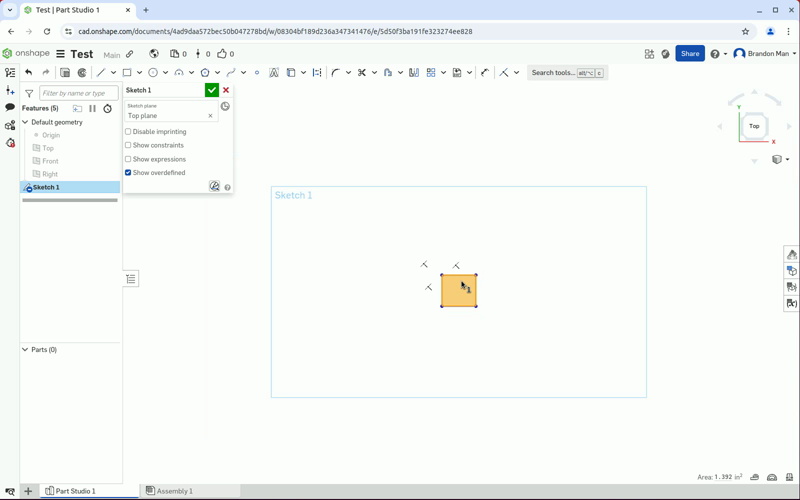
scroll(-6)
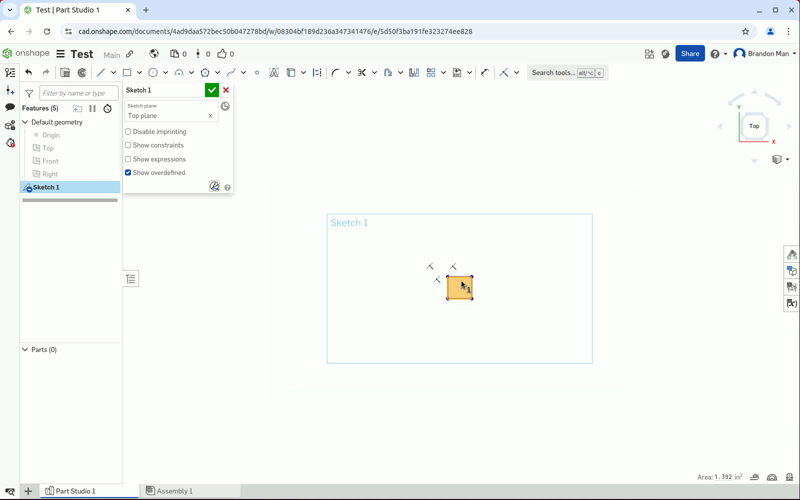
scroll(-6)
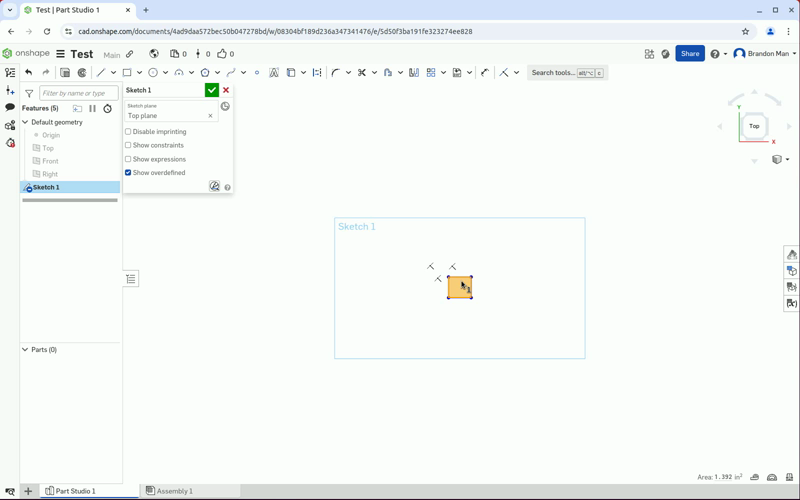
scroll(-6)
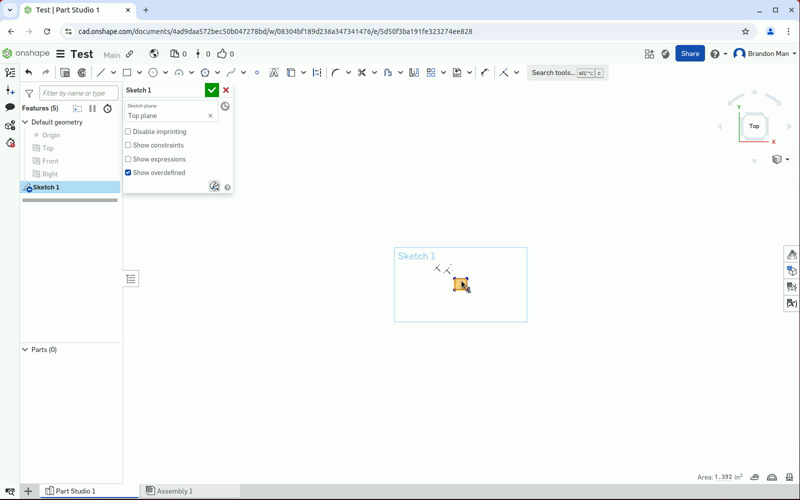
scroll(-6)
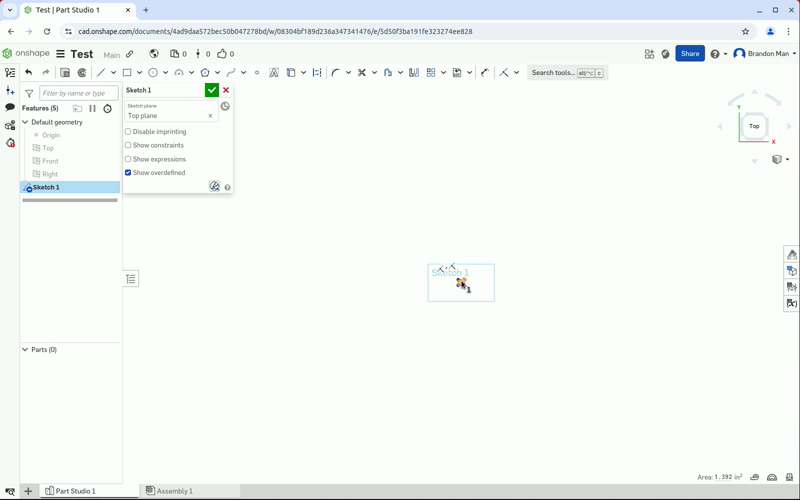
mouse_move(73, 352)
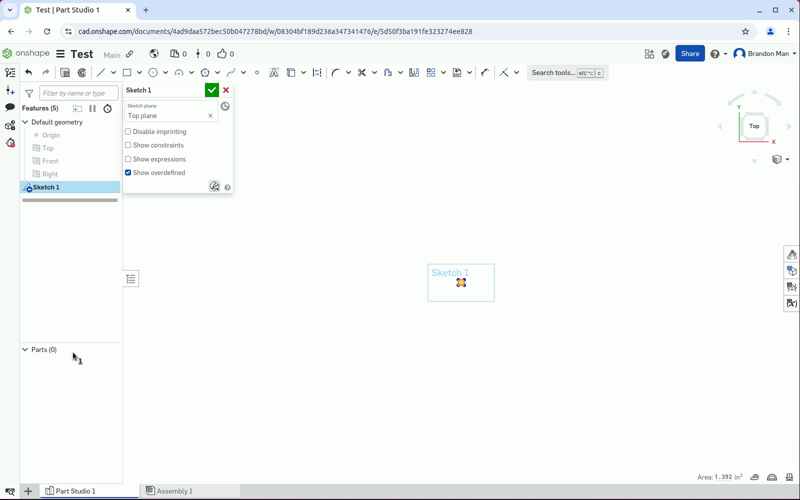
key(shift+y)
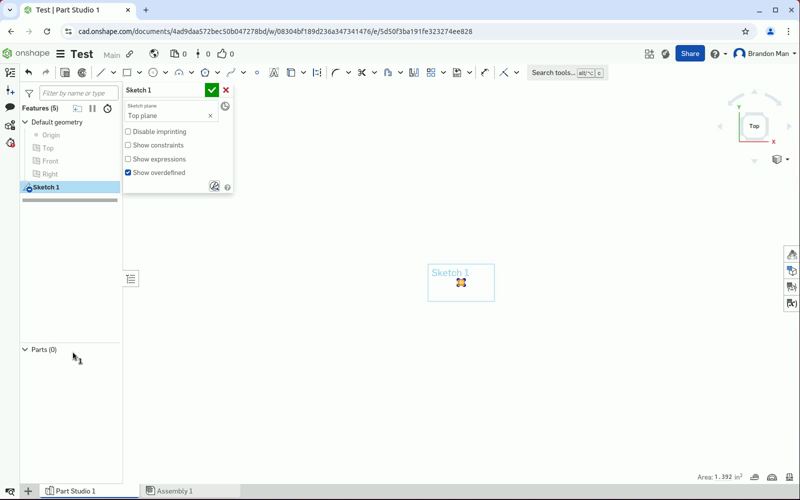
key(shift+e)
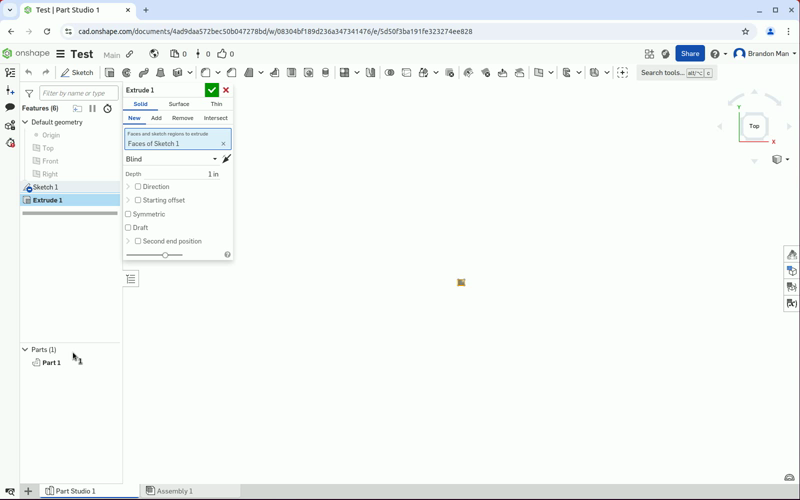
mouse_move(143, 106)
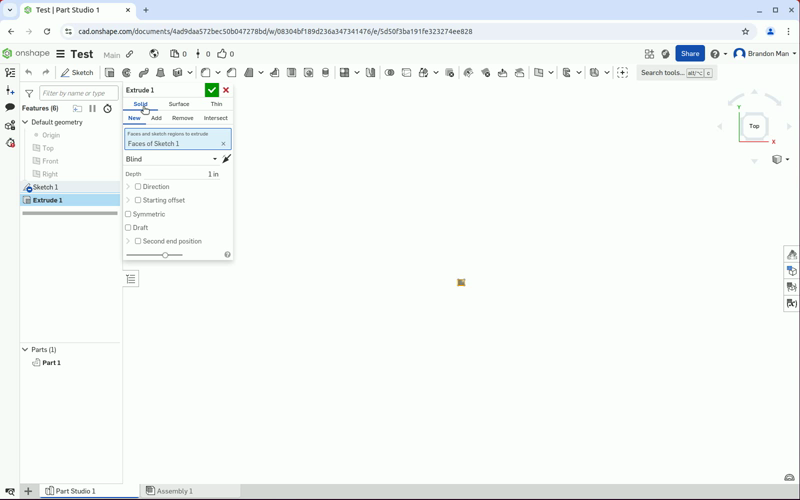
click(143, 106)
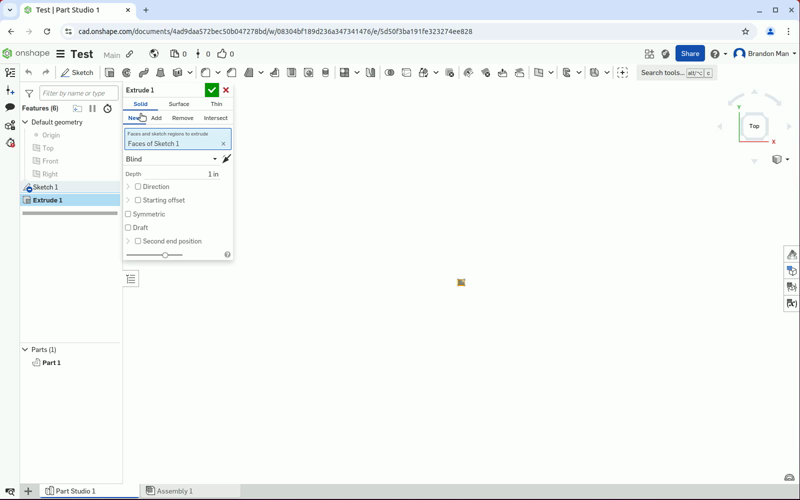
mouse_move(137, 120)
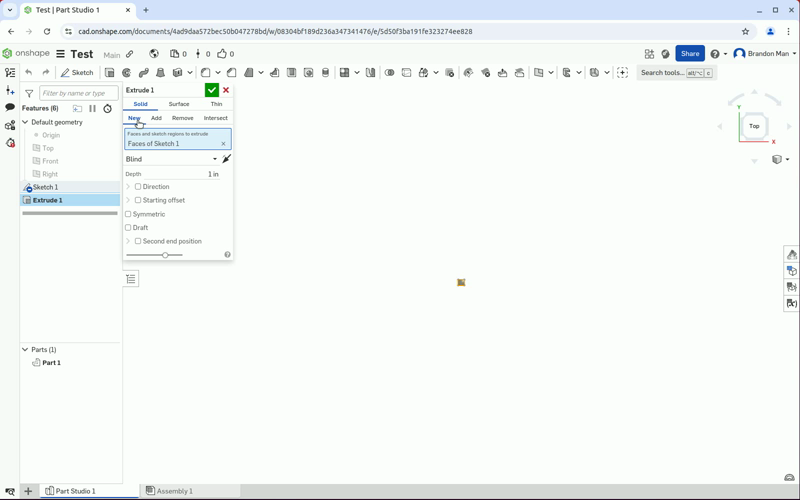
click(137, 120)
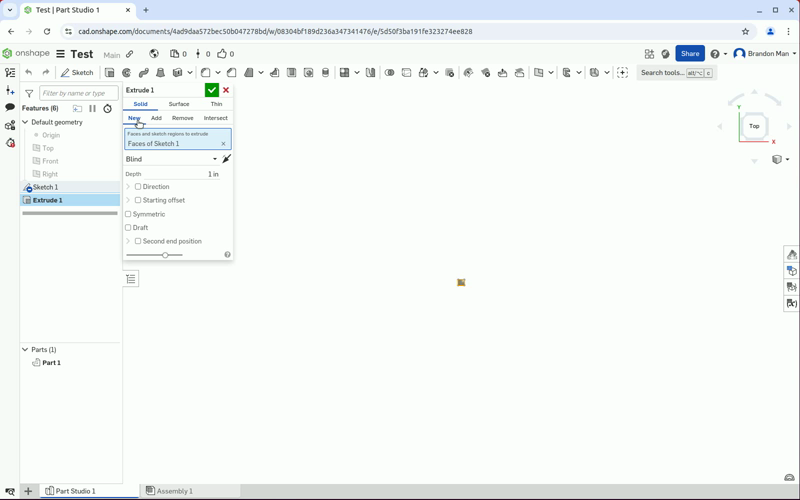
key(tab, 4)
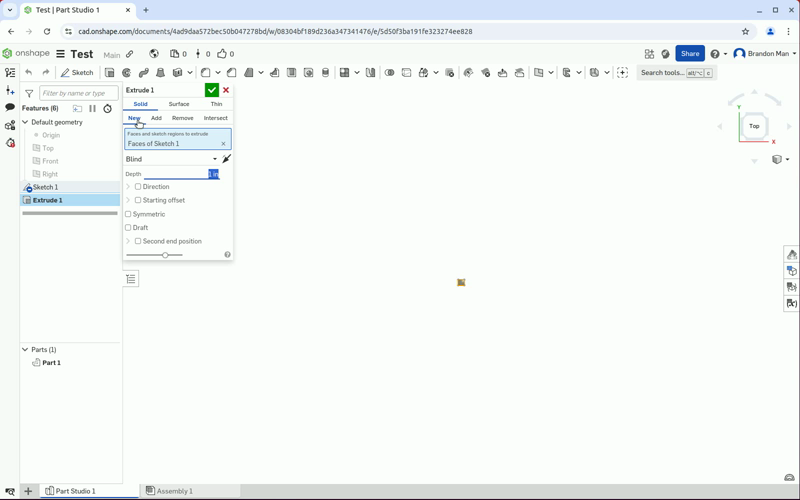
text(23.108)
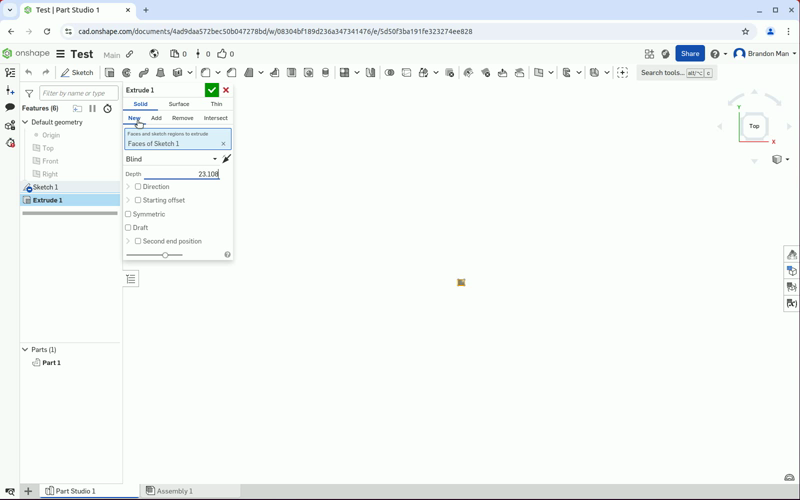
key(enter)
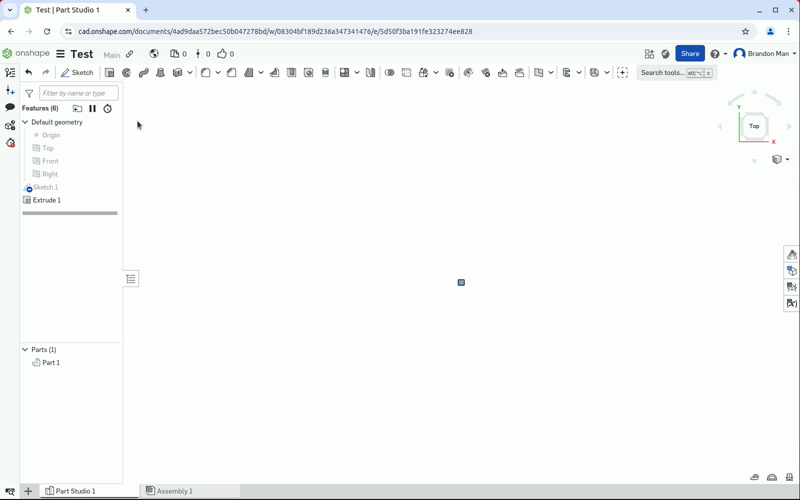
key(shift+h)
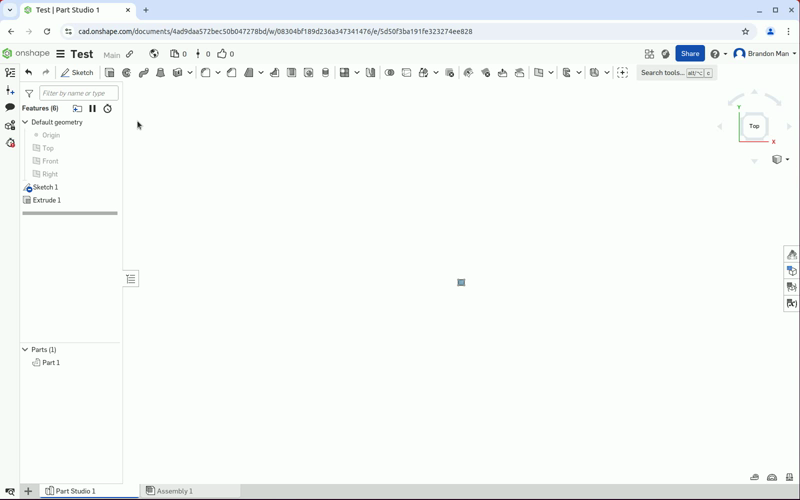
key(shift+h)
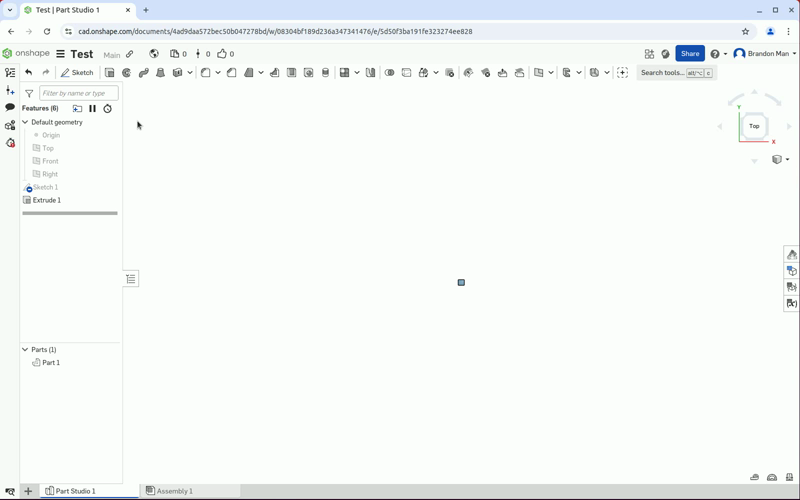
mouse_move(73, 189)
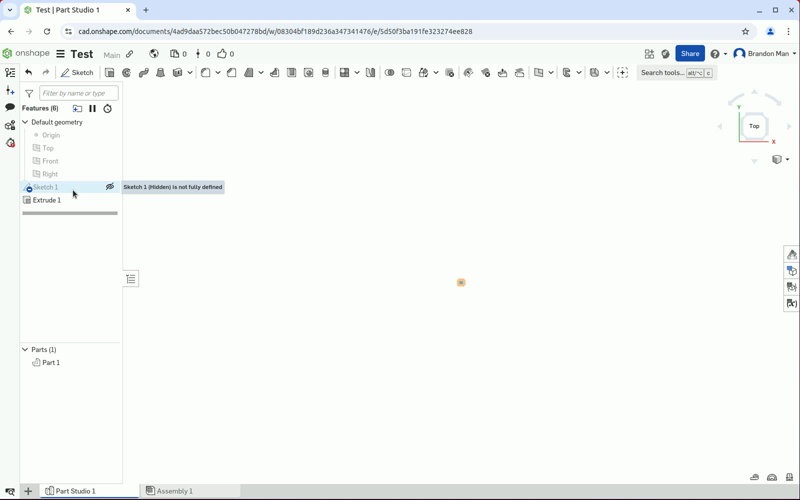
click(73, 189)
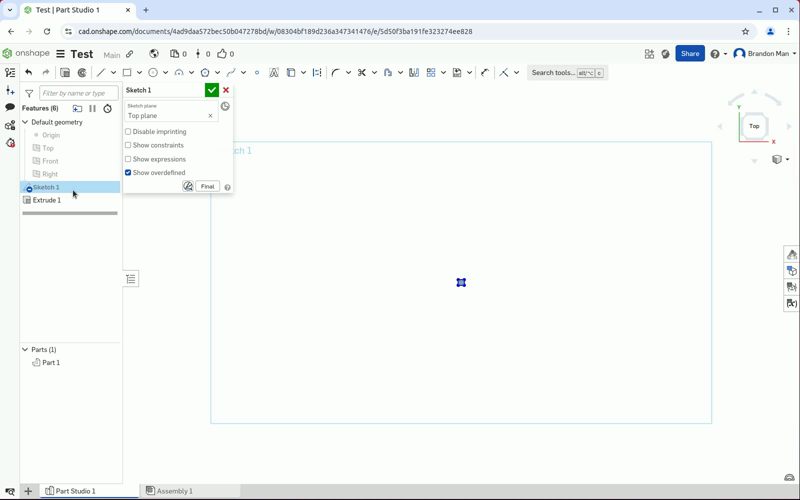
mouse_move(229, 92)
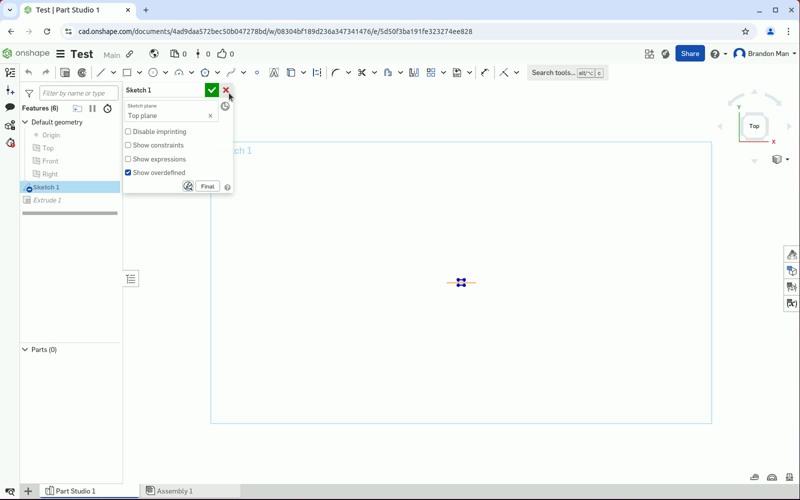
click(229, 92)
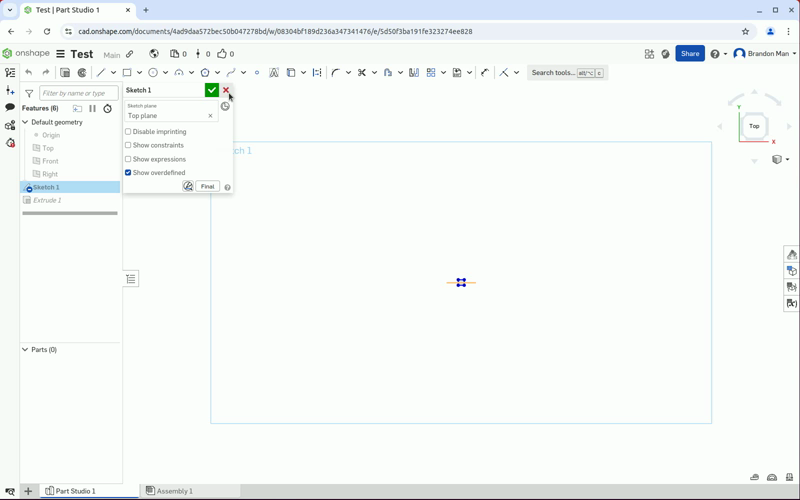
key(shift+s)
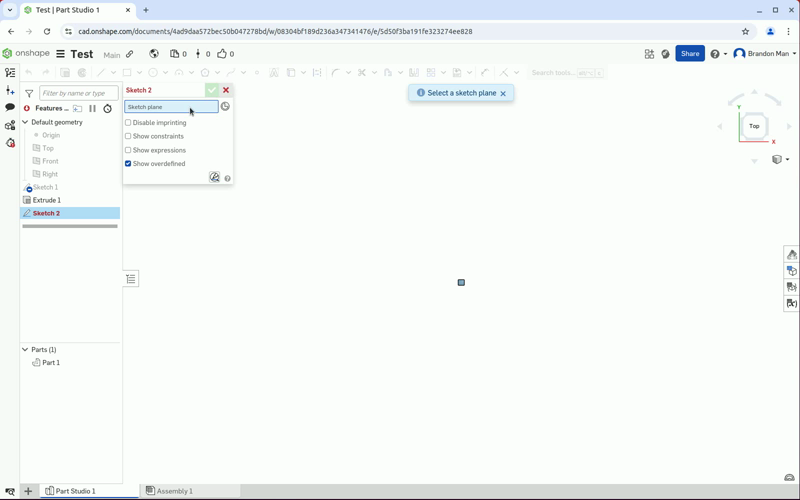
mouse_move(73, 150)
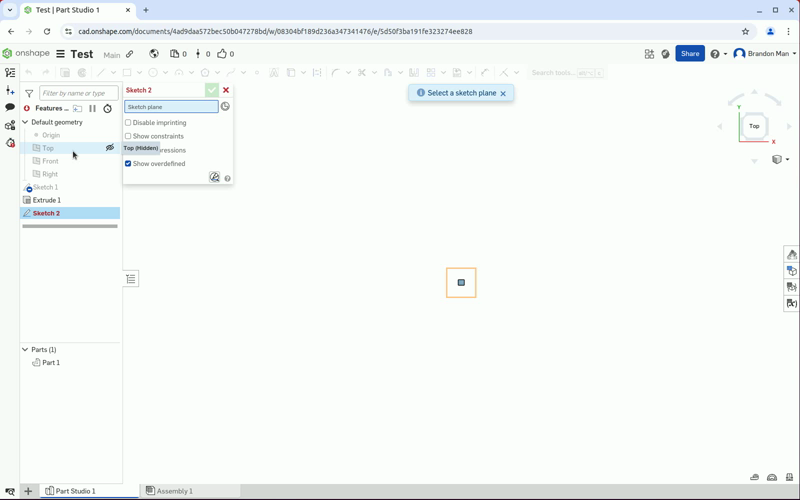
click(73, 150)
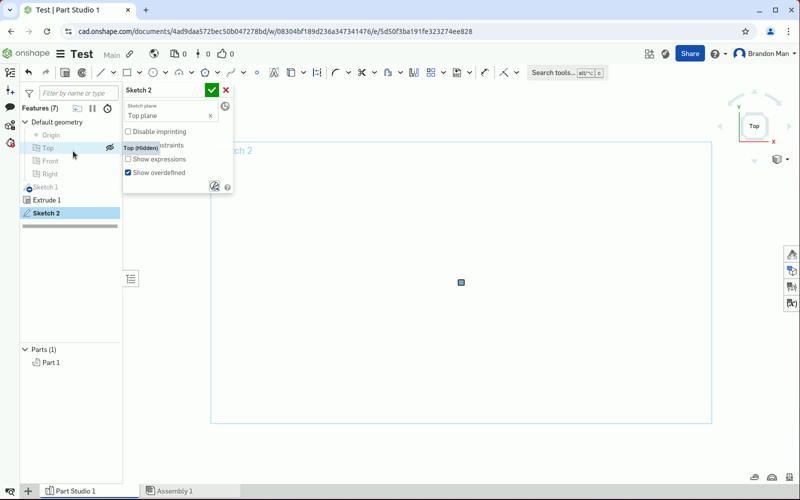
mouse_move(73, 352)
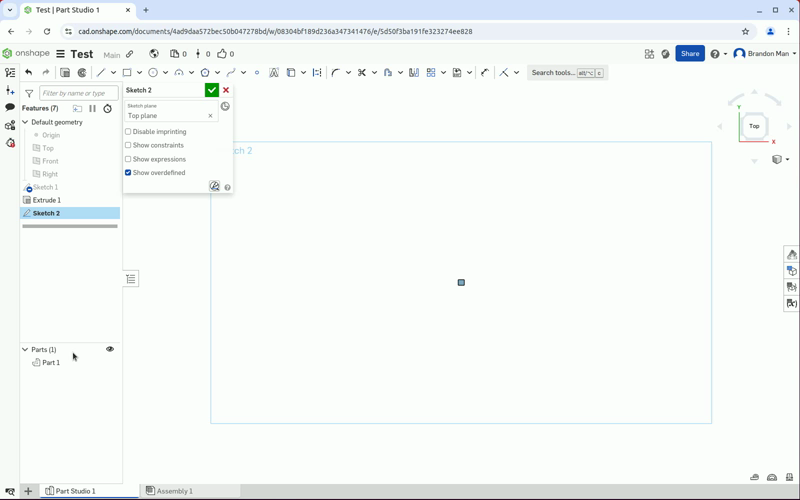
key(y)
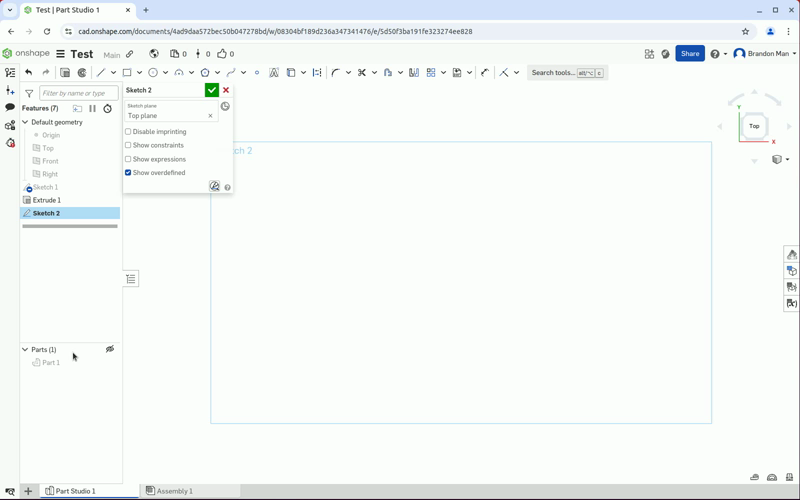
key(l)
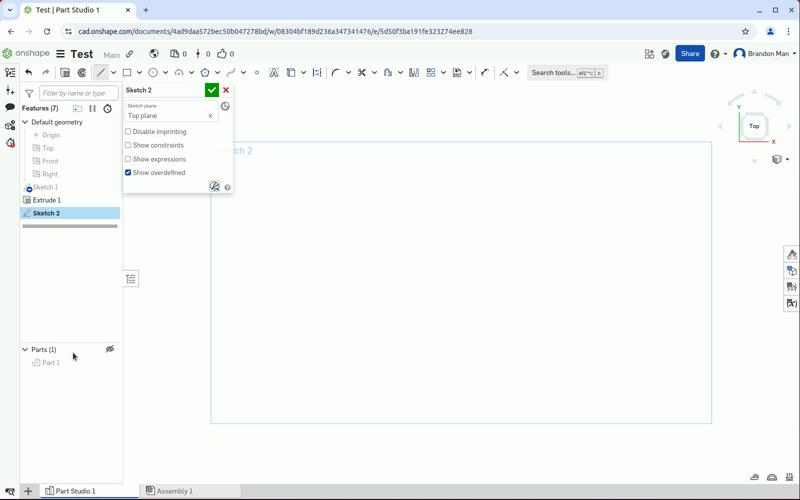
key_down(shift)
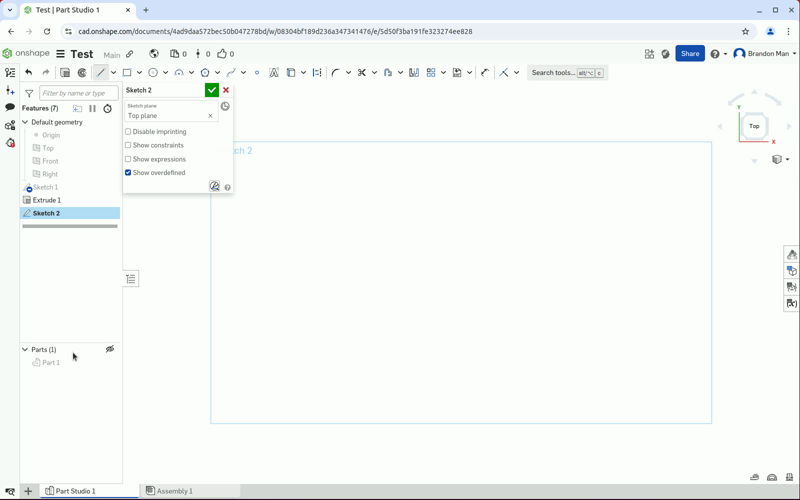
mouse_move(458, 285)
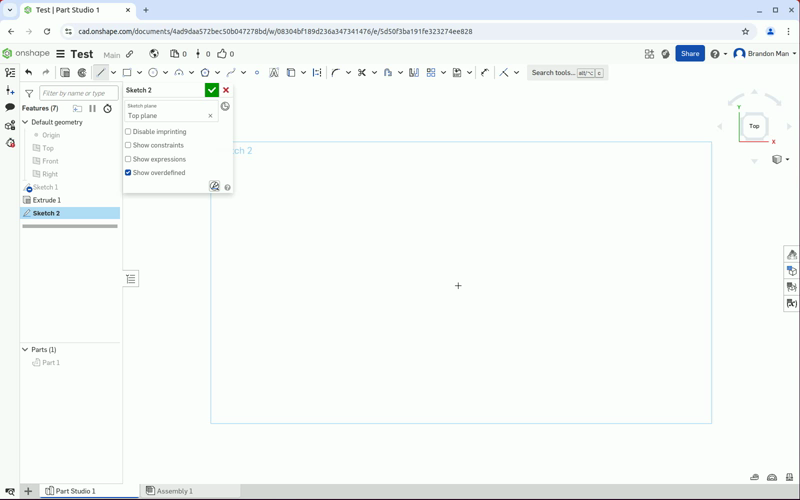
click(458, 285)
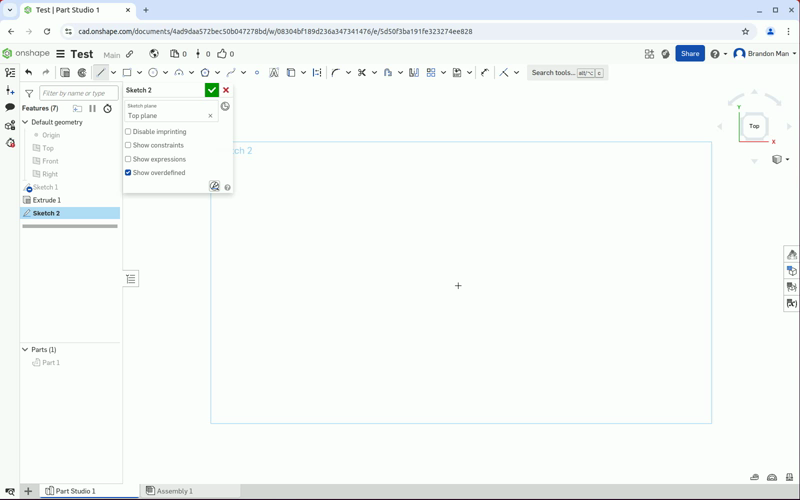
key_up(shift)
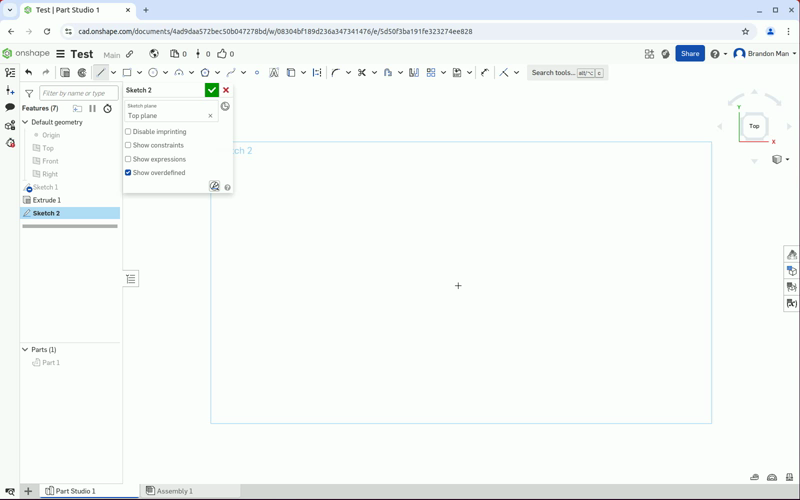
key_down(shift)
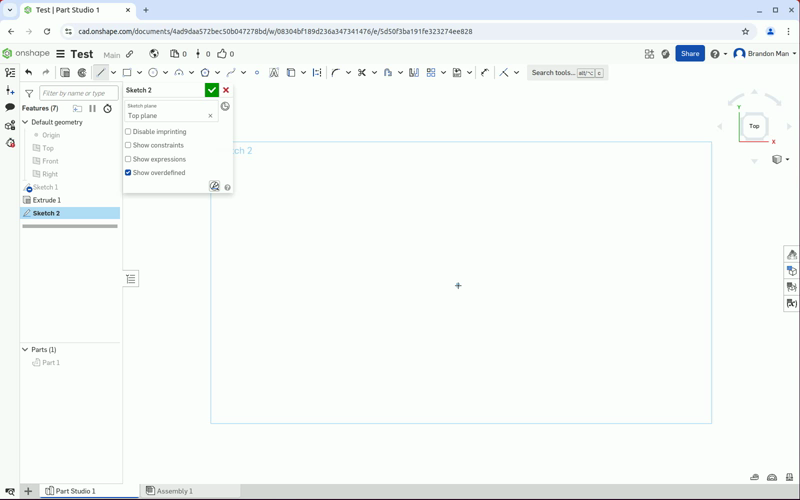
mouse_move(488, 285)
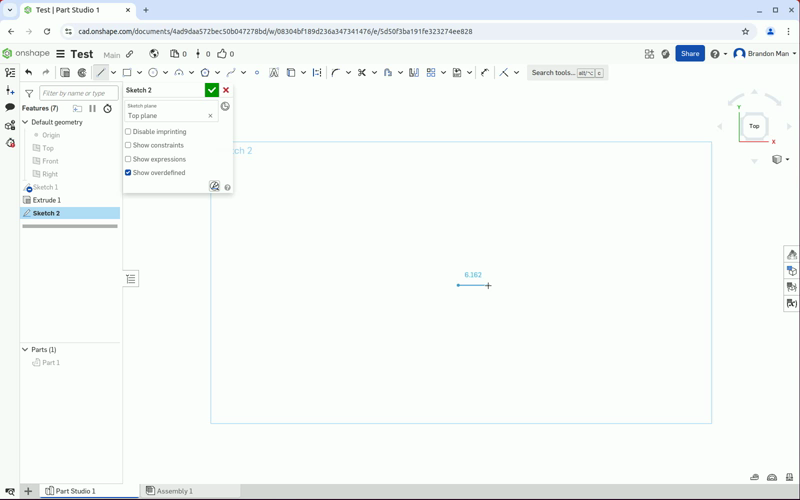
mouse_move(464, 285)
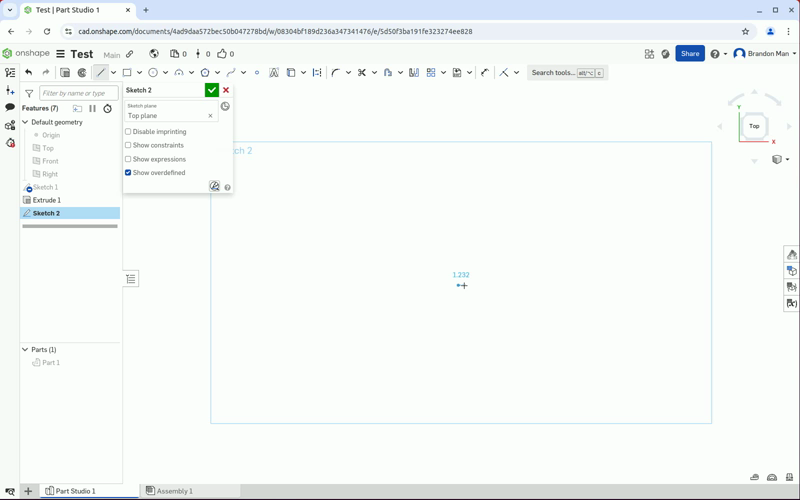
scroll(6)
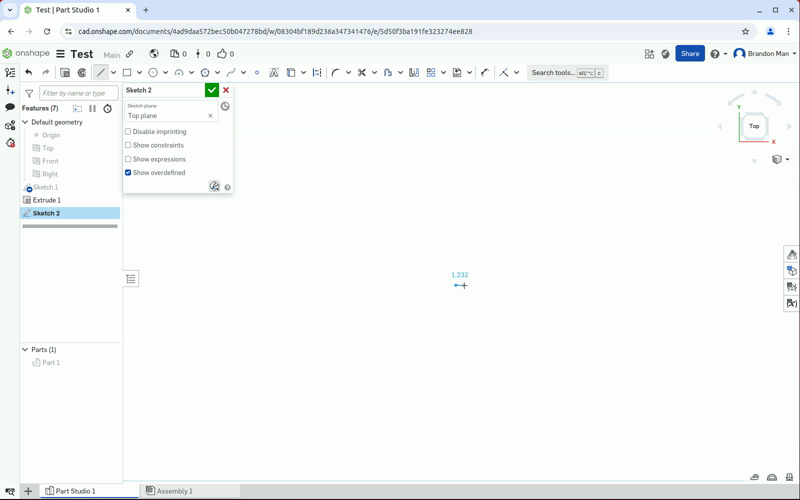
scroll(6)
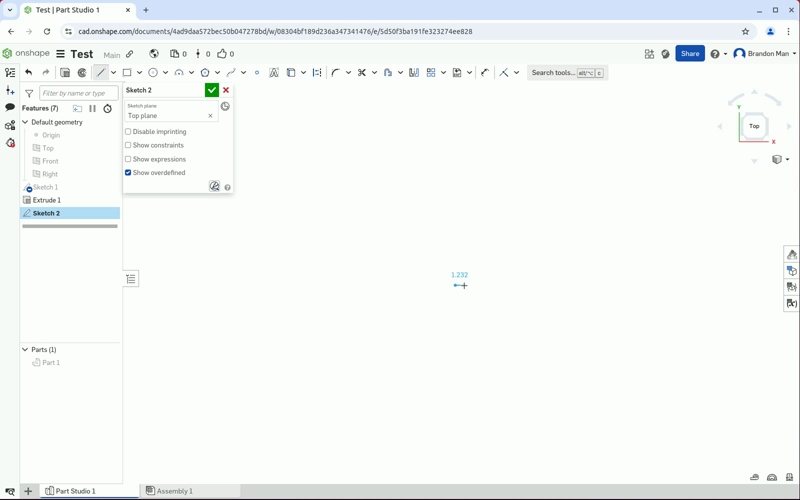
scroll(6)
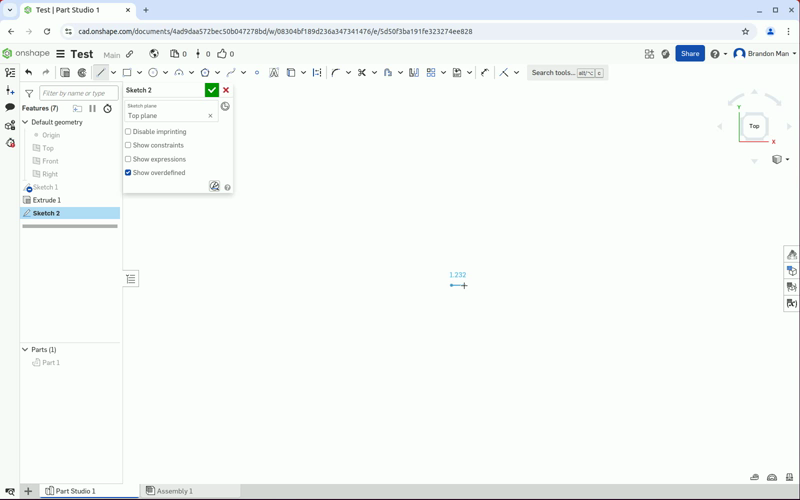
scroll(6)
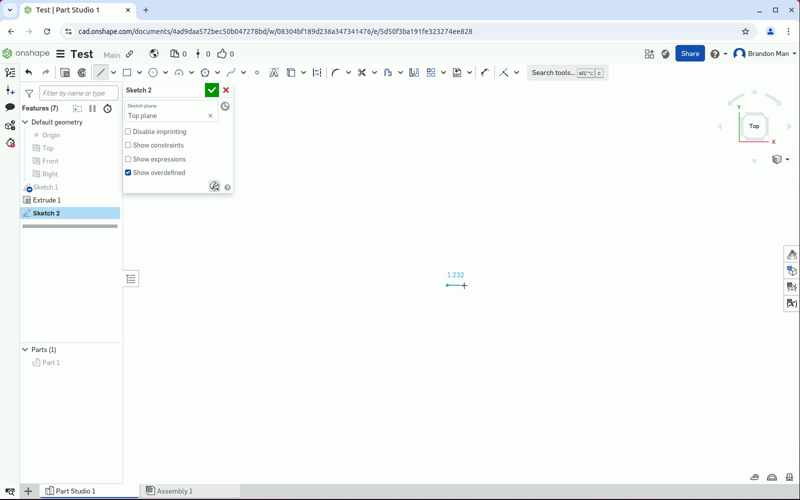
scroll(6)
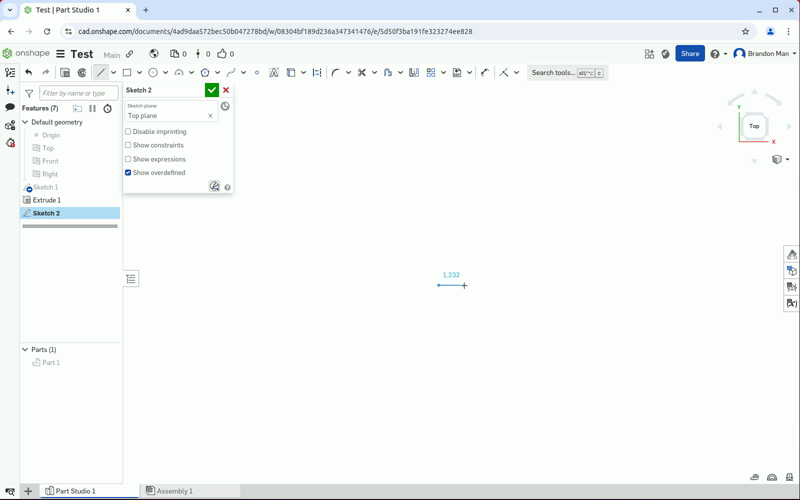
scroll(6)
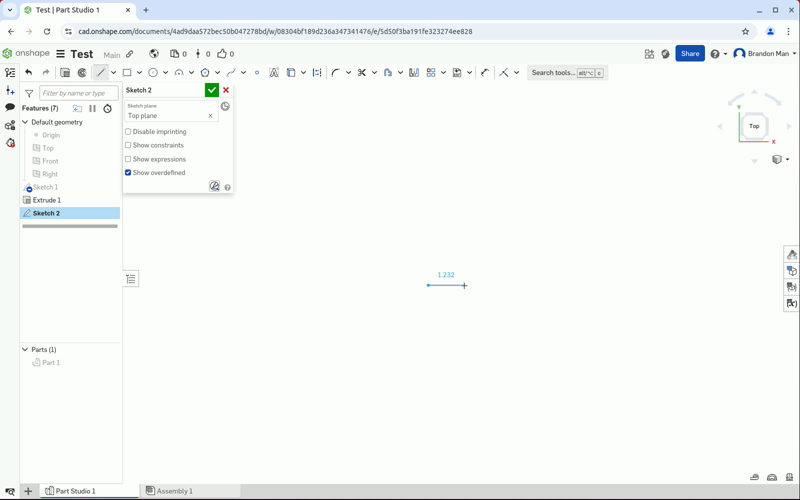
scroll(6)
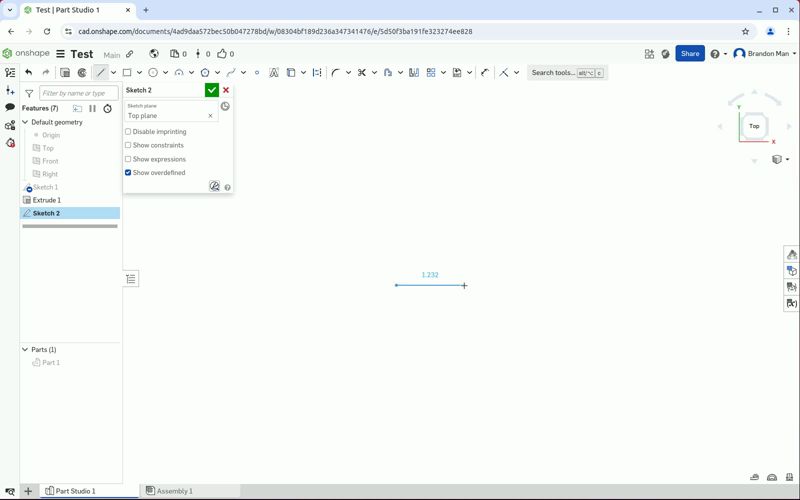
click(464, 285)
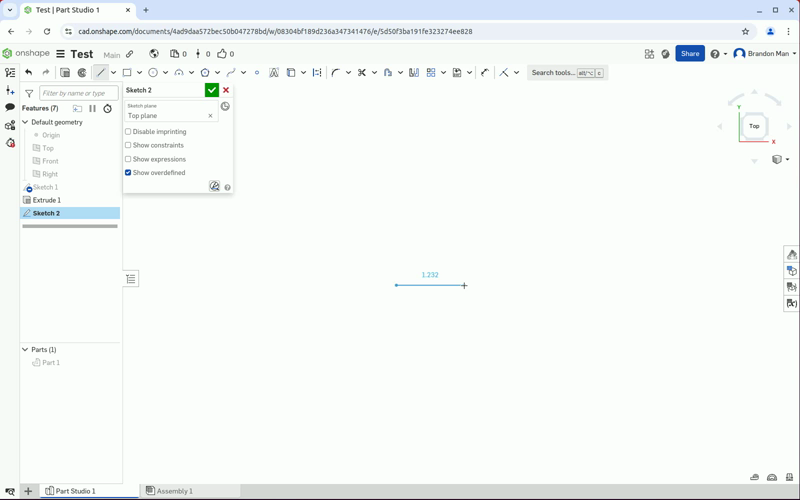
scroll(-6)
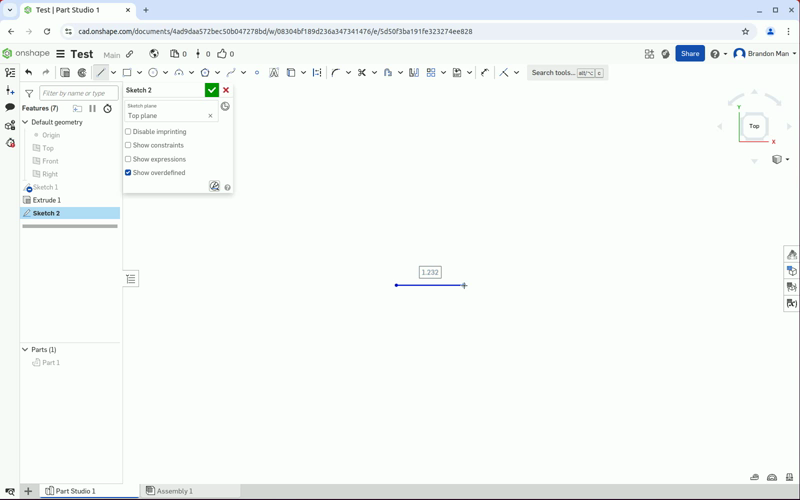
scroll(-6)
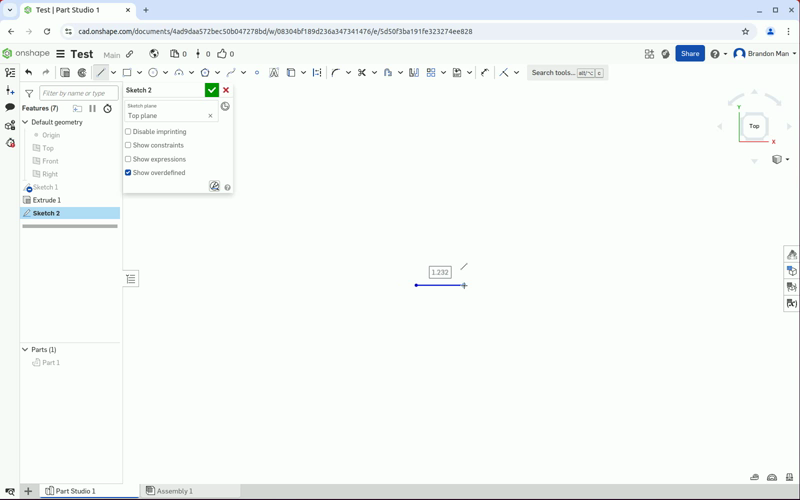
scroll(-6)
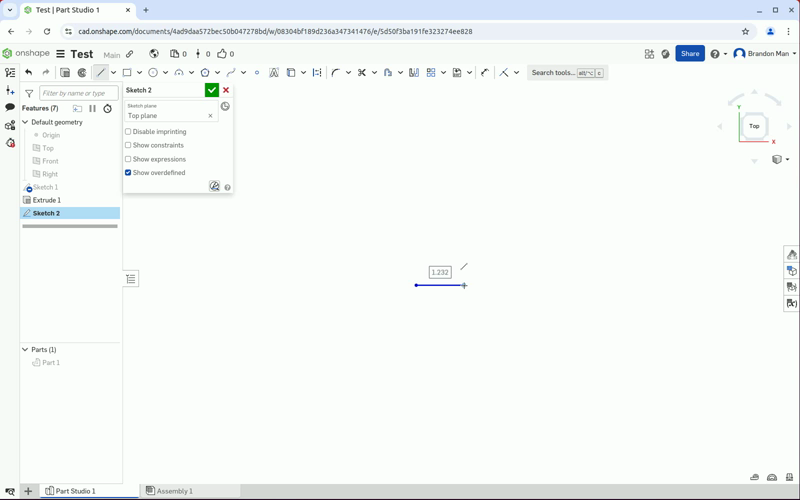
scroll(-6)
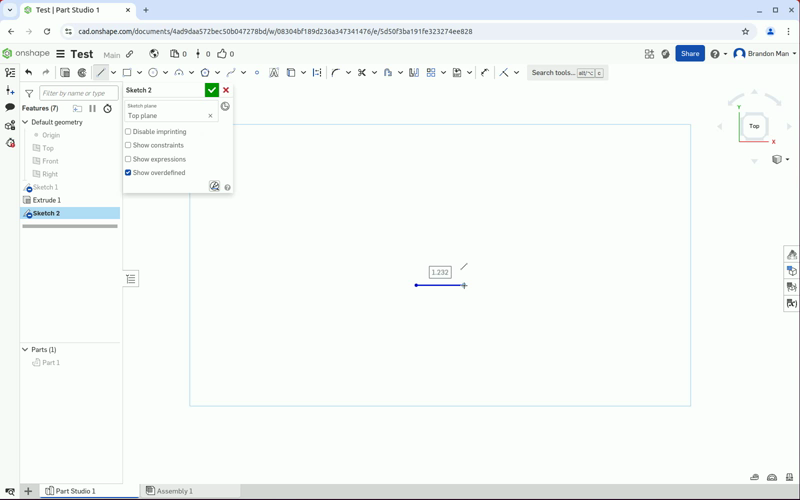
scroll(-6)
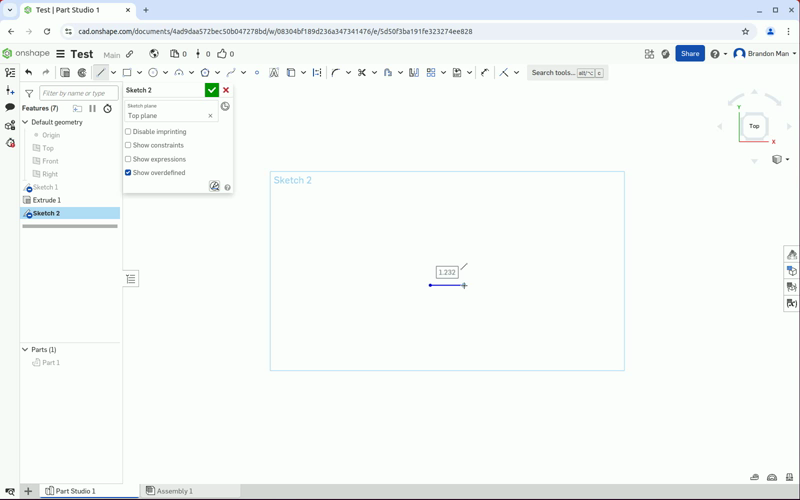
scroll(-6)
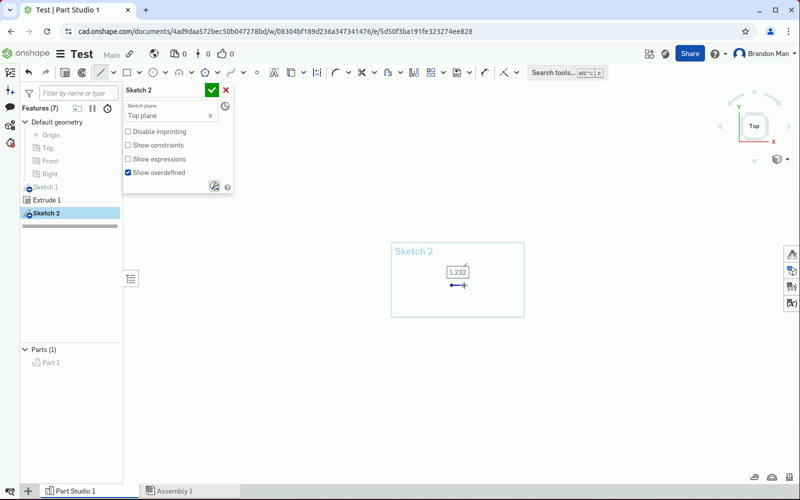
scroll(-6)
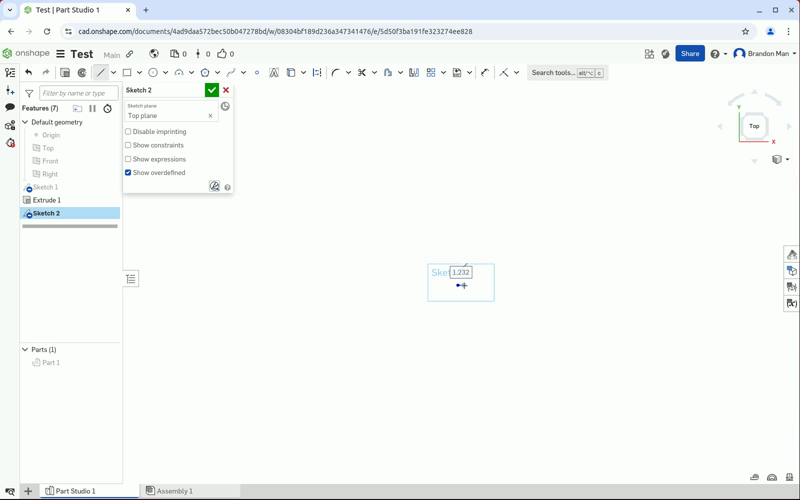
key_up(shift)
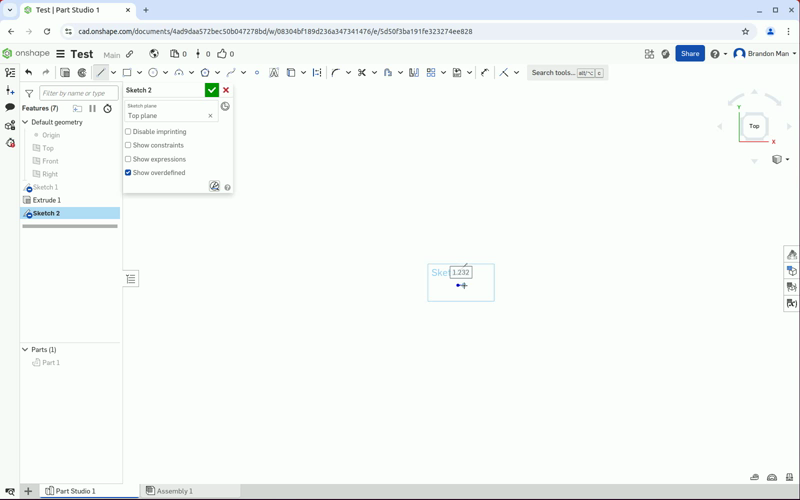
key_down(shift)
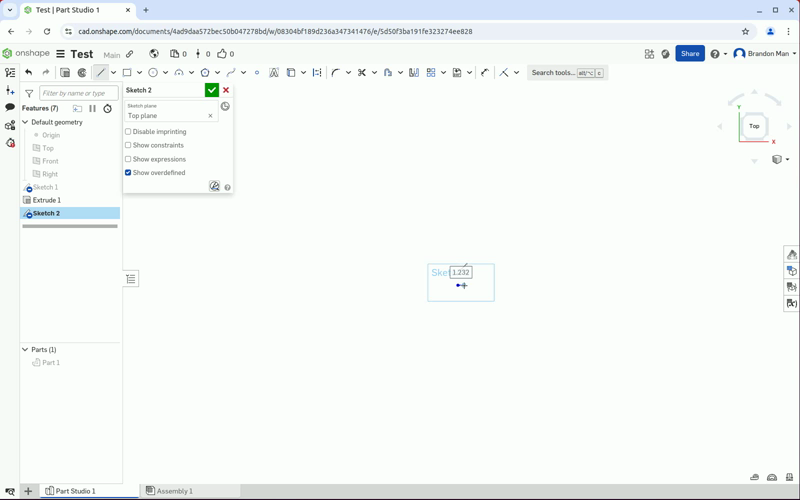
mouse_move(494, 285)
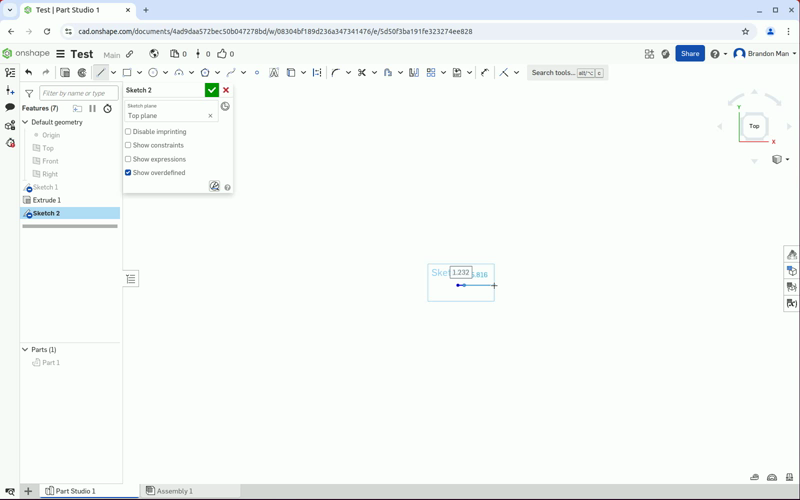
mouse_move(464, 279)
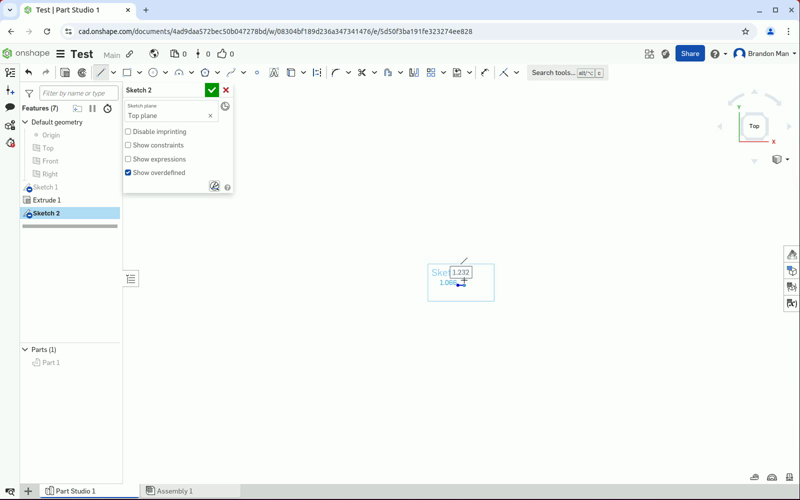
scroll(6)
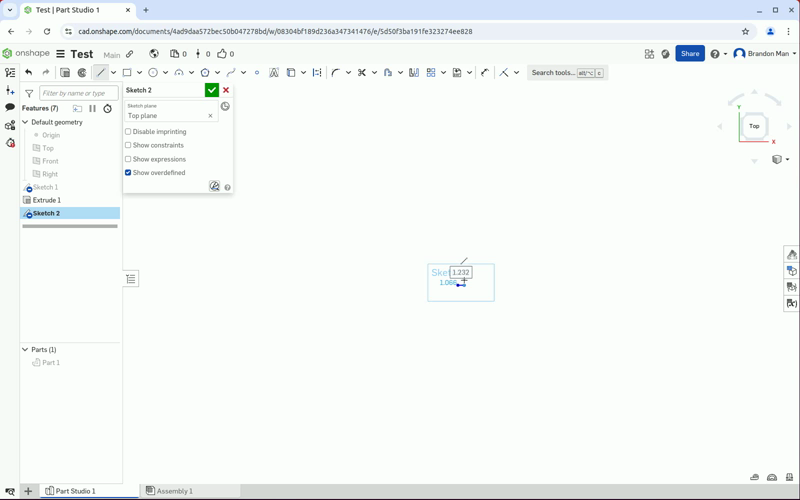
scroll(6)
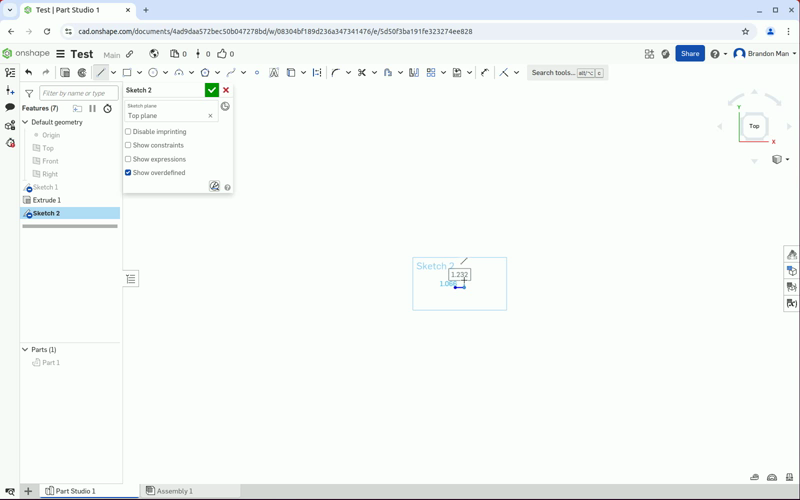
scroll(6)
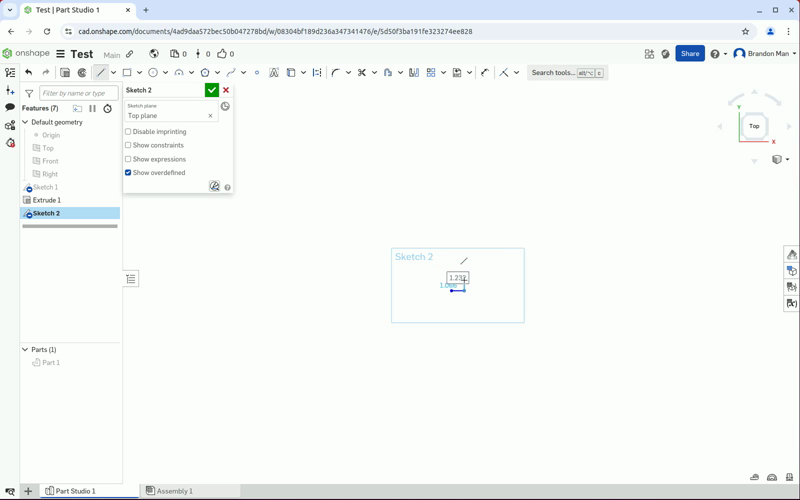
scroll(6)
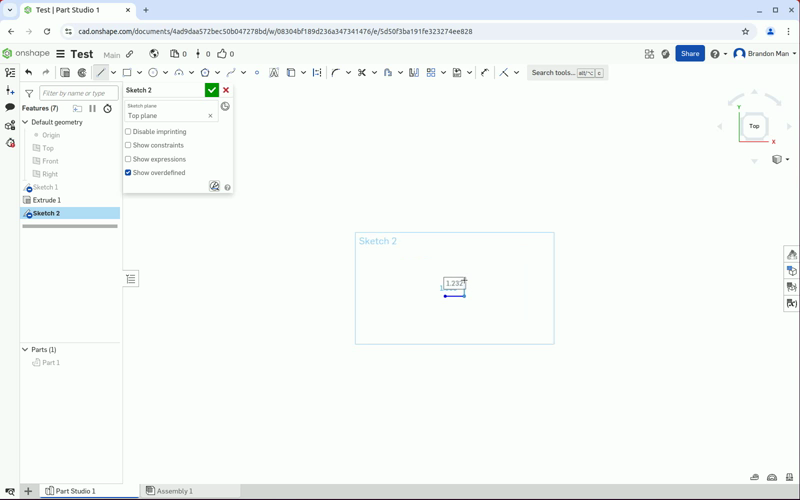
scroll(6)
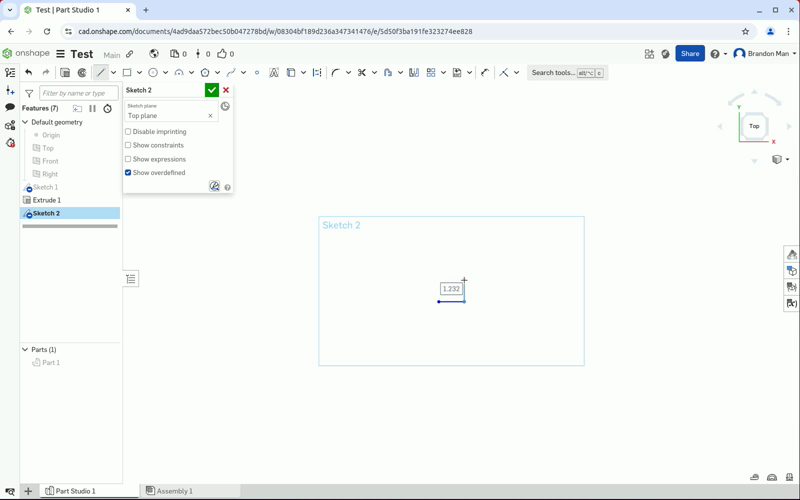
scroll(6)
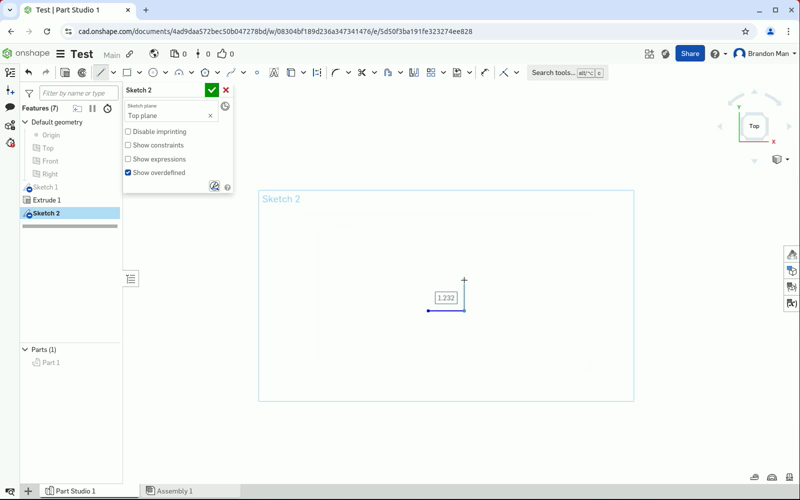
scroll(6)
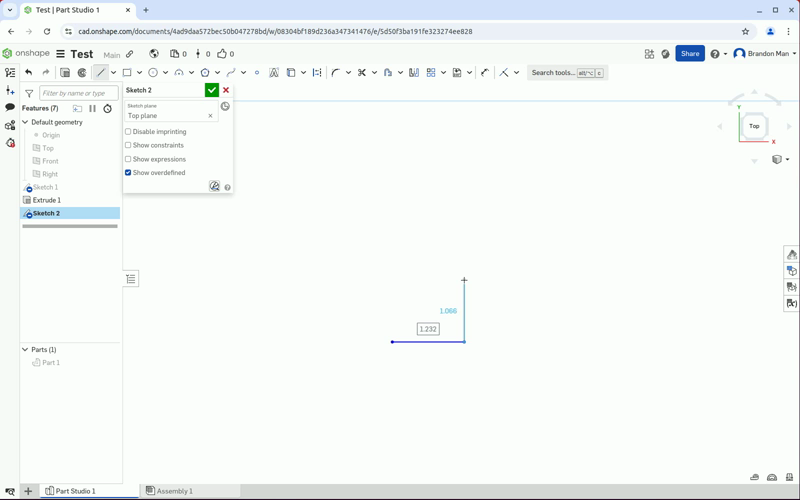
click(464, 279)
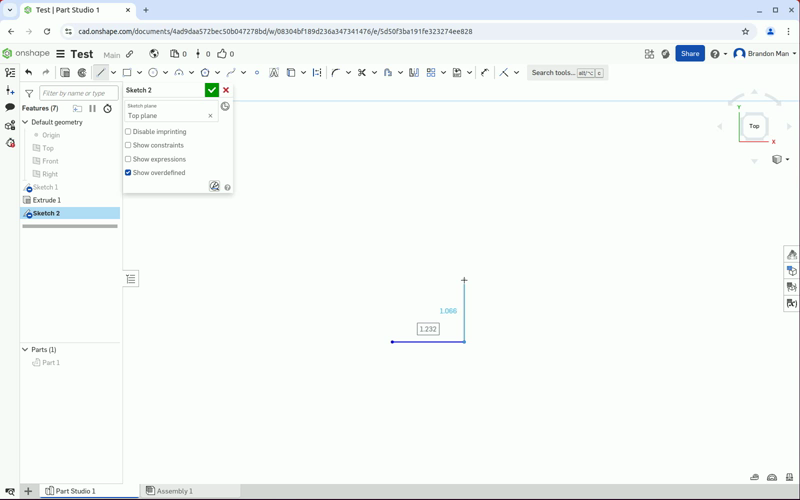
scroll(-6)
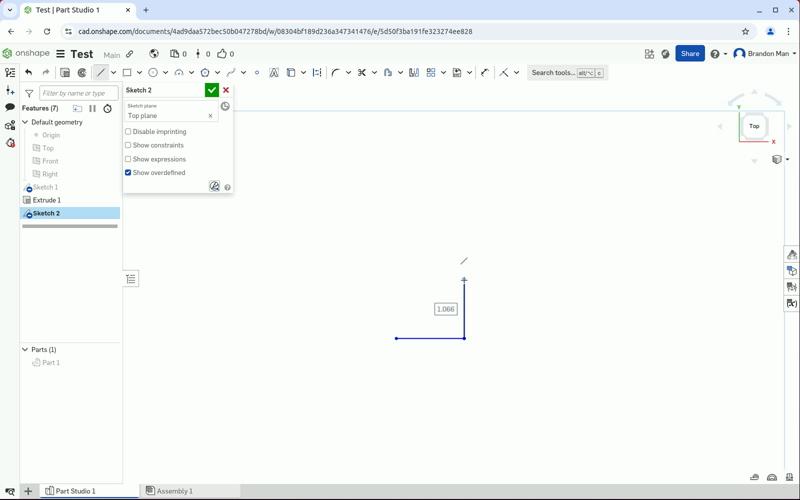
scroll(-6)
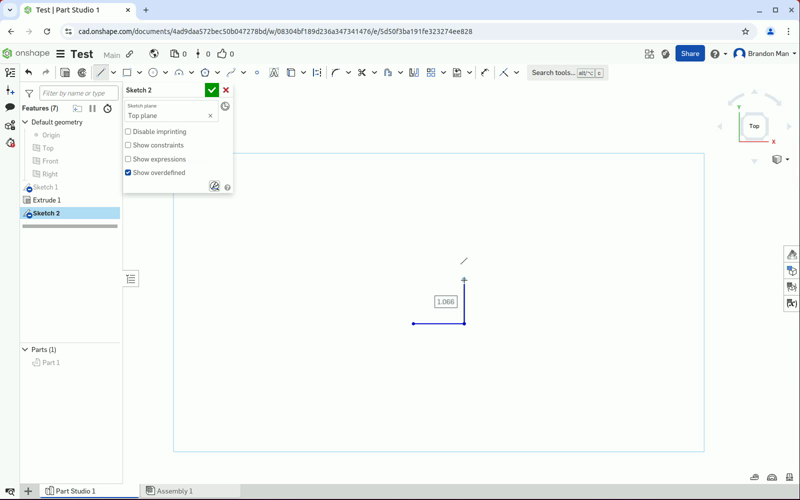
scroll(-6)
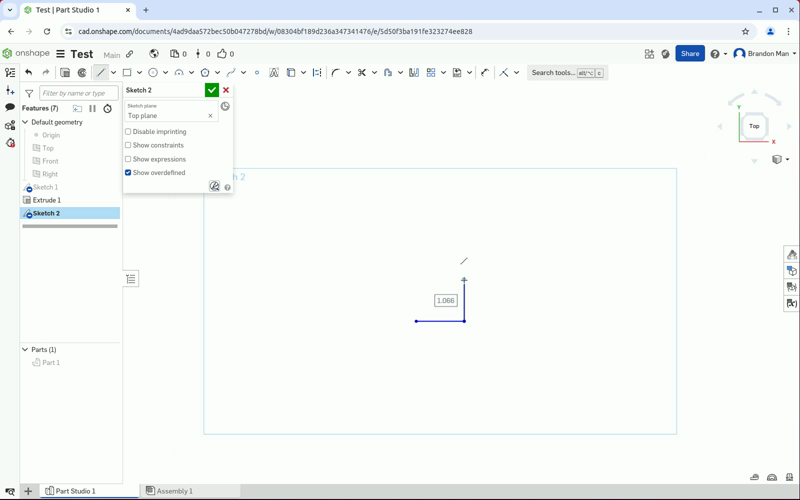
scroll(-6)
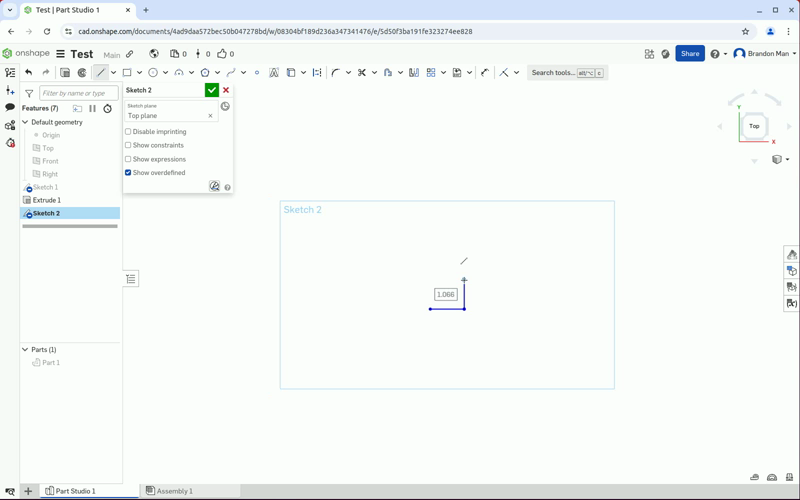
scroll(-6)
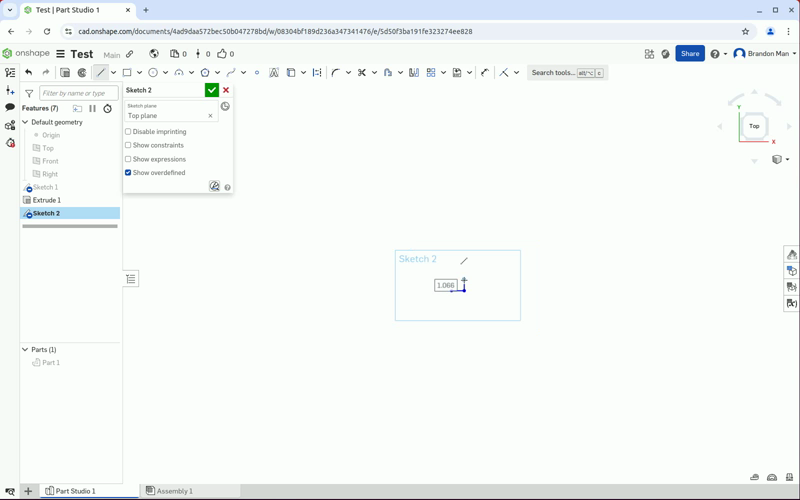
scroll(-6)
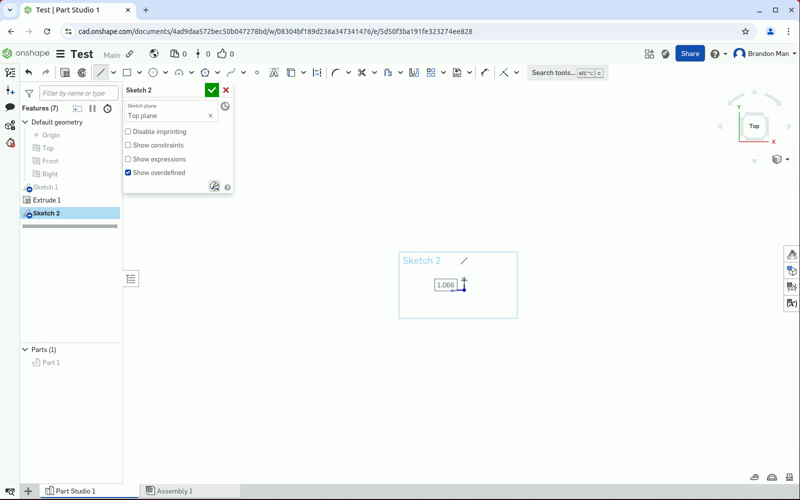
scroll(-6)
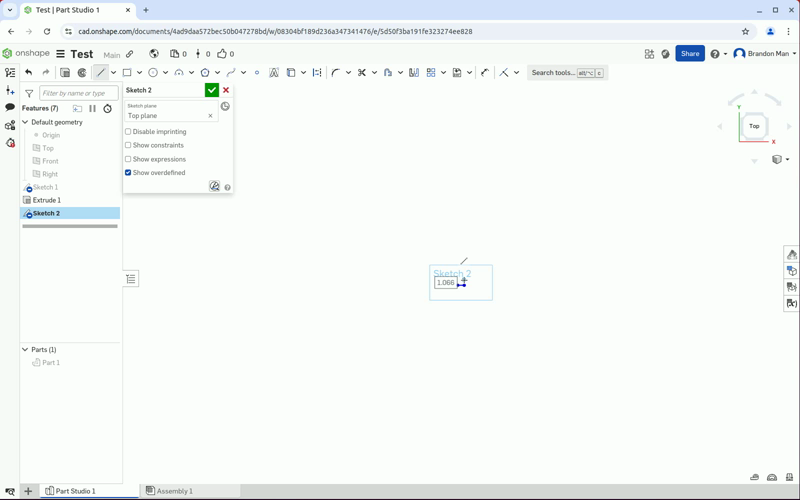
key_up(shift)
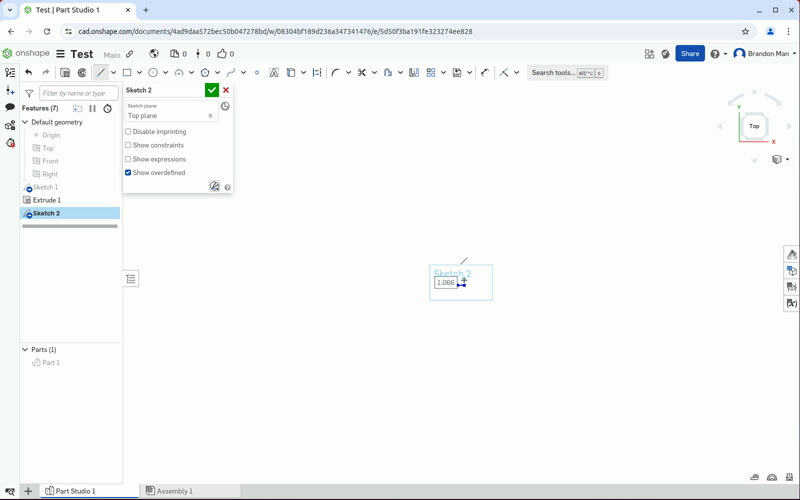
key_down(shift)
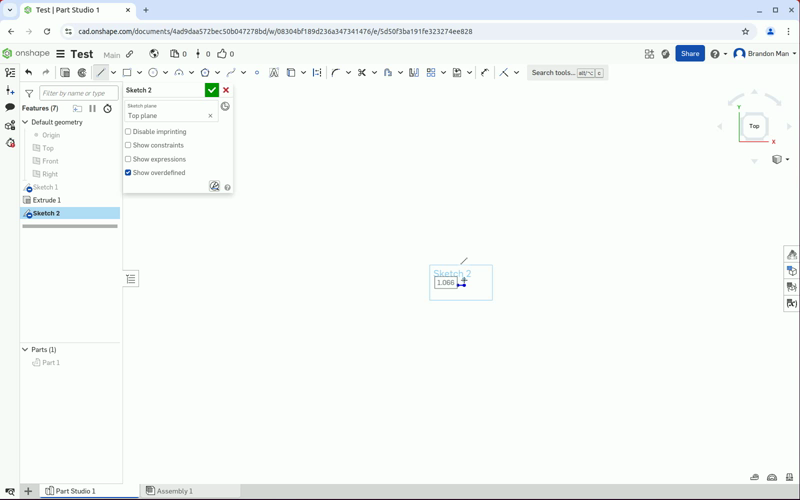
mouse_move(494, 279)
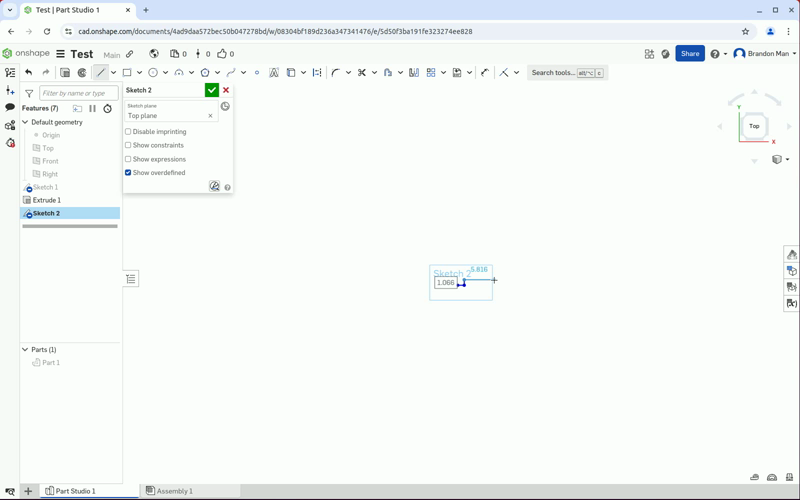
mouse_move(458, 279)
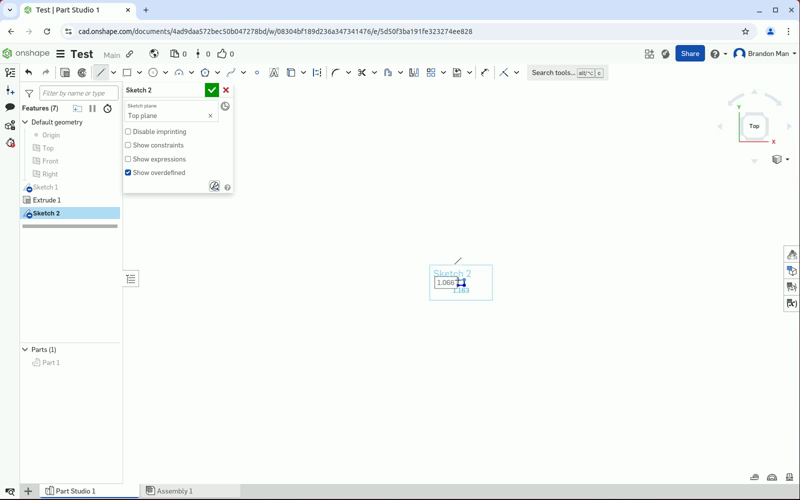
scroll(6)
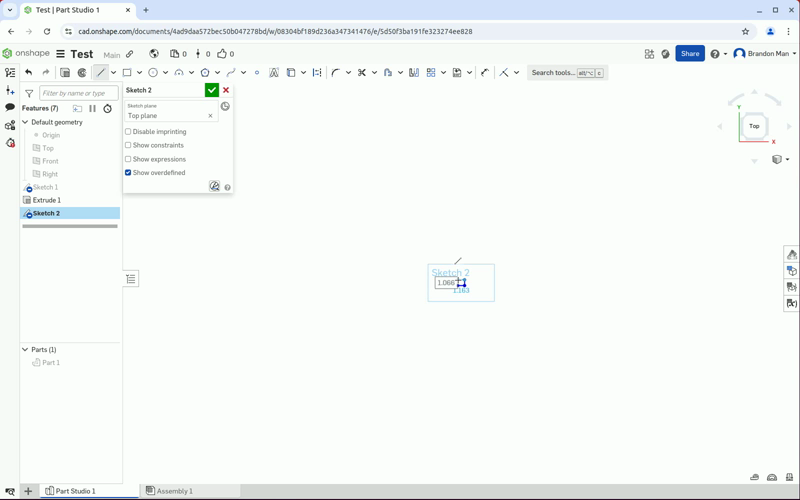
scroll(6)
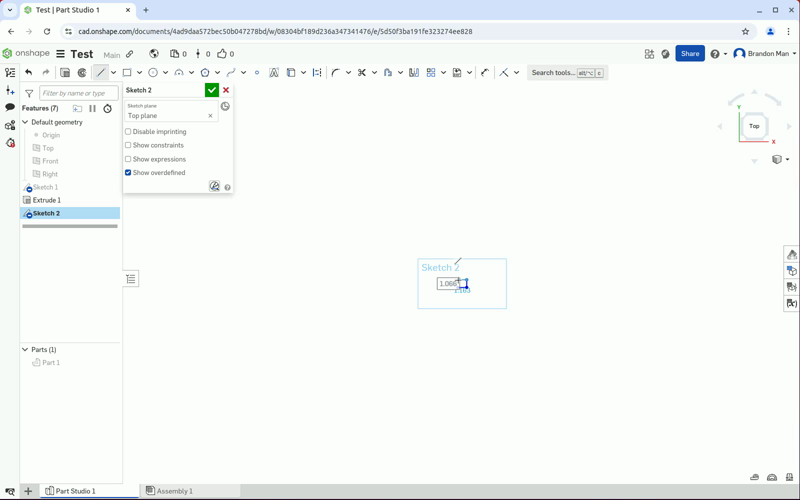
scroll(6)
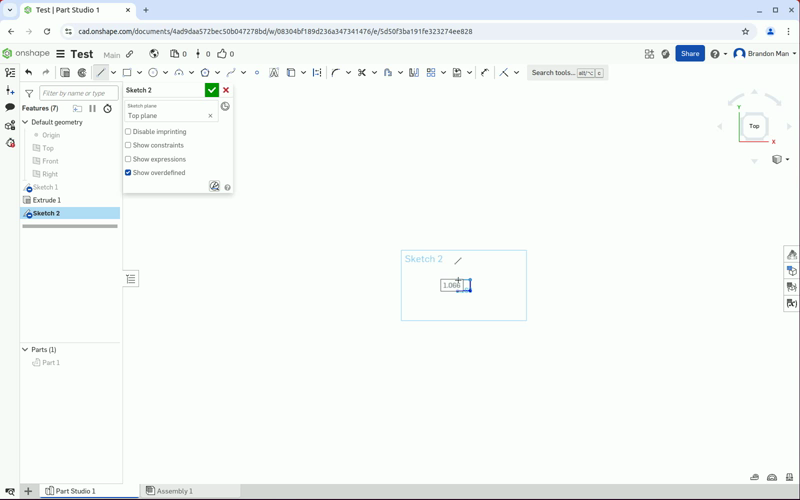
scroll(6)
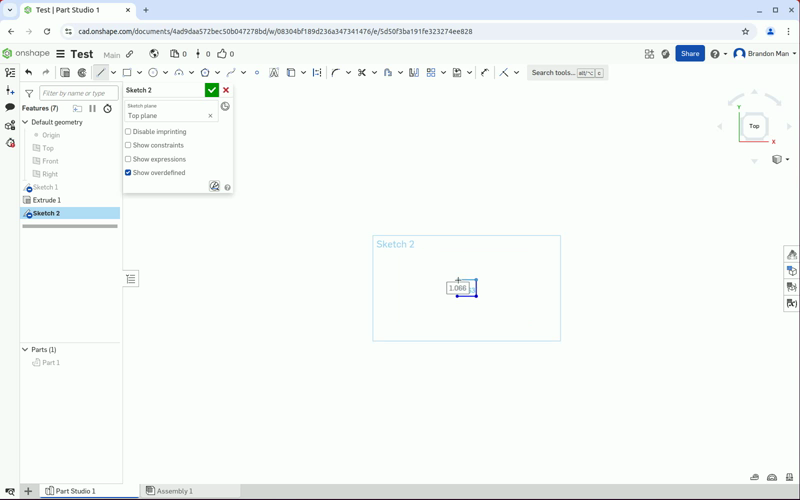
scroll(6)
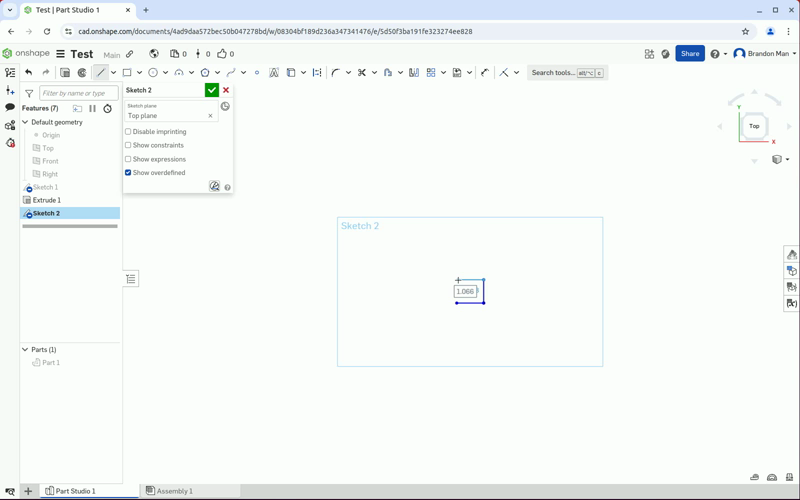
scroll(6)
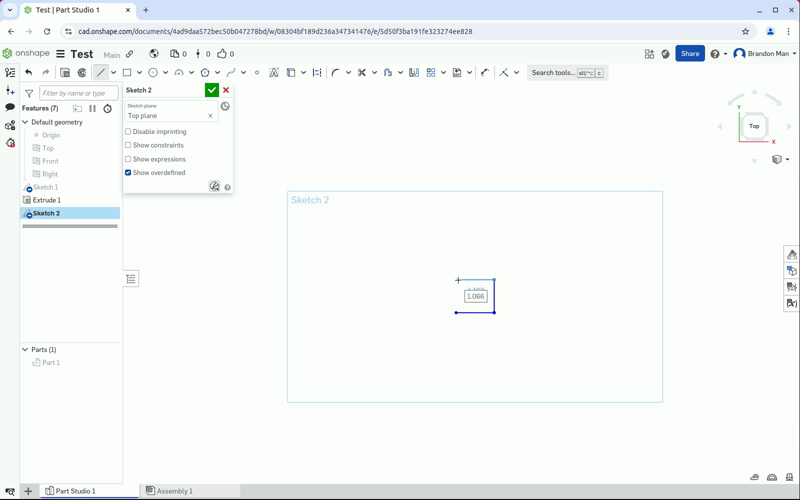
scroll(6)
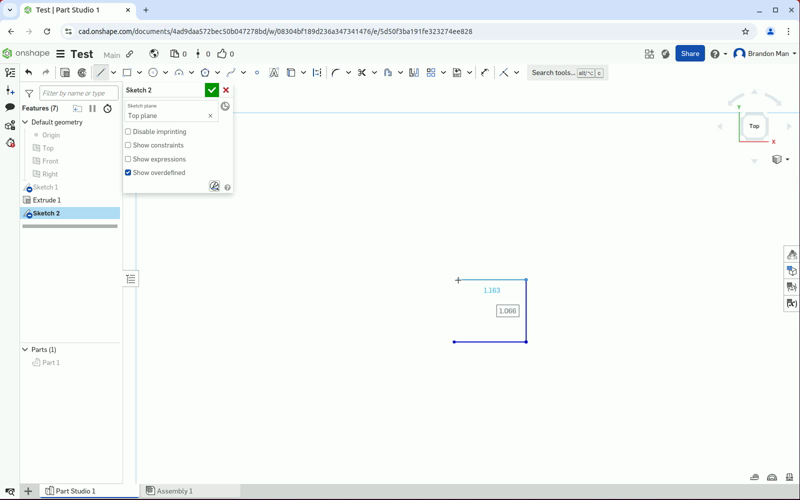
click(458, 279)
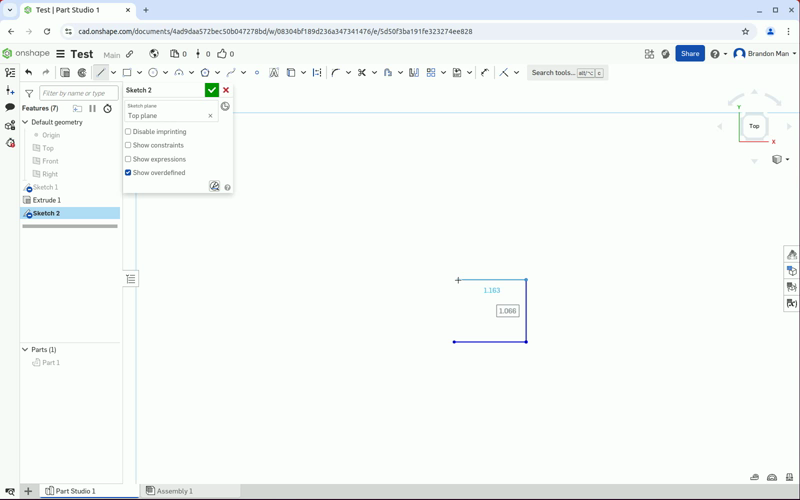
scroll(-6)
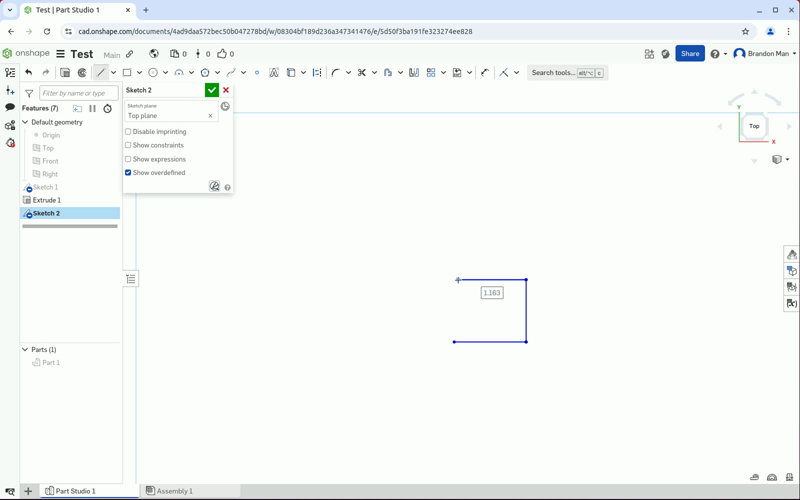
scroll(-6)
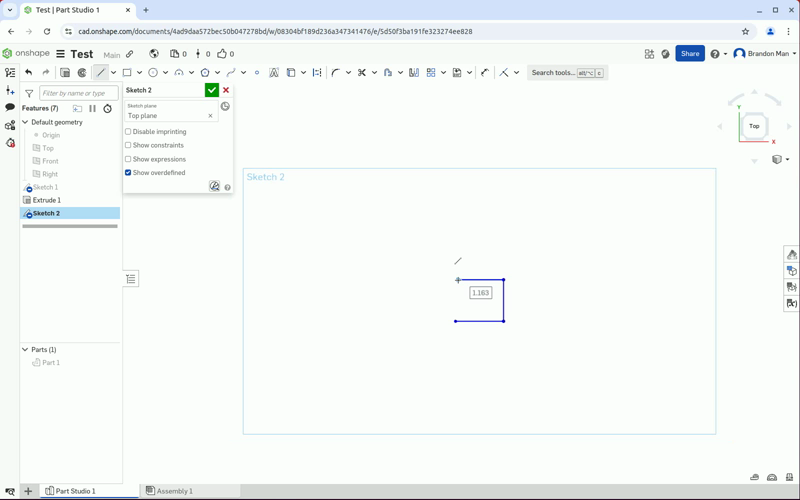
scroll(-6)
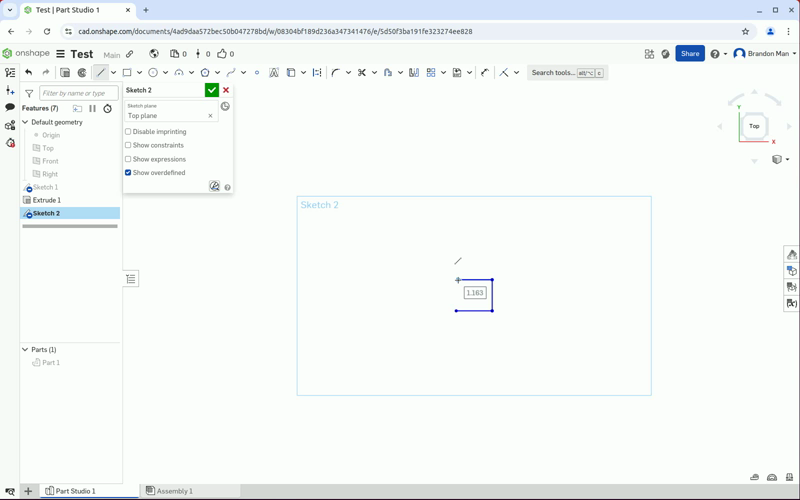
scroll(-6)
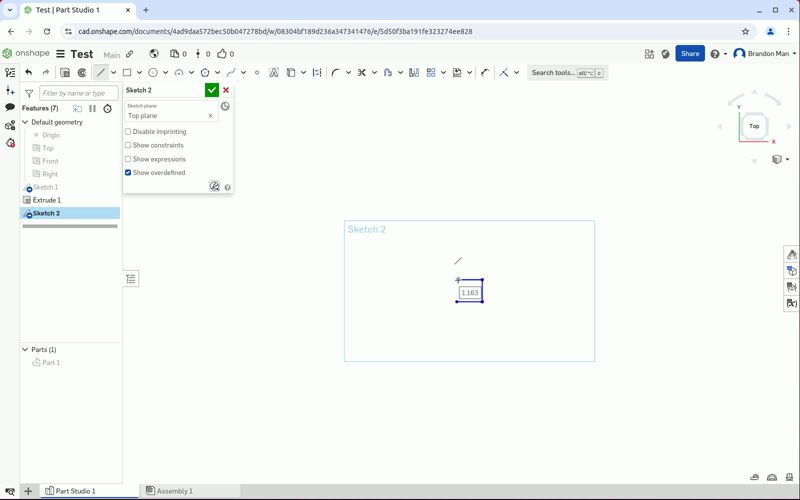
scroll(-6)
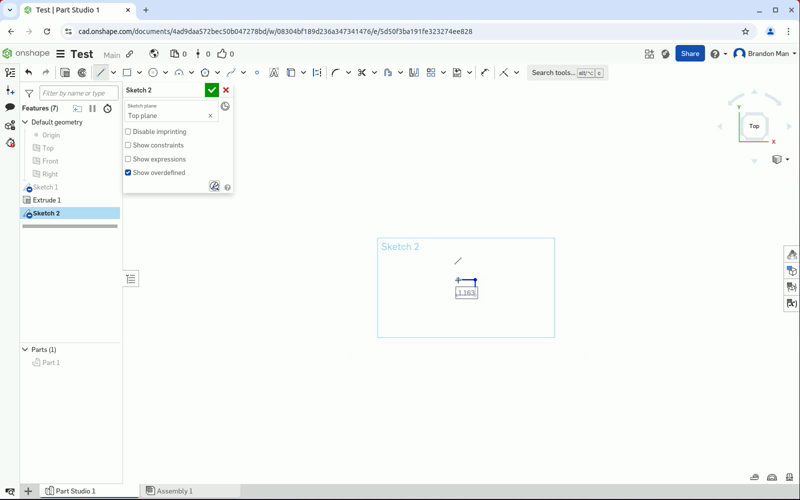
scroll(-6)
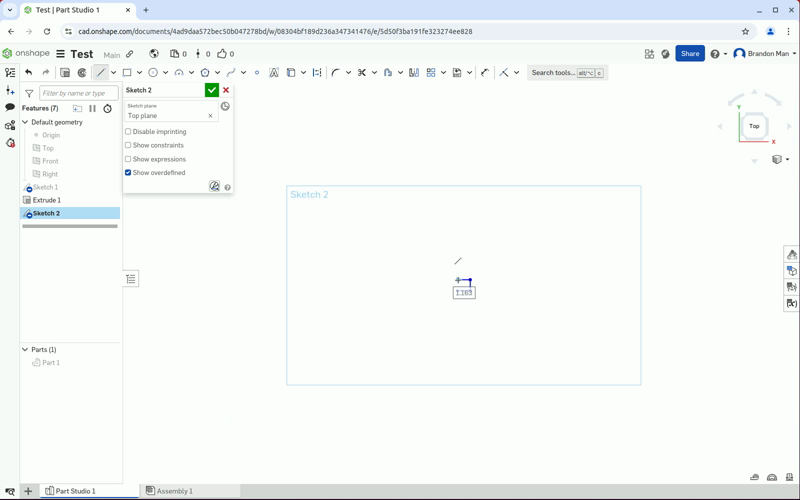
scroll(-6)
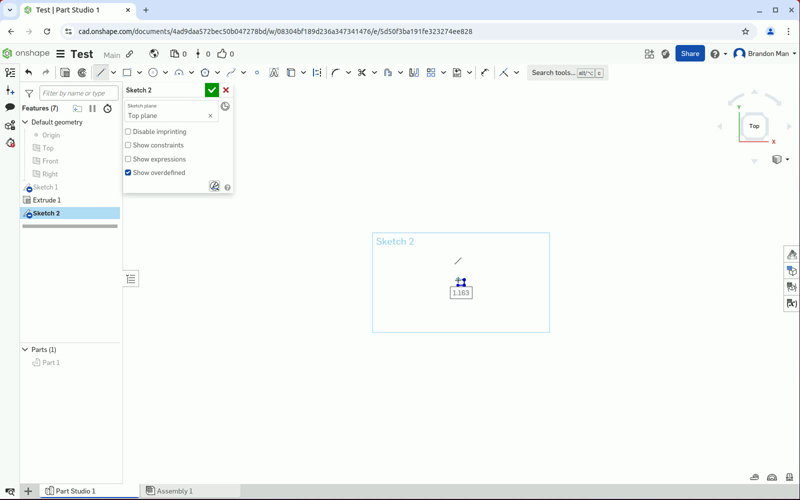
key_up(shift)
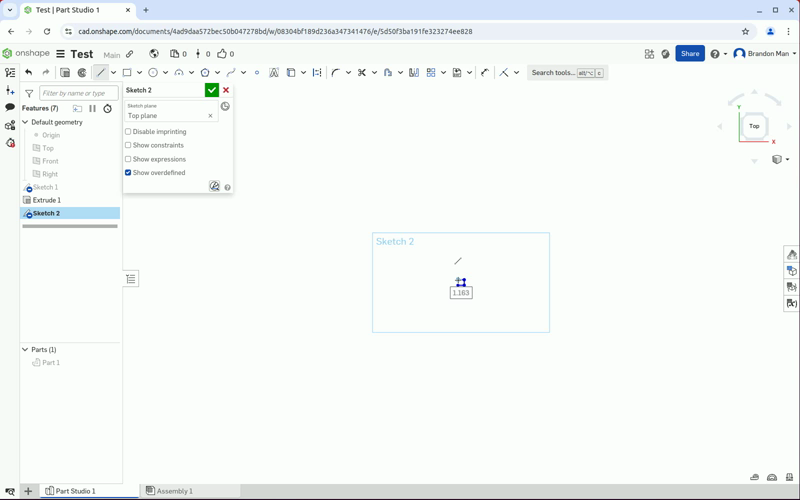
mouse_move(488, 279)
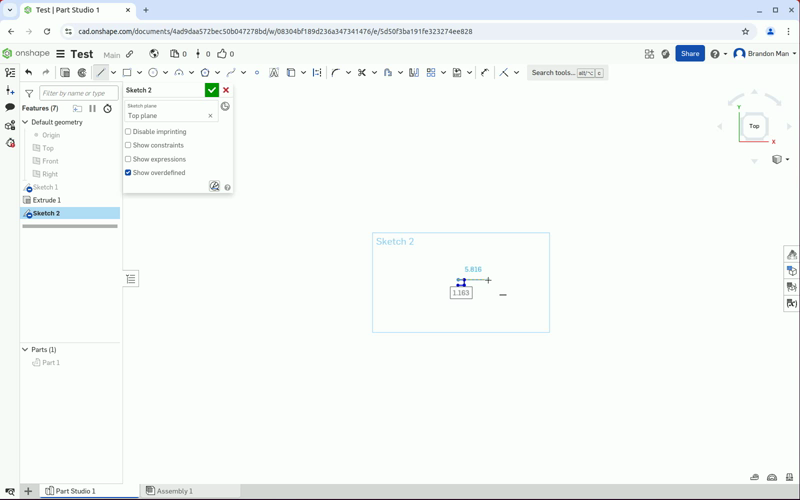
key_down(shift)
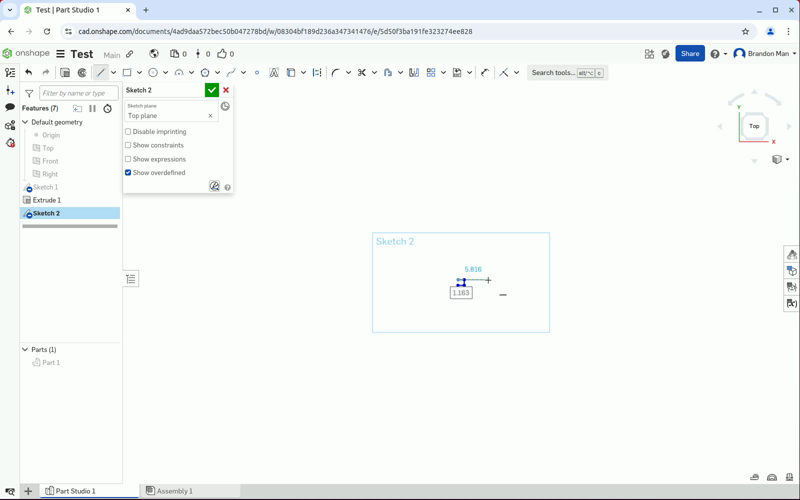
mouse_move(458, 285)
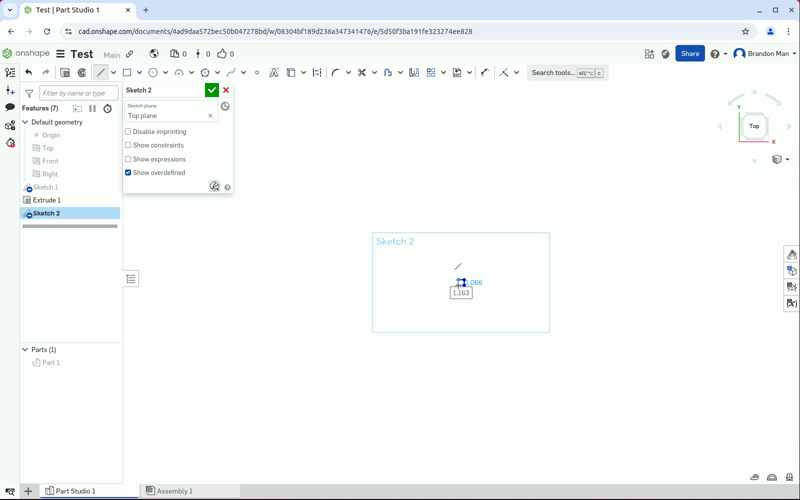
scroll(6)
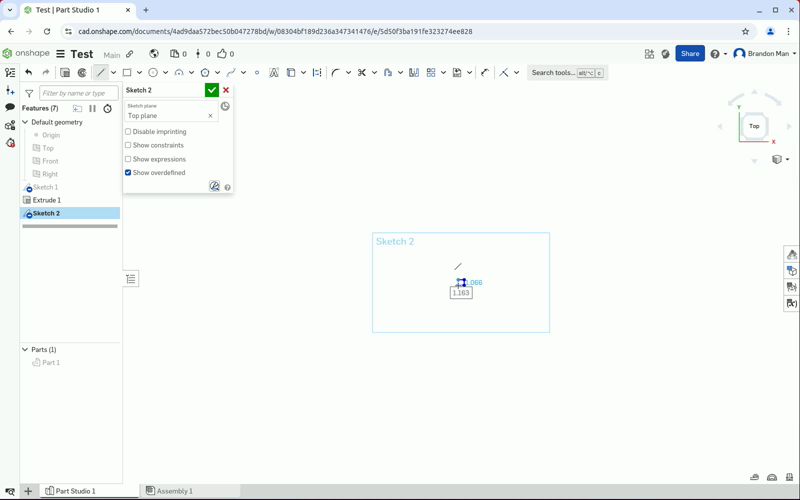
scroll(6)
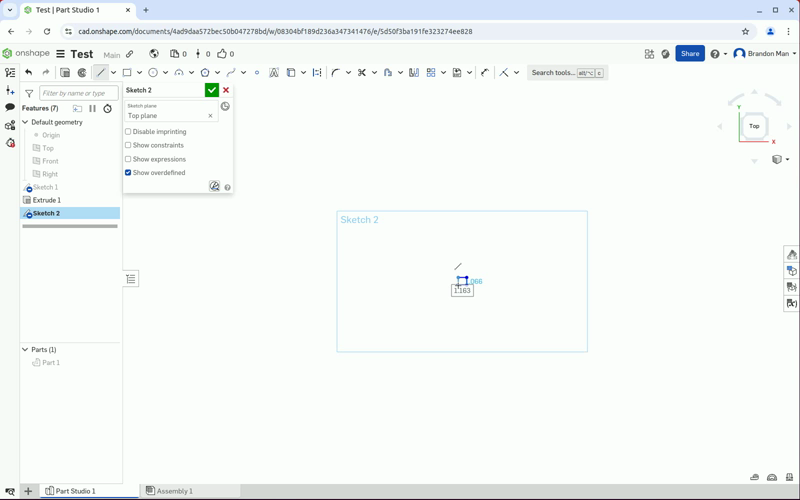
scroll(6)
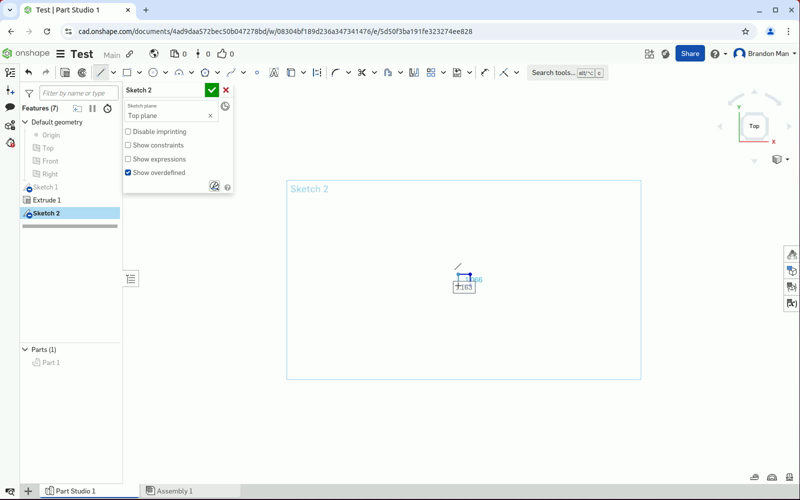
scroll(6)
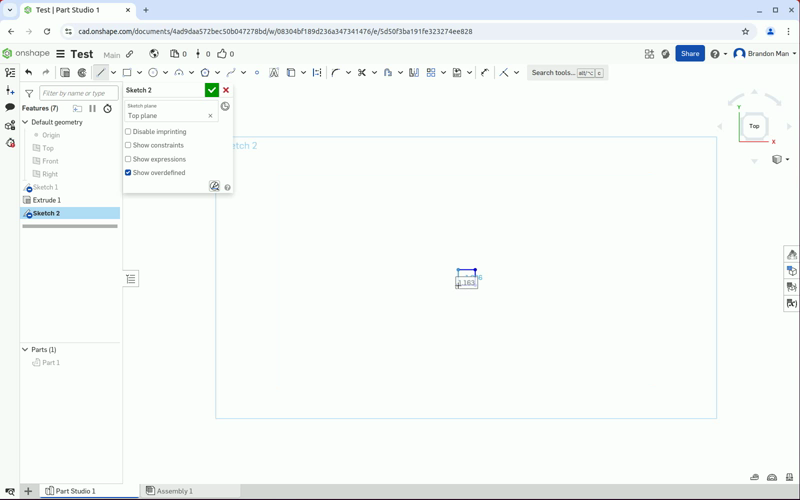
scroll(6)
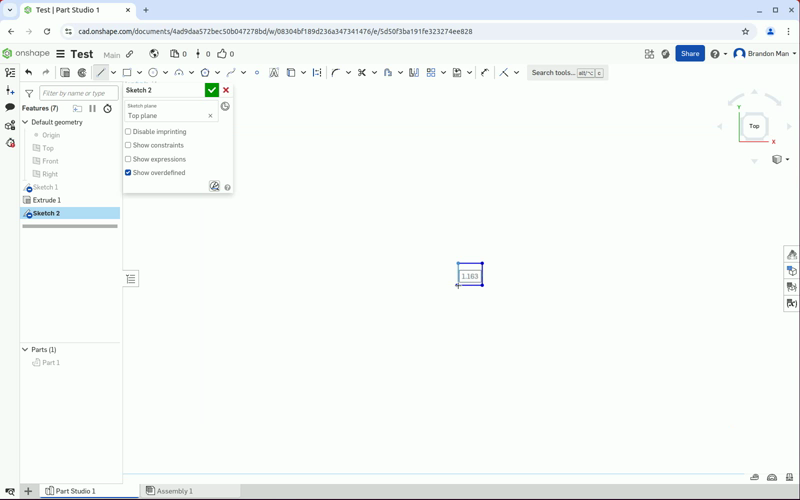
scroll(6)
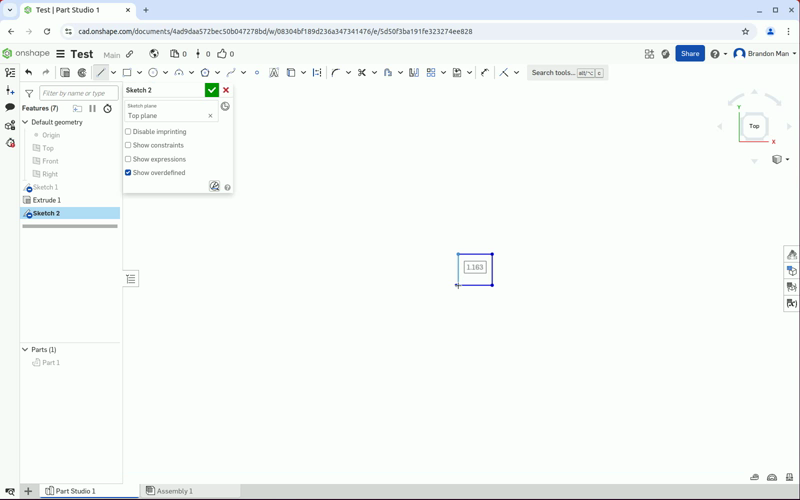
scroll(6)
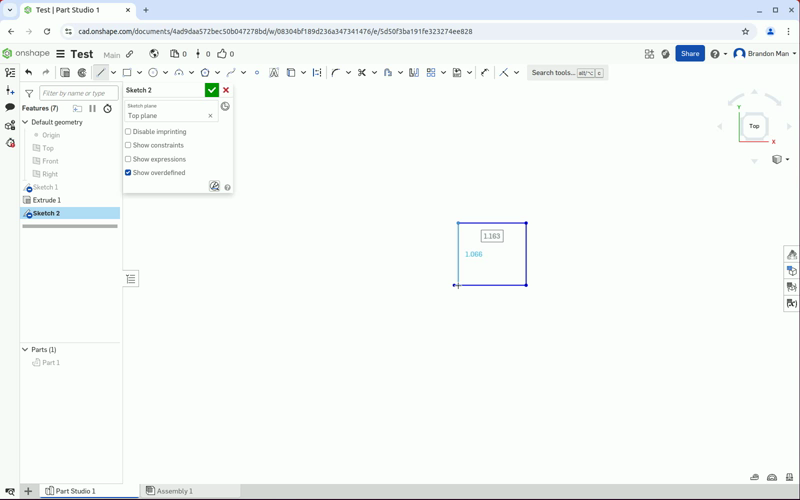
key_up(shift)
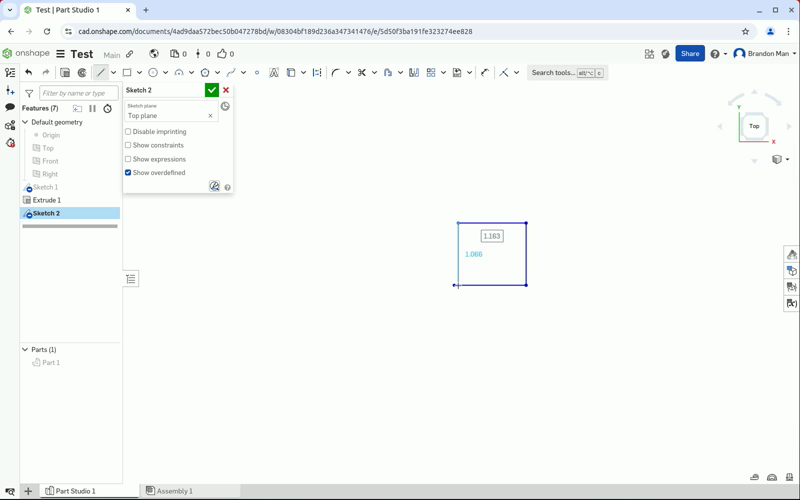
click(458, 285)
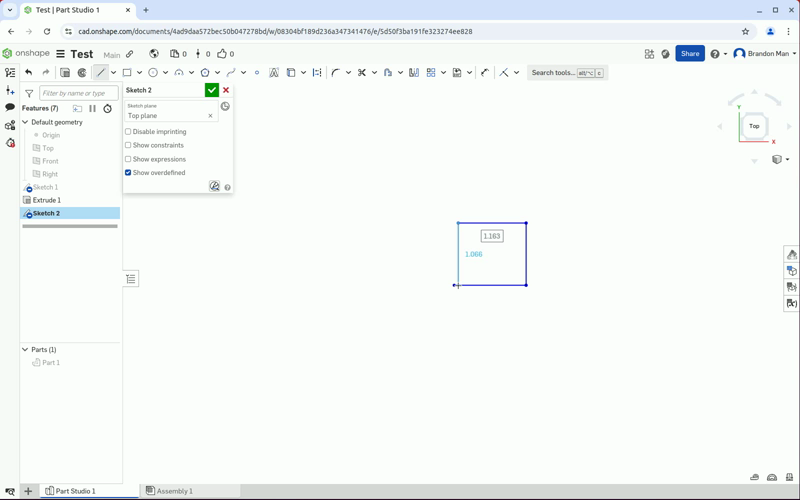
scroll(-6)
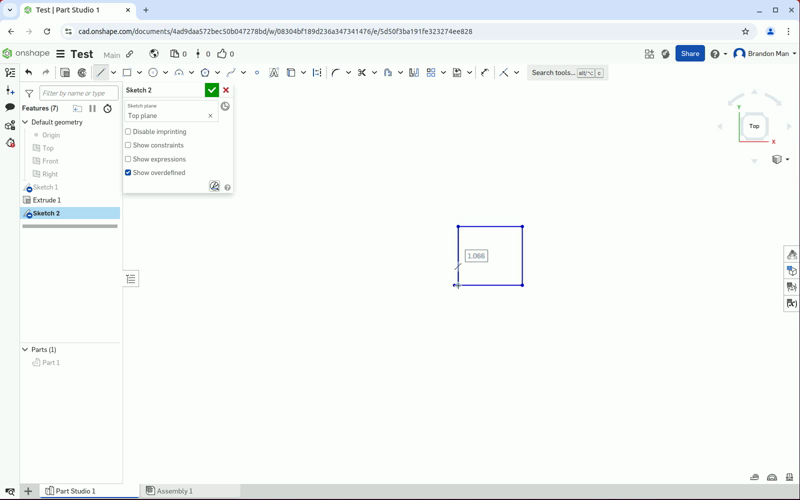
scroll(-6)
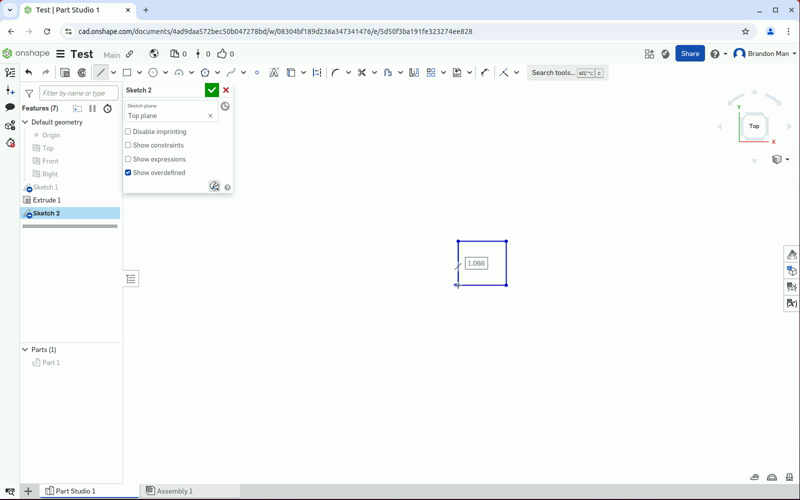
scroll(-6)
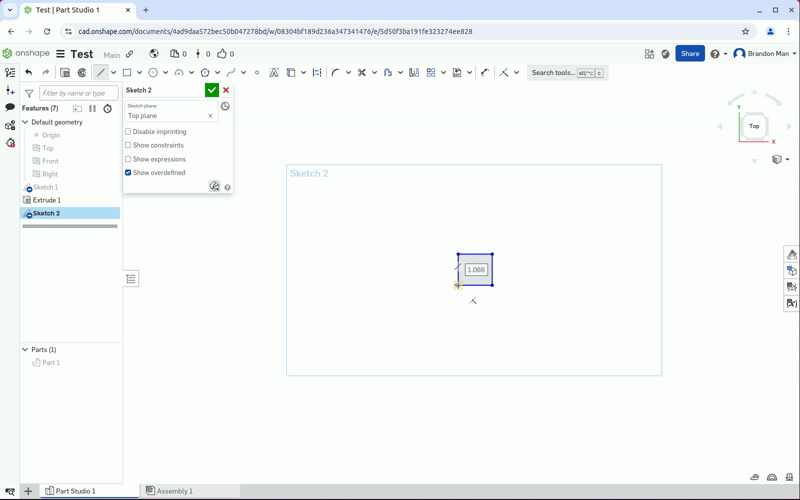
scroll(-6)
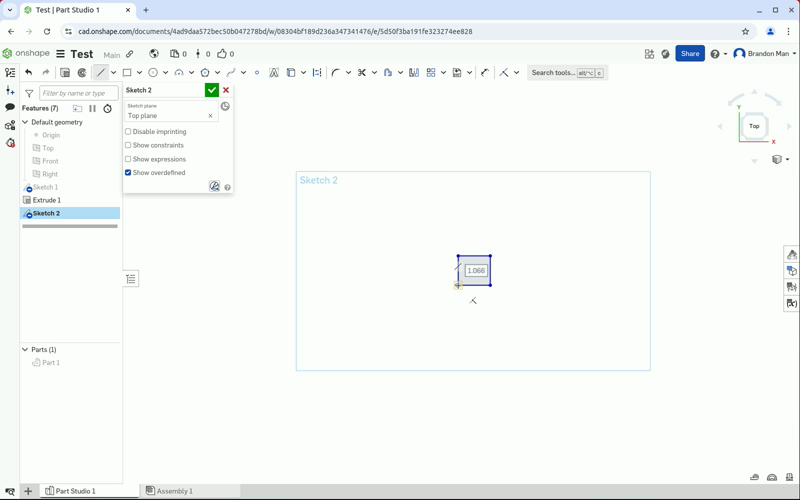
scroll(-6)
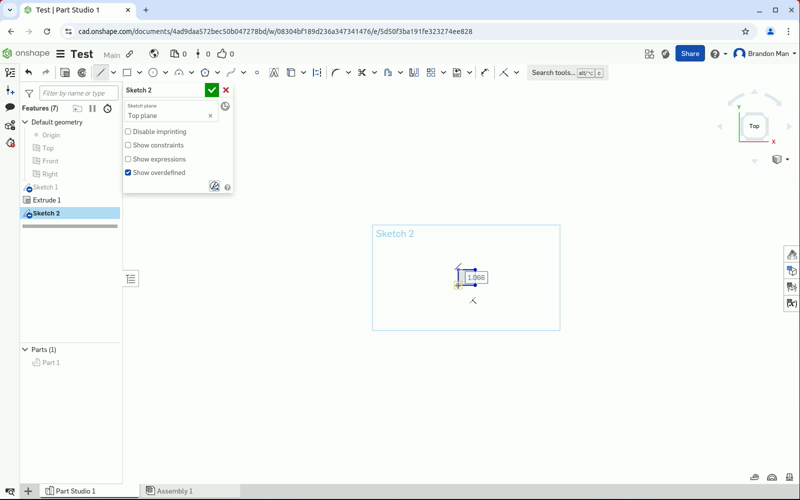
scroll(-6)
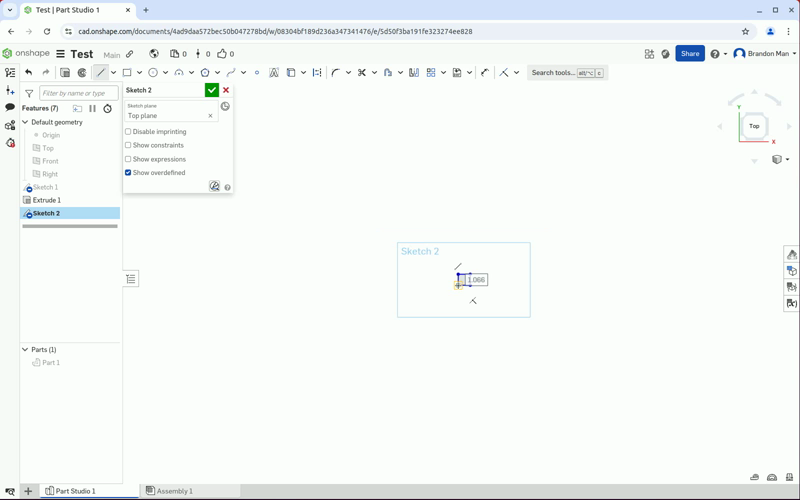
scroll(-6)
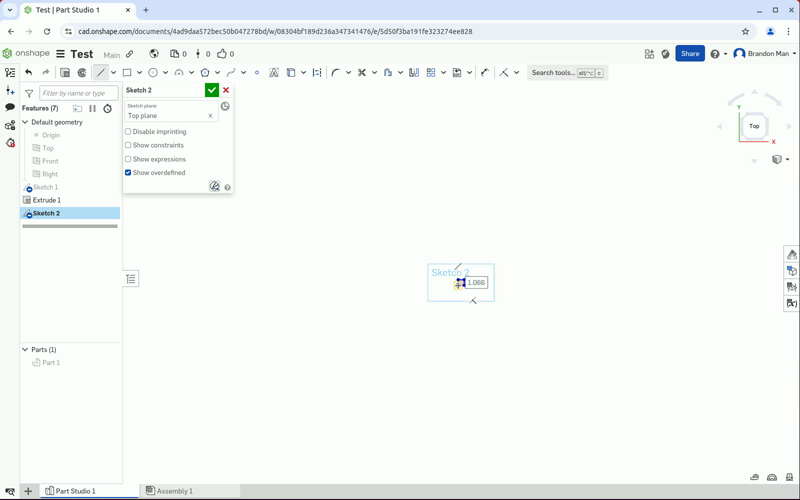
key(esc)
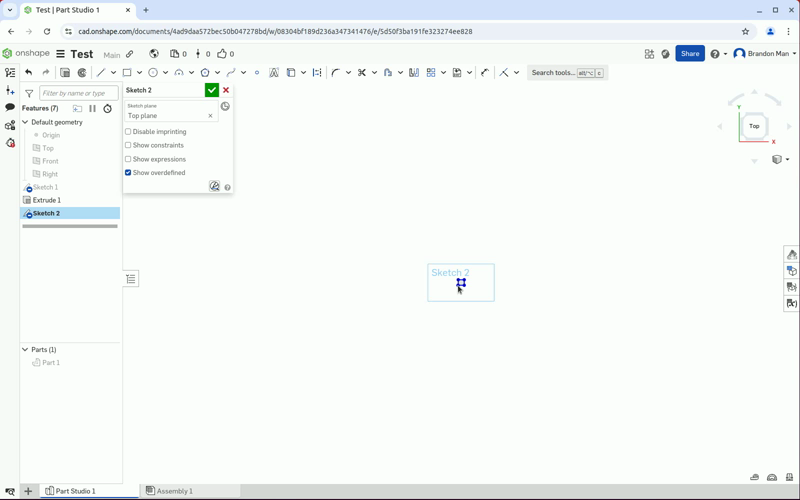
mouse_move(460, 281)
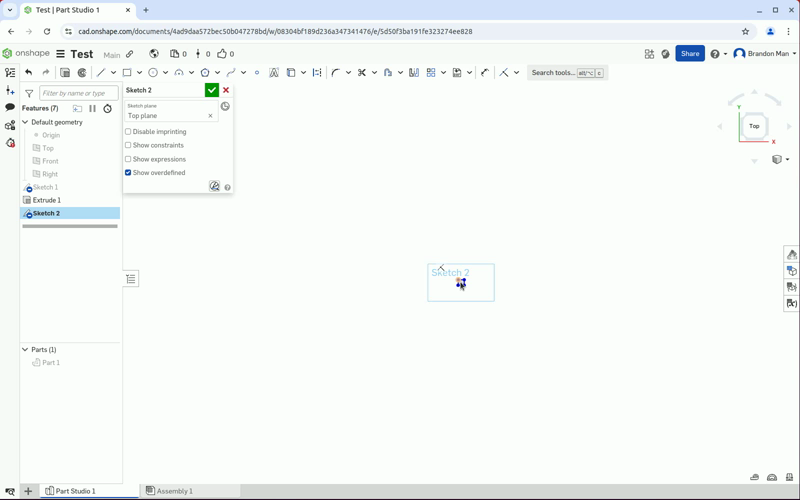
scroll(6)
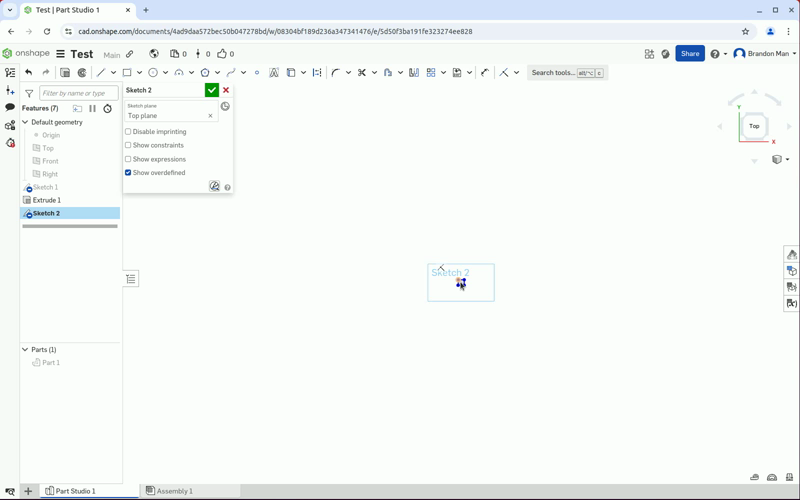
scroll(6)
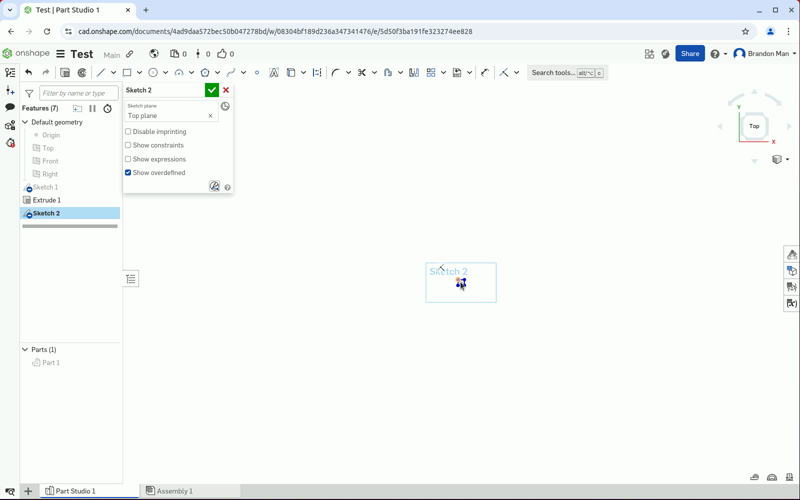
scroll(6)
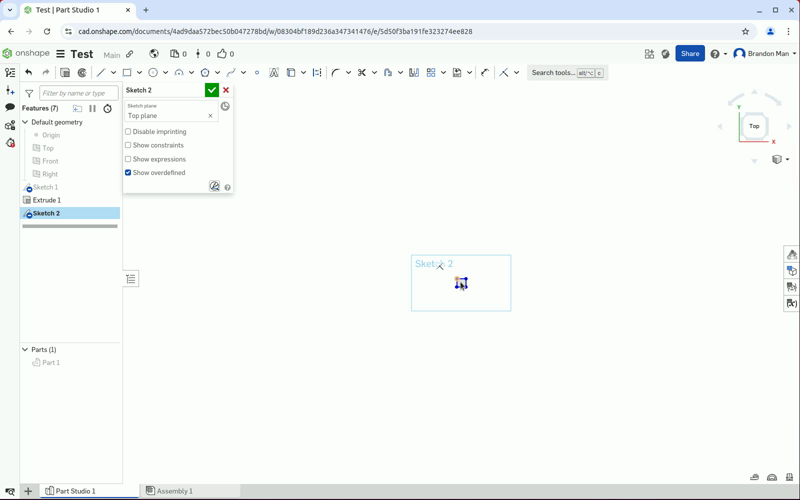
scroll(6)
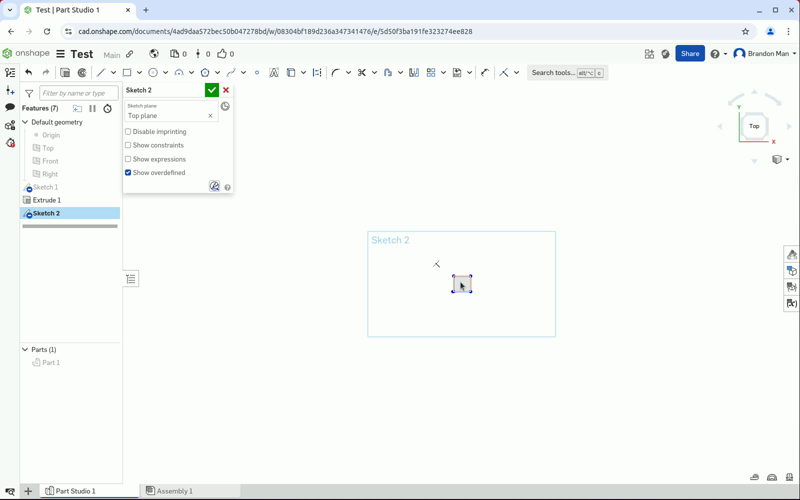
scroll(6)
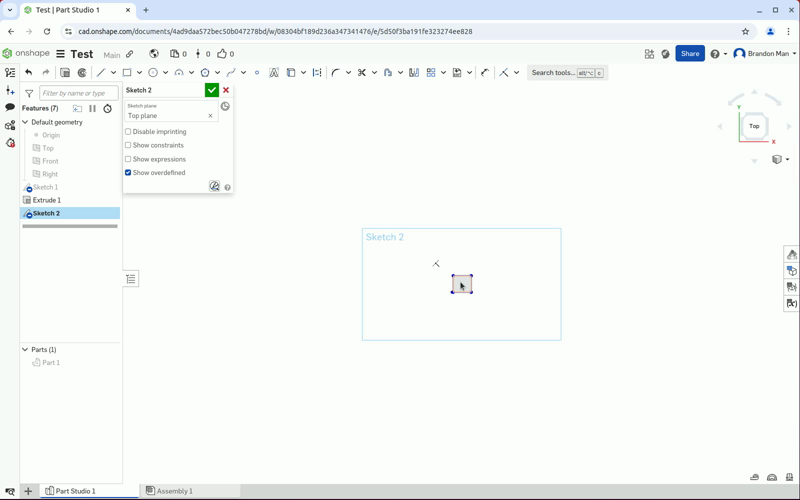
scroll(6)
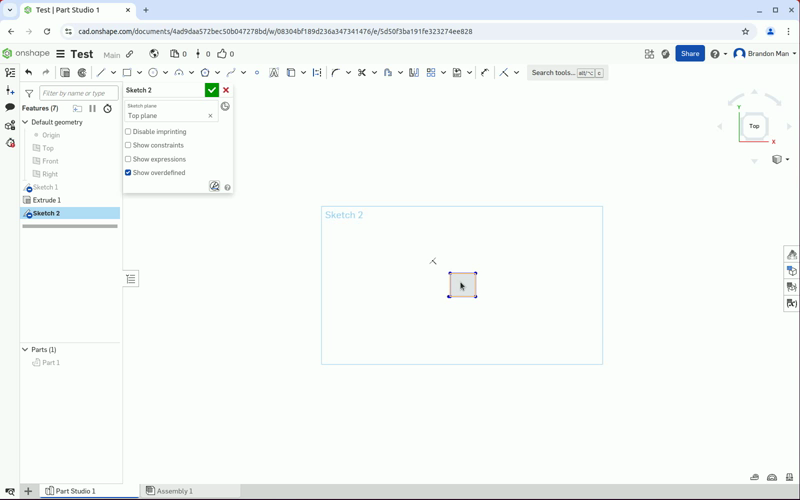
scroll(6)
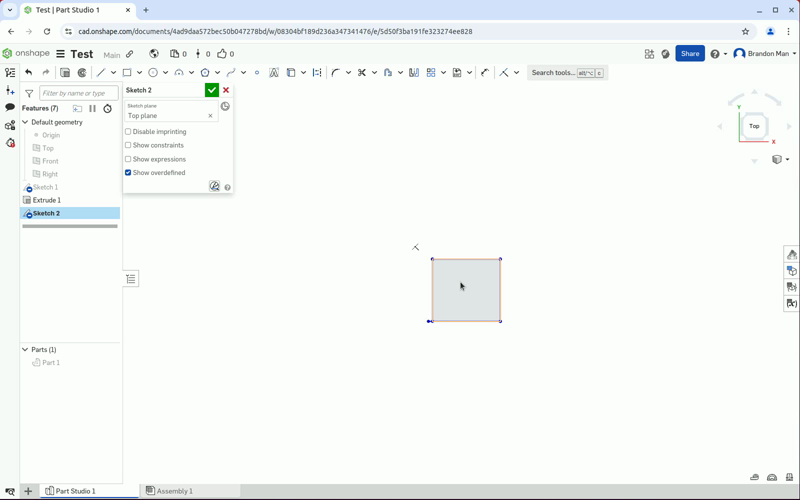
click(460, 281)
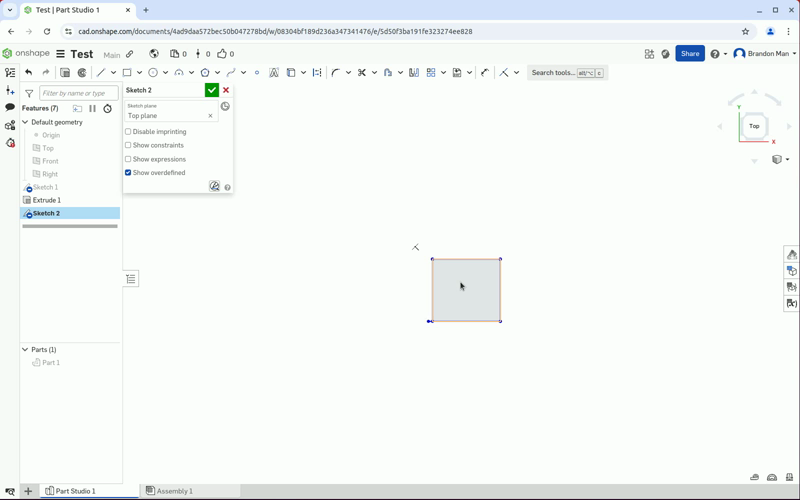
scroll(-6)
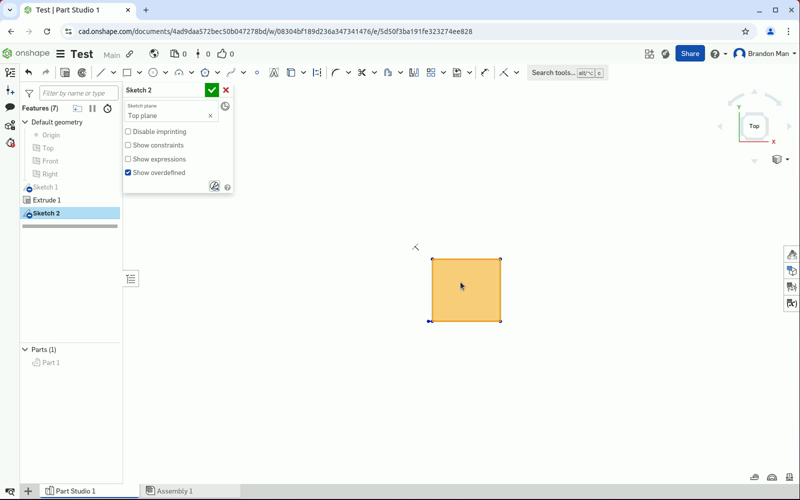
scroll(-6)
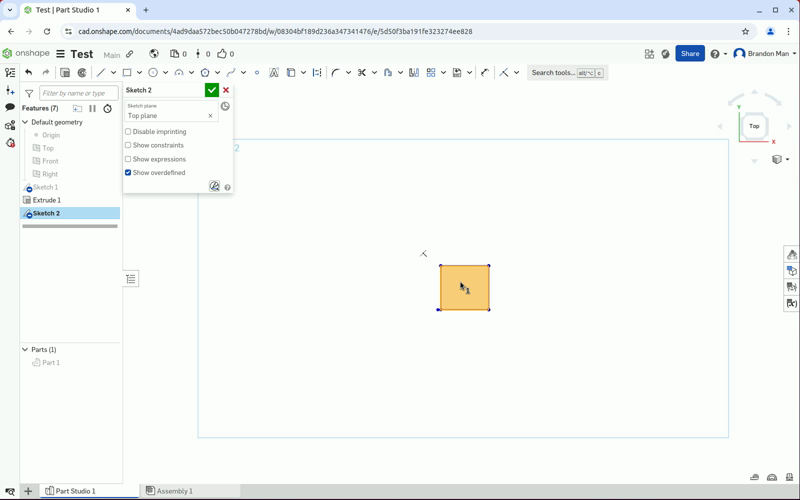
scroll(-6)
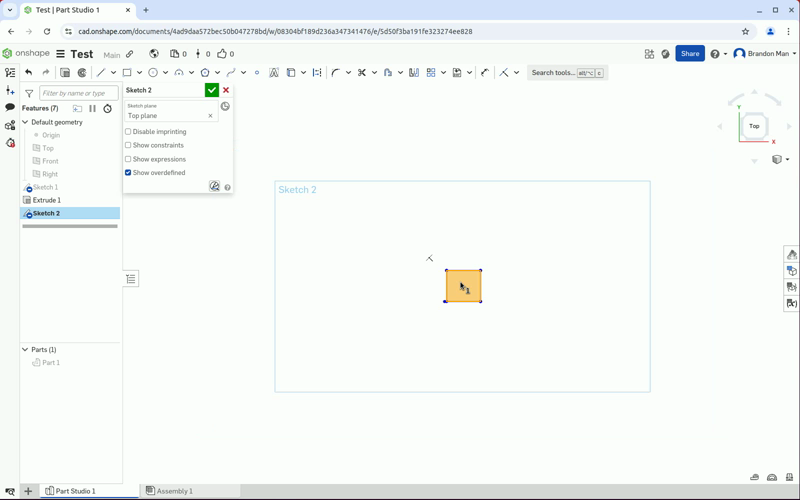
scroll(-6)
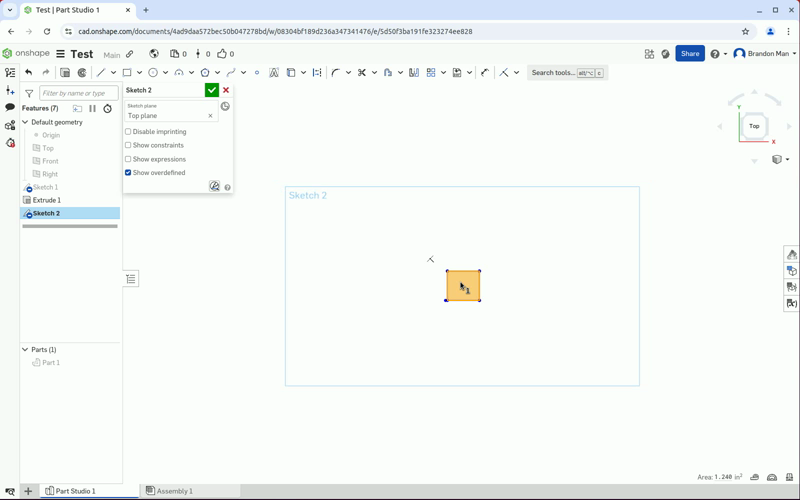
scroll(-6)
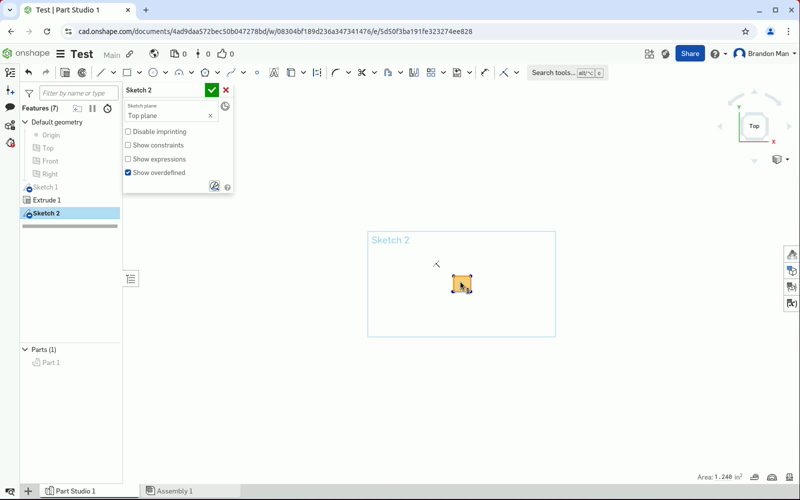
scroll(-6)
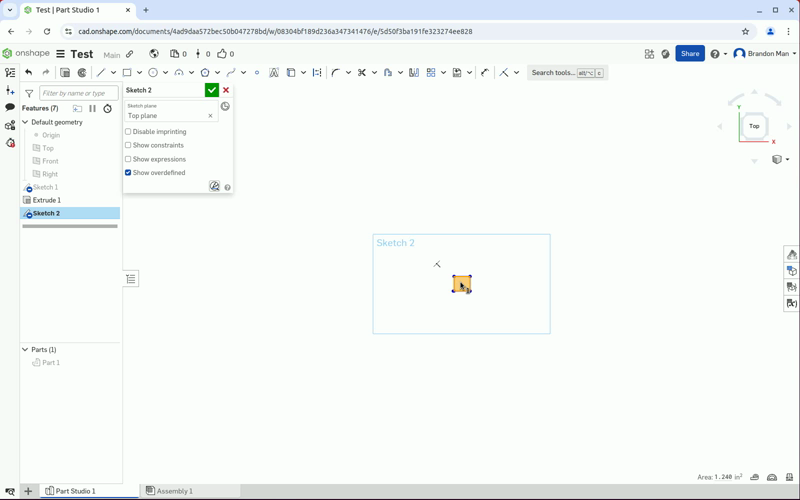
scroll(-6)
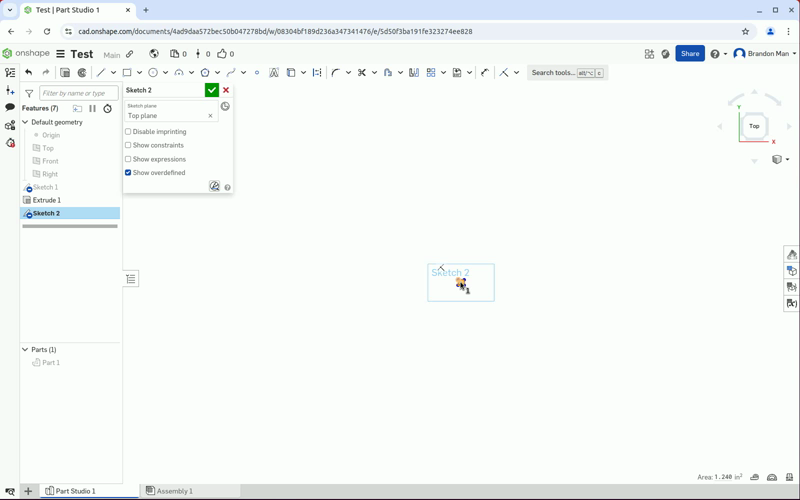
mouse_move(73, 352)
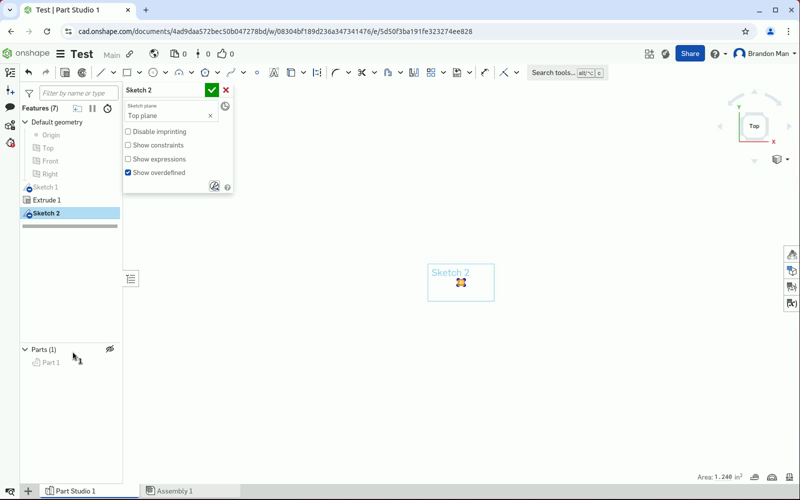
key(shift+y)
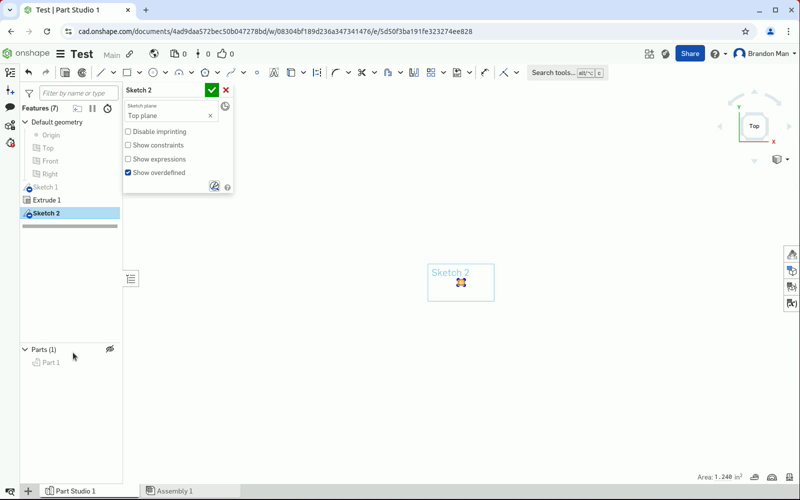
key(shift+e)
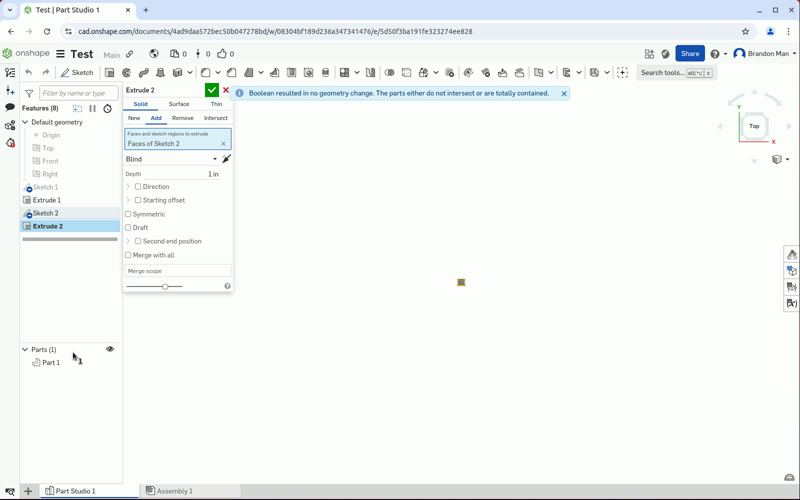
mouse_move(143, 106)
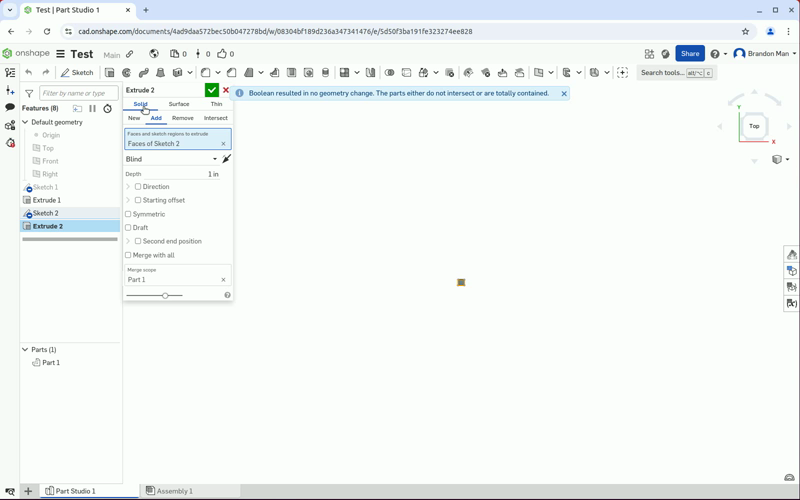
click(143, 106)
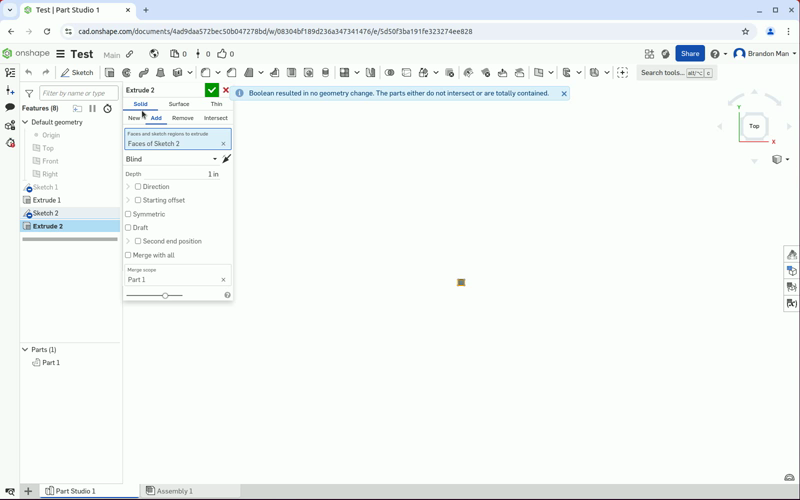
mouse_move(137, 120)
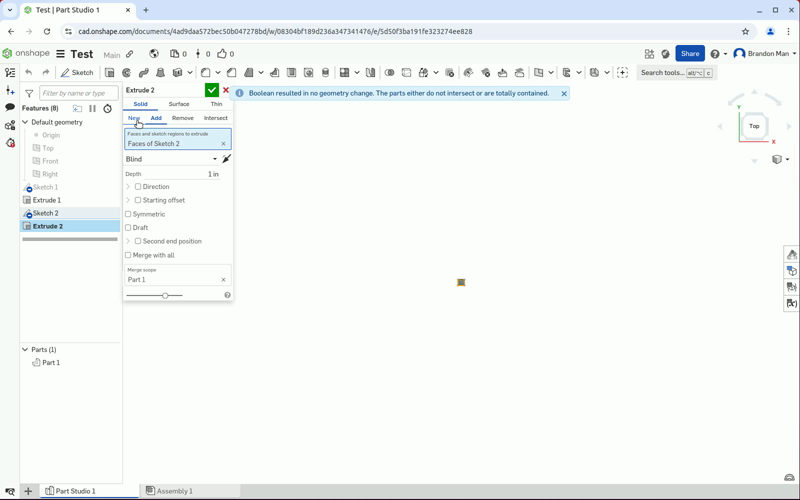
click(137, 120)
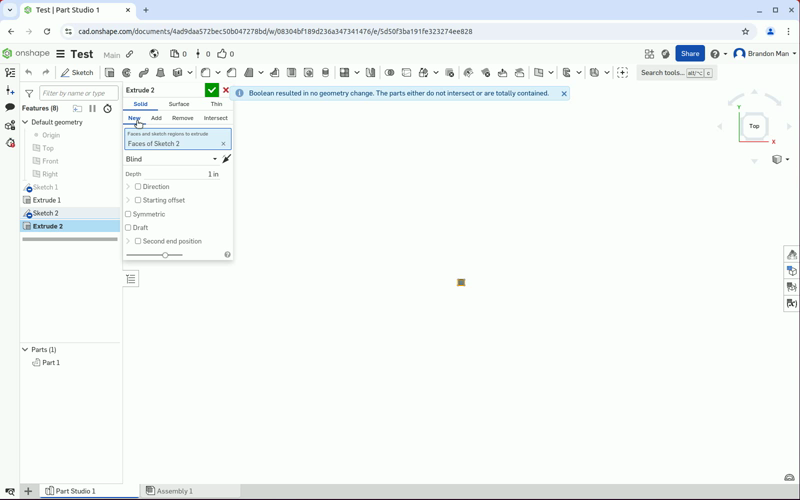
key(tab, 4)
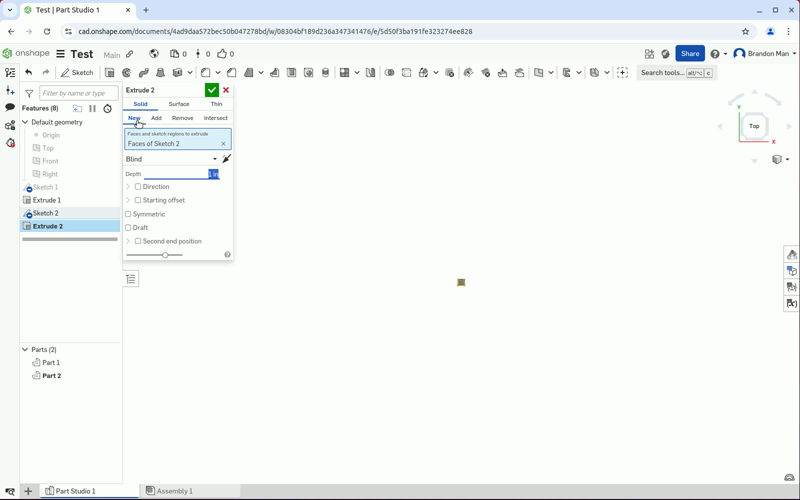
text(23.108)
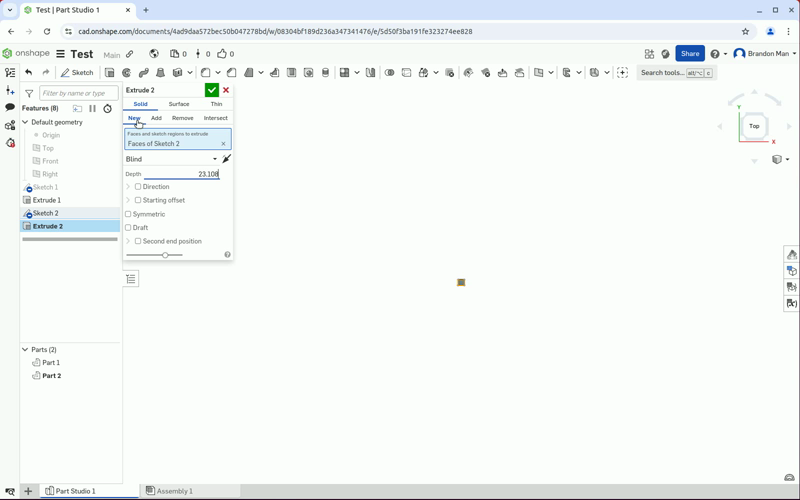
key(enter)
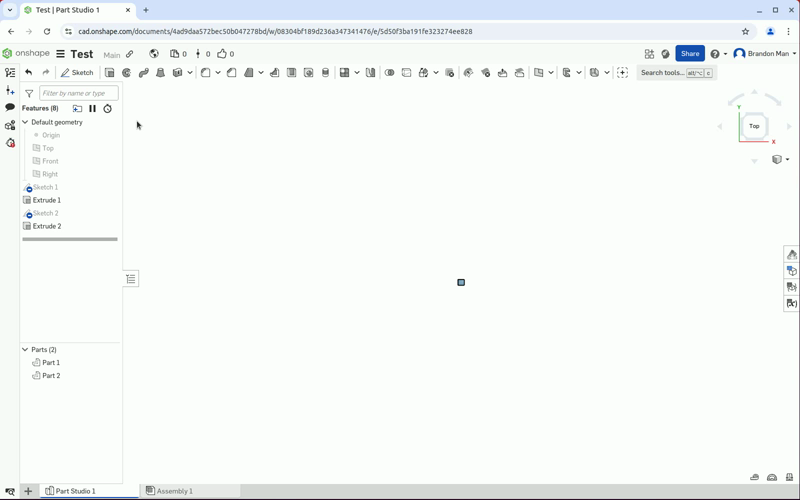
key(shift+h)
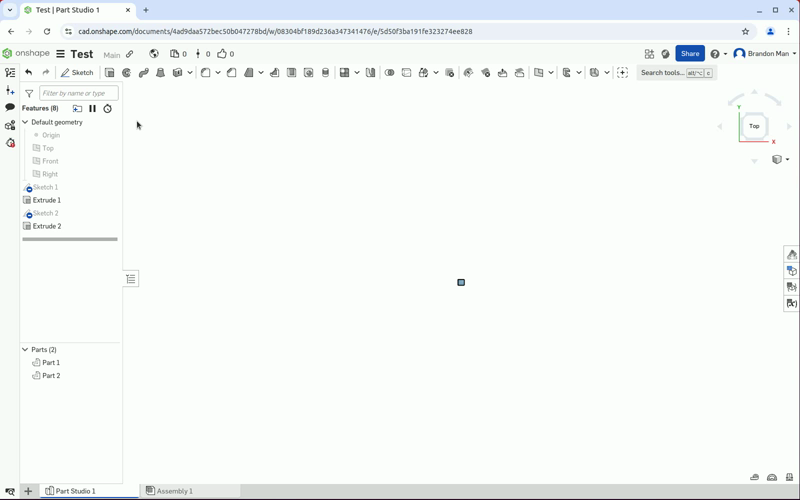
key(shift+h)
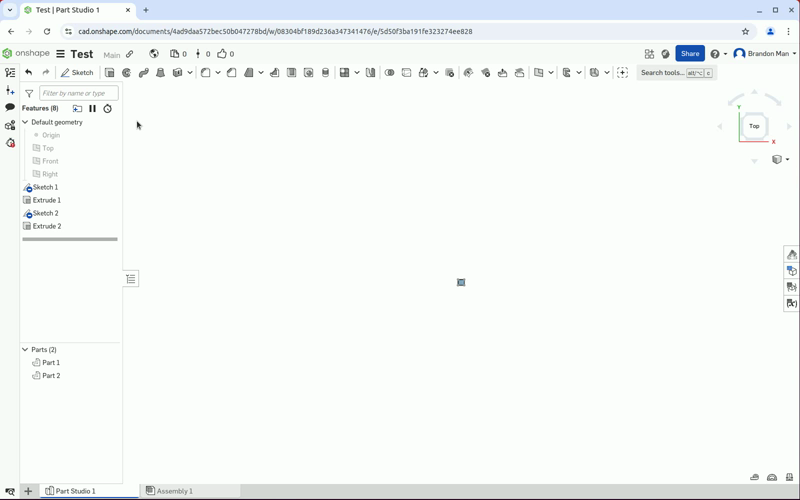
key(shift+7)
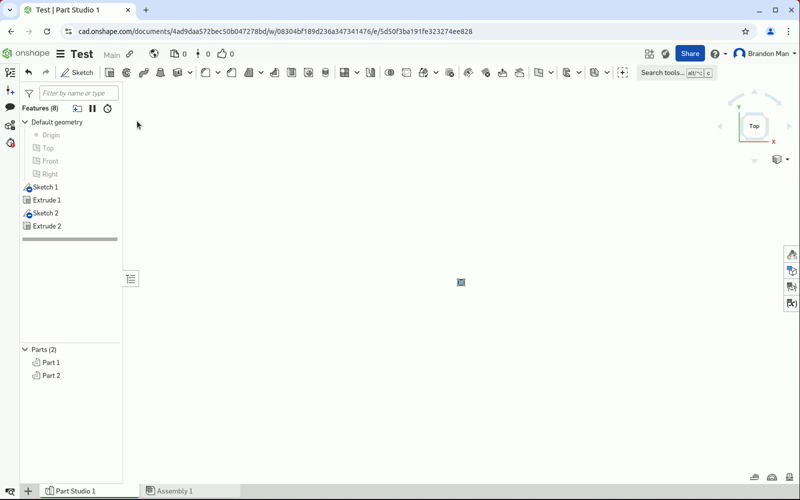
key(up, 3)
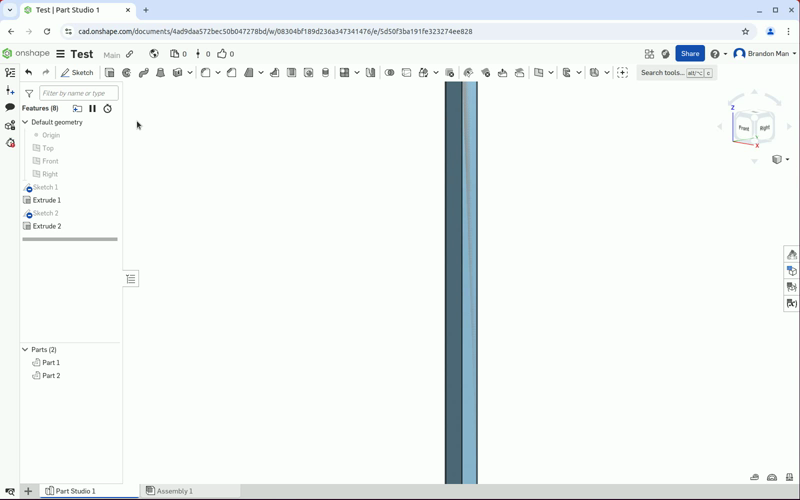
key(left, 3)
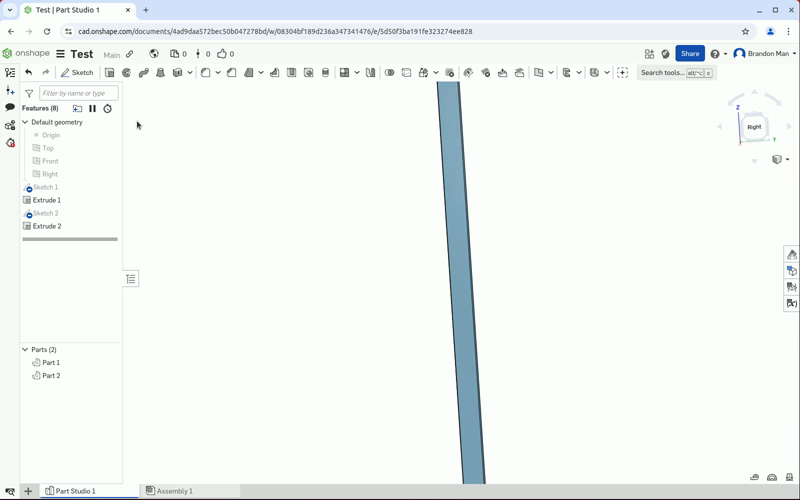
key(right, 3)
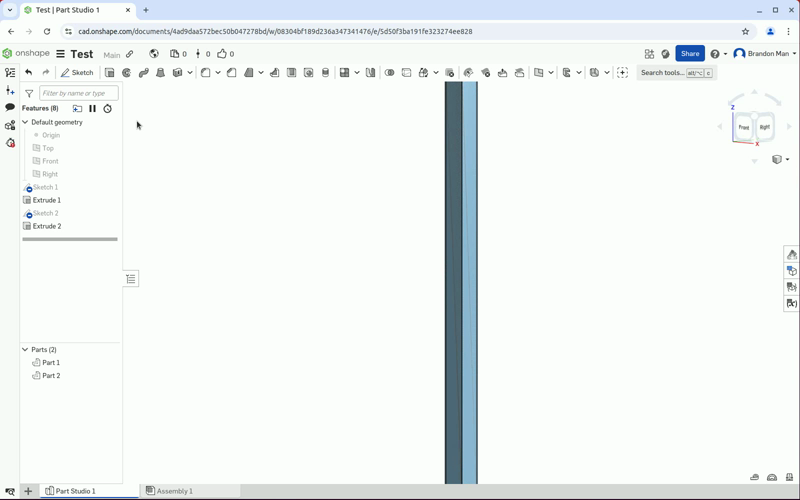
key(down, 3)
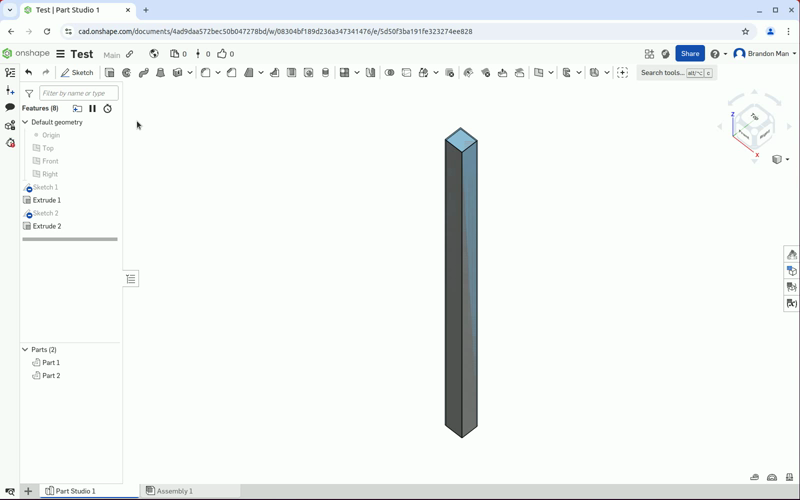
mouse_move(73, 189)
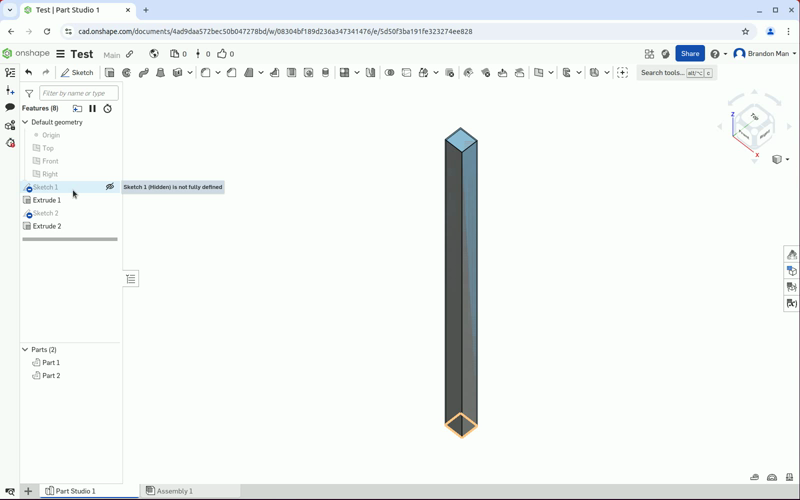
click(73, 189)